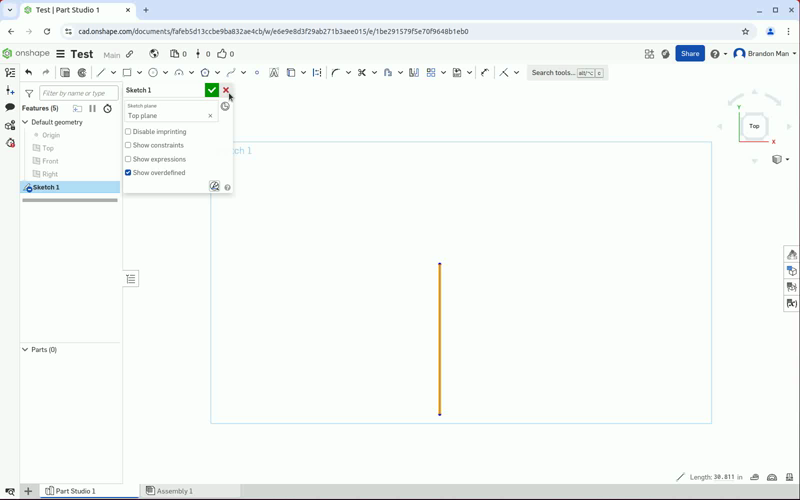
key(shift+h)
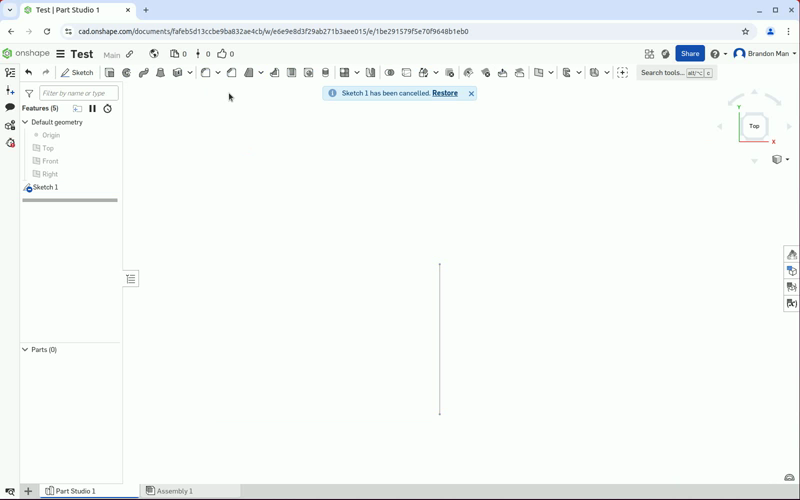
key(shift+s)
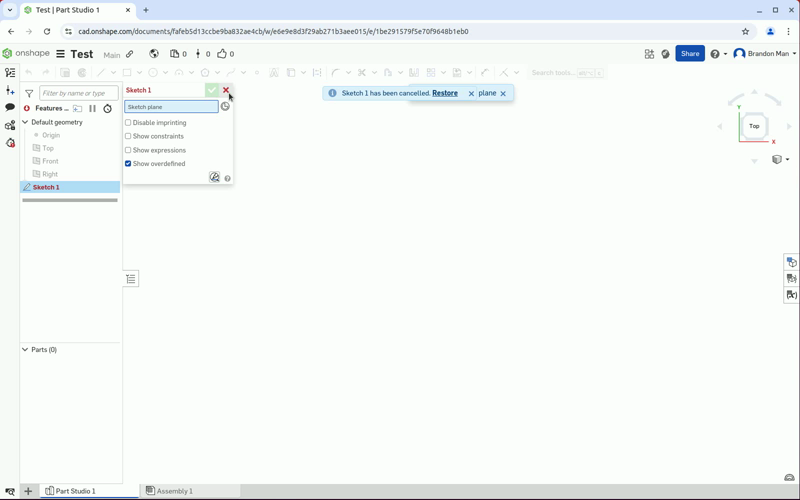
mouse_move(73, 150)
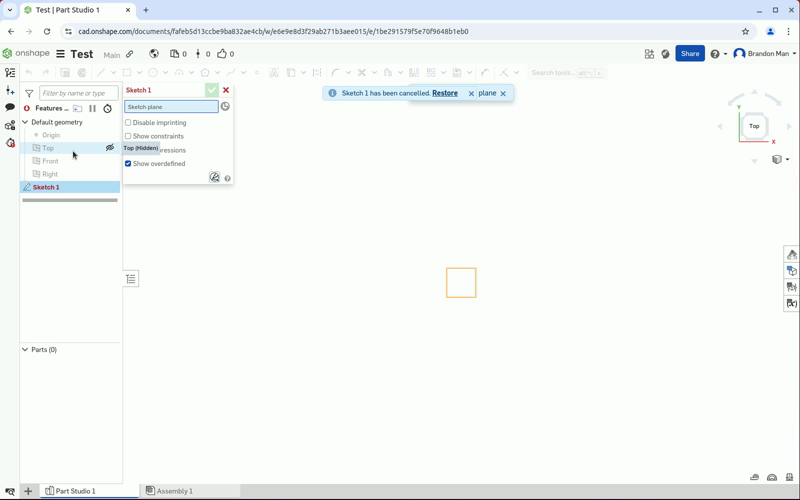
click(73, 150)
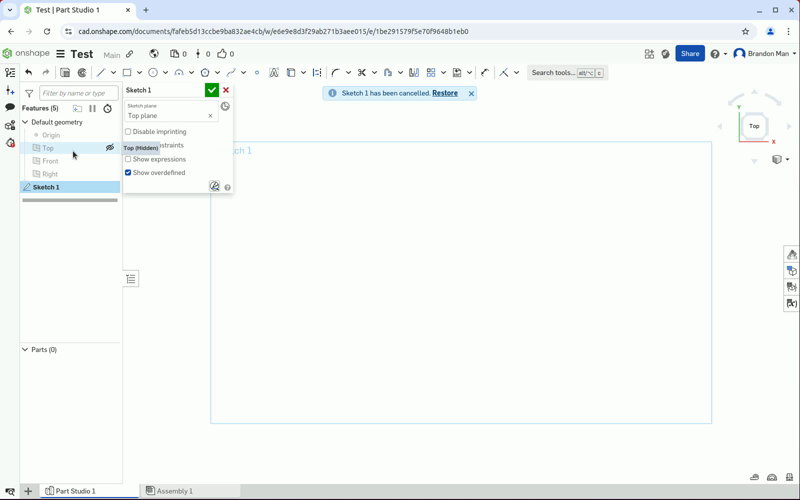
mouse_move(73, 352)
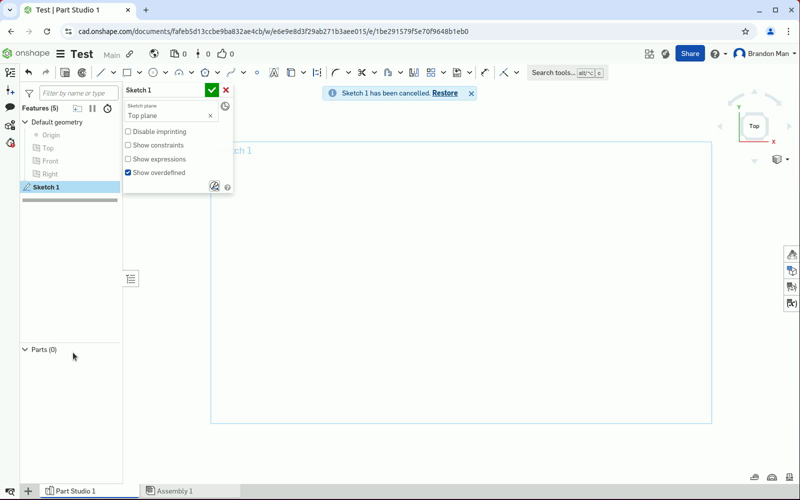
key(y)
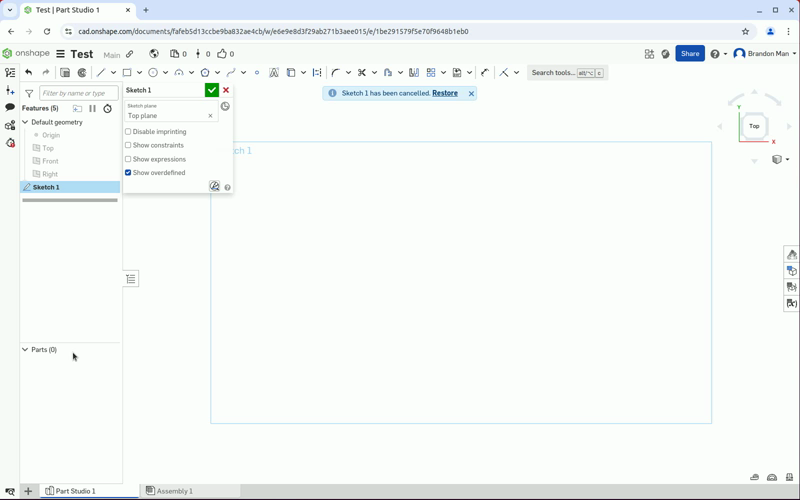
key(l)
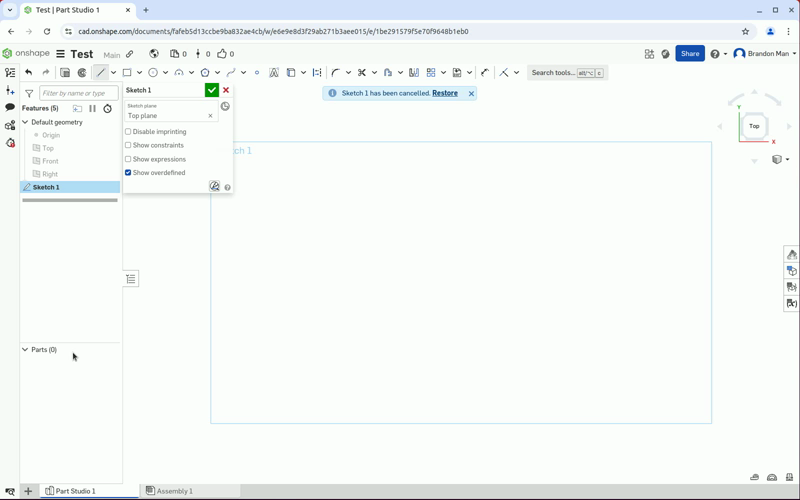
key_down(shift)
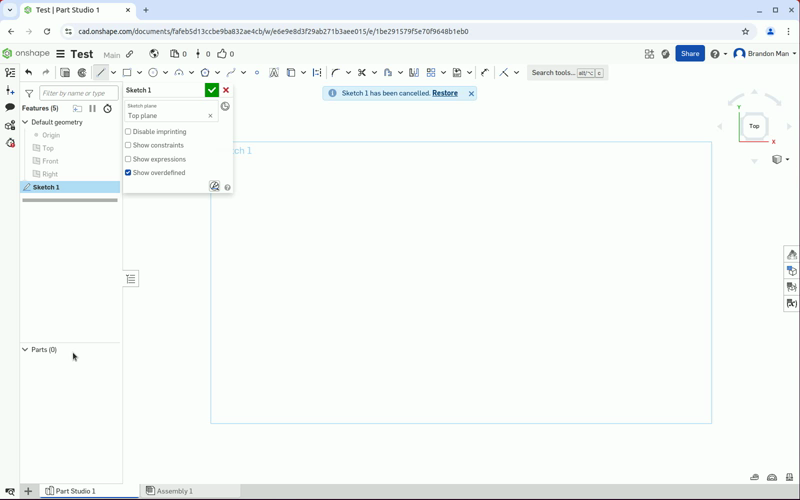
mouse_move(386, 368)
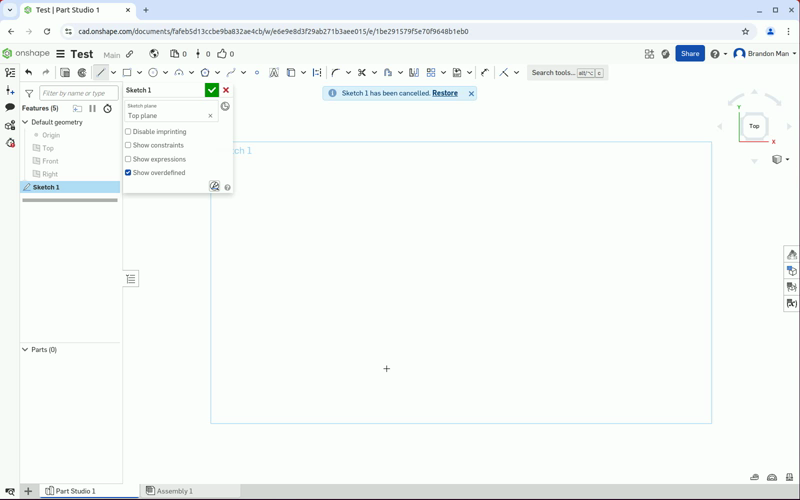
click(386, 368)
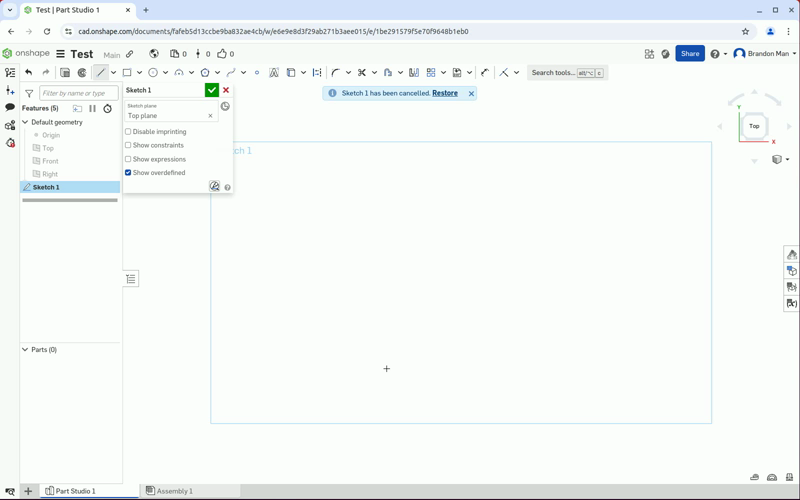
key_up(shift)
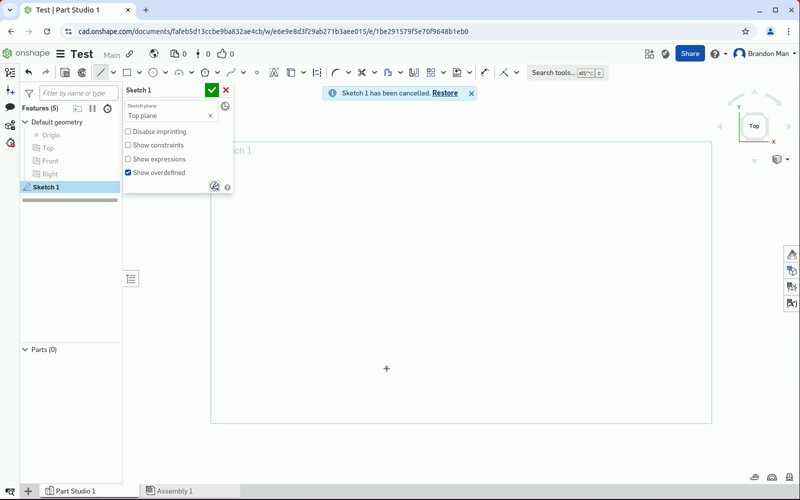
key_down(shift)
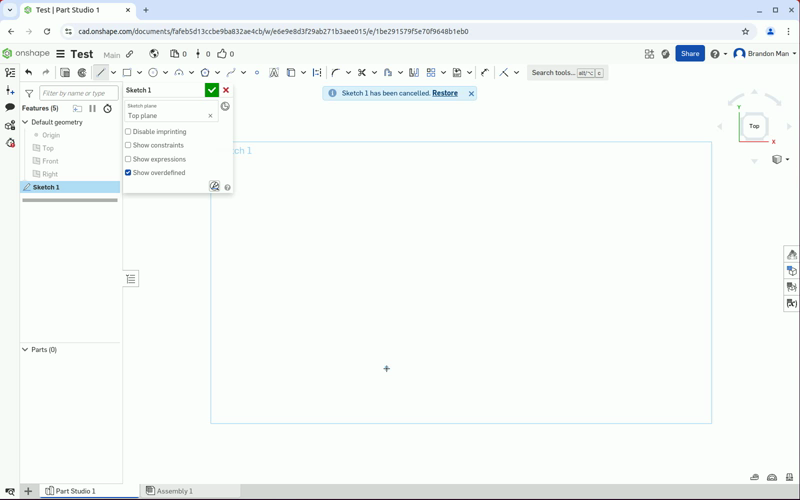
mouse_move(529, 368)
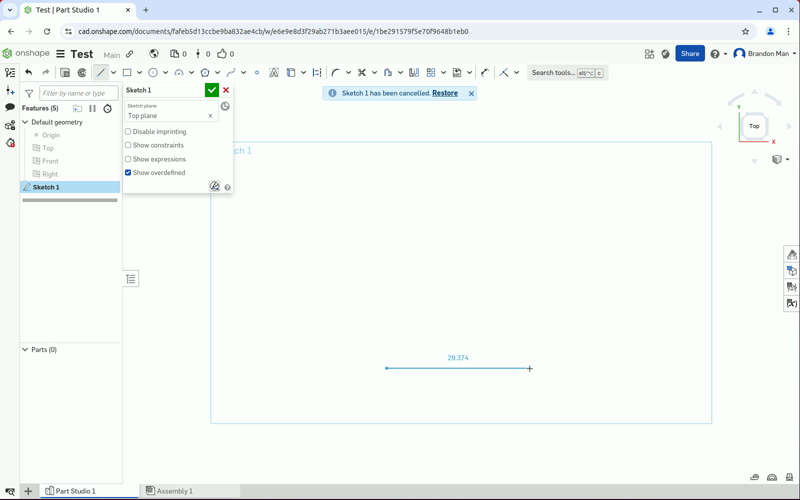
click(529, 368)
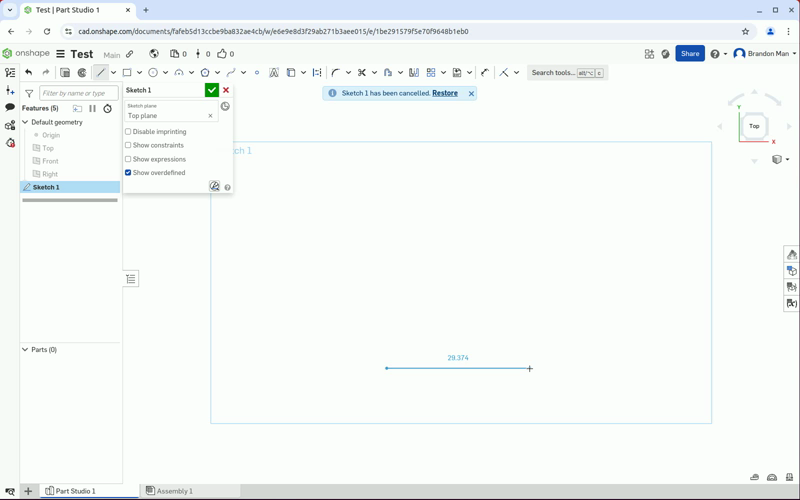
key_up(shift)
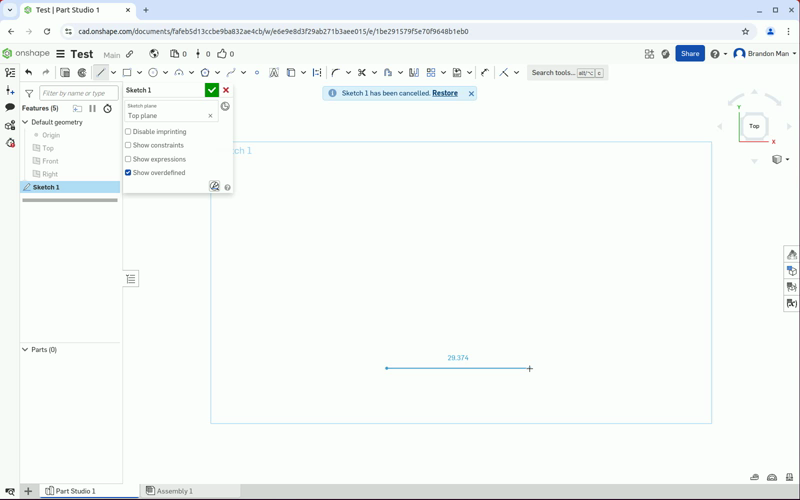
key_down(shift)
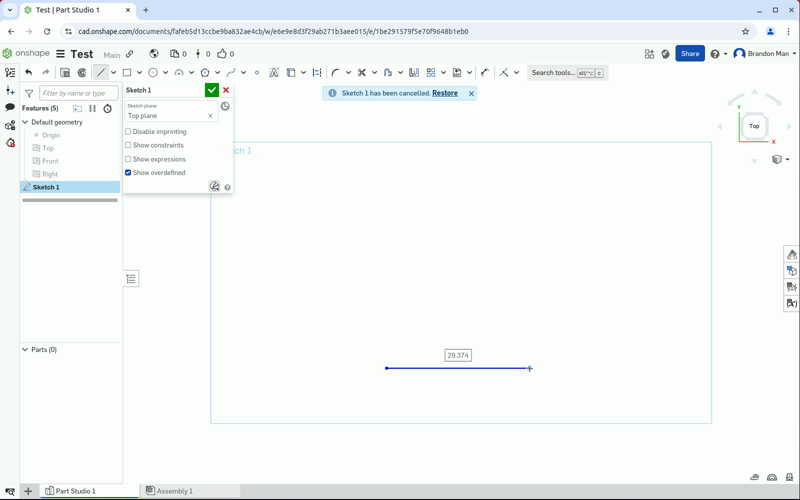
mouse_move(559, 368)
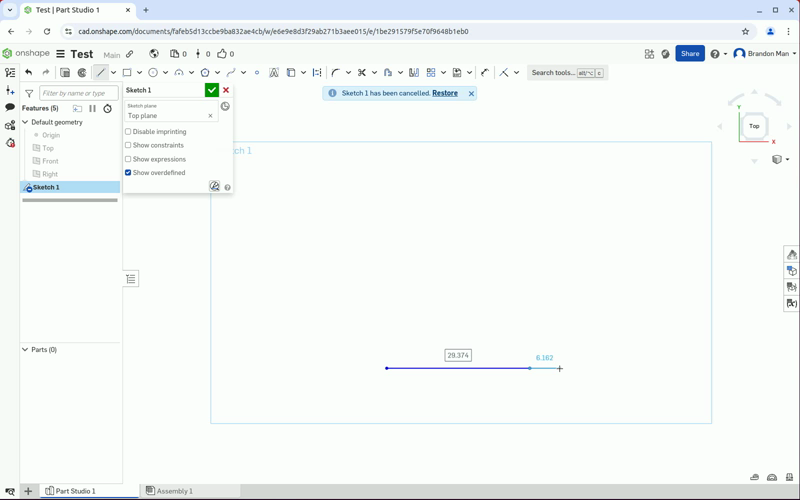
mouse_move(529, 339)
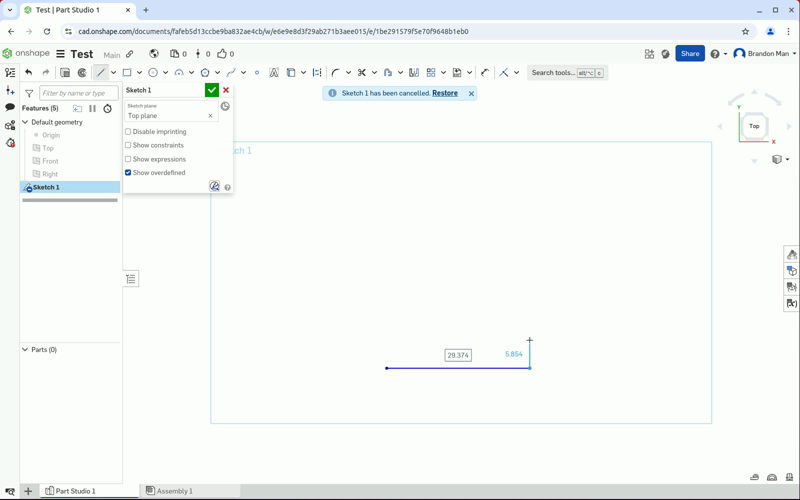
click(529, 339)
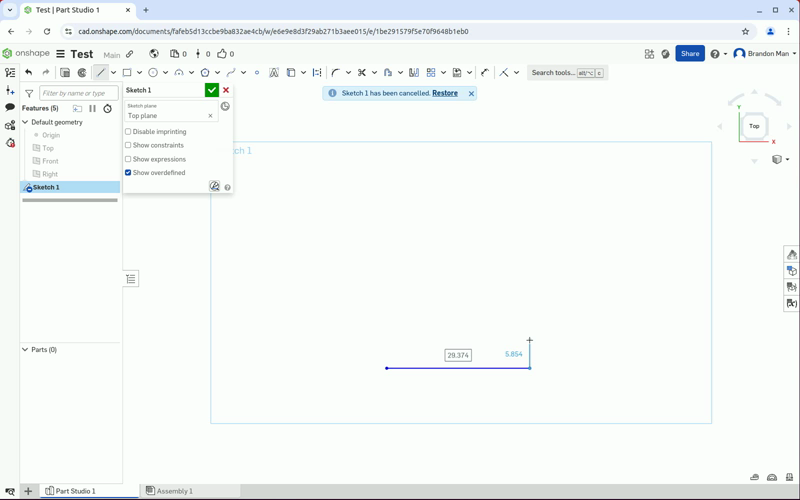
key_up(shift)
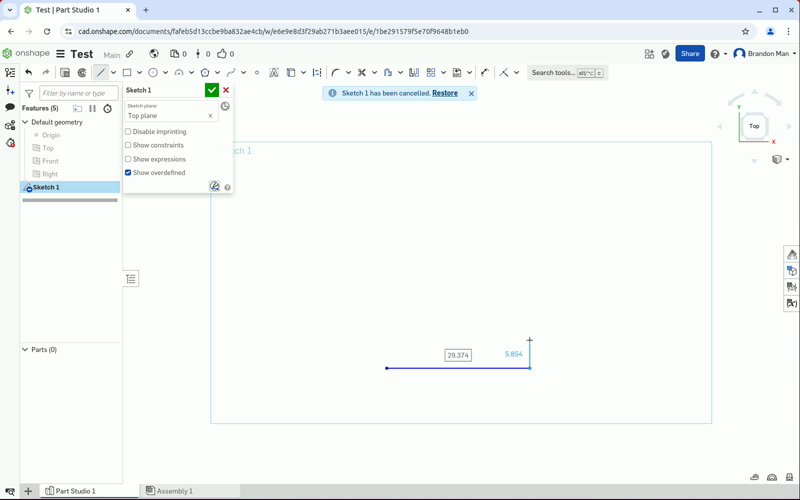
key_down(shift)
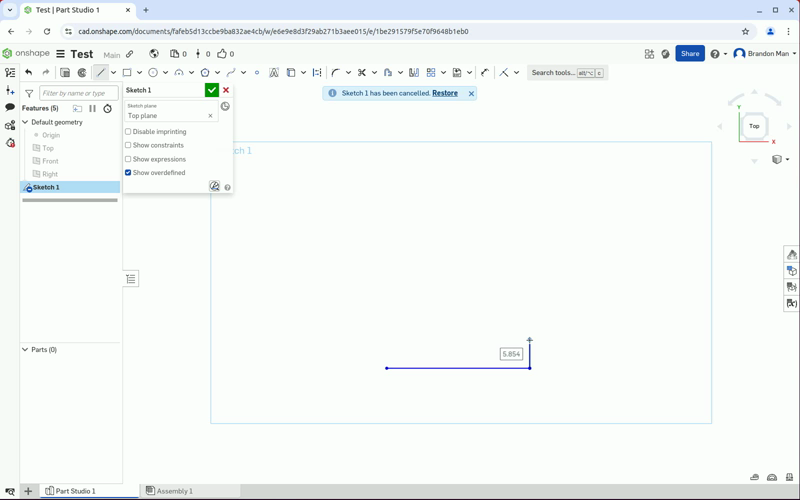
mouse_move(386, 339)
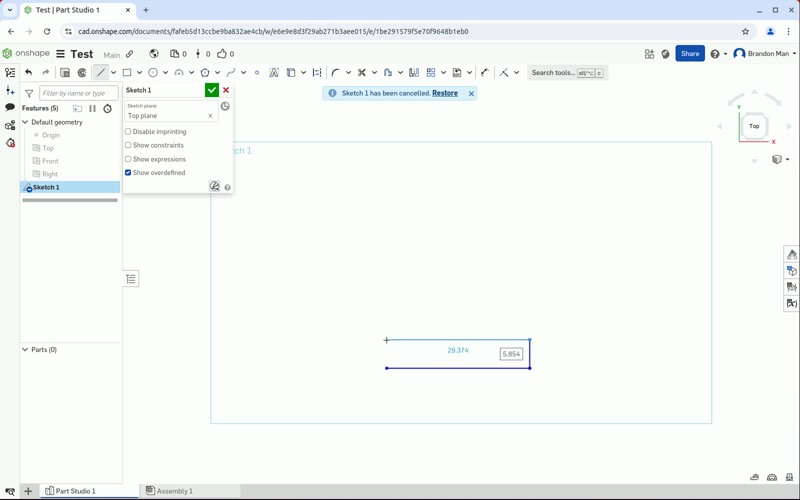
click(386, 339)
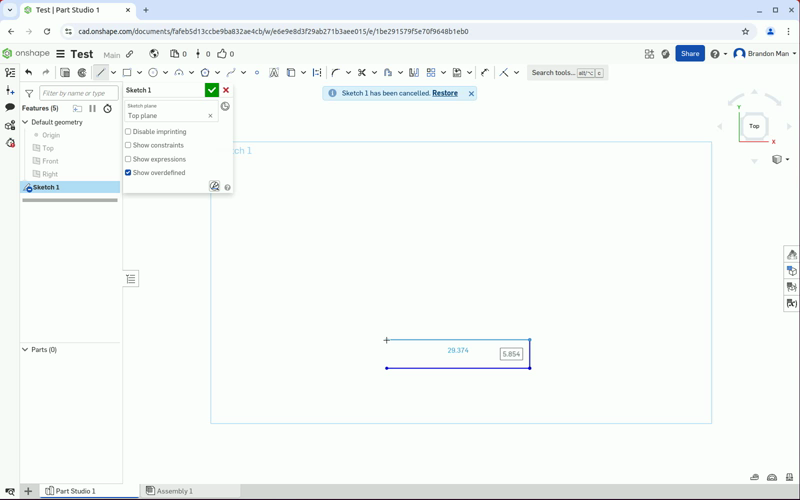
key_up(shift)
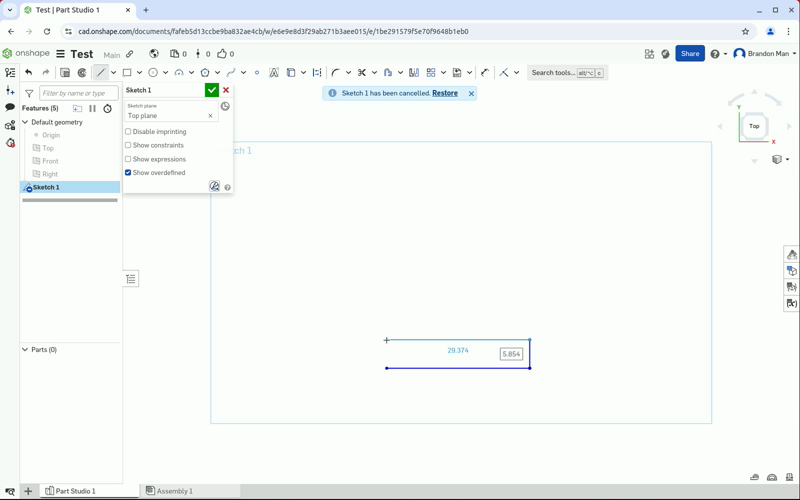
mouse_move(417, 339)
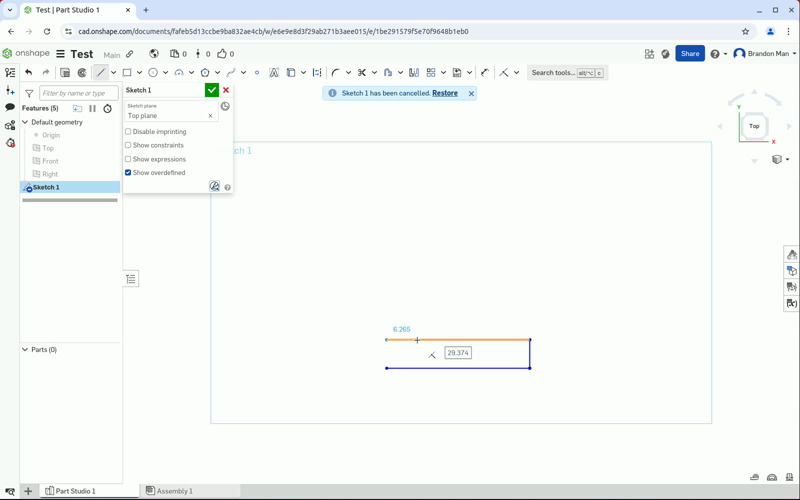
key_down(shift)
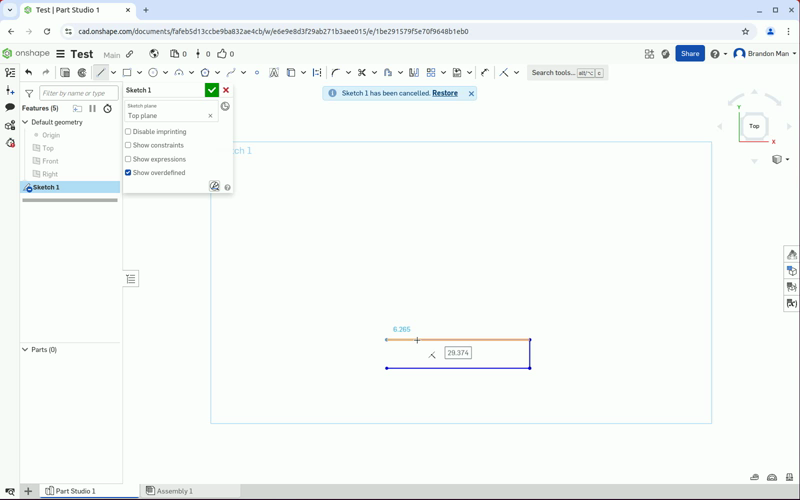
mouse_move(386, 368)
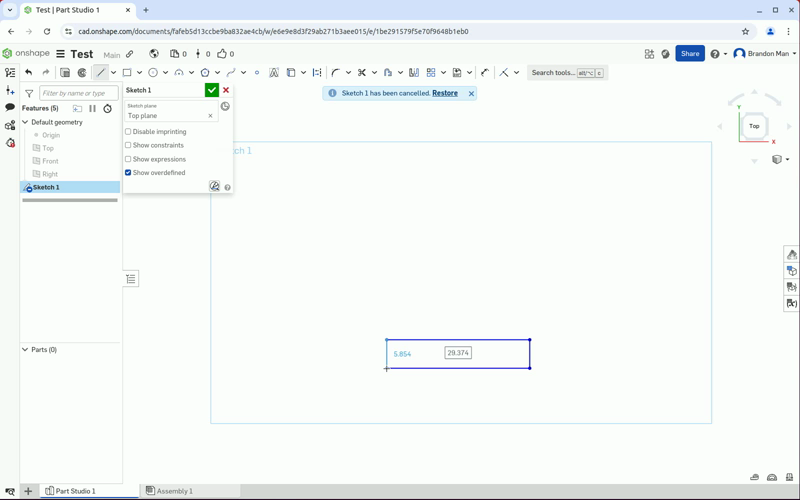
key_up(shift)
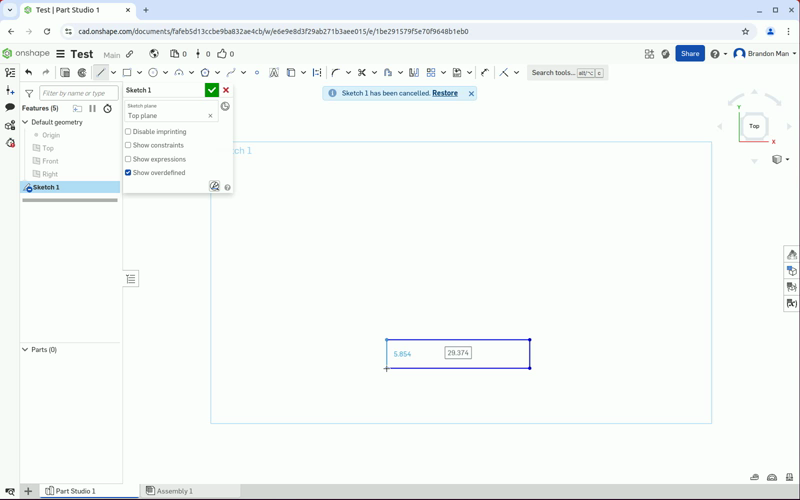
click(386, 368)
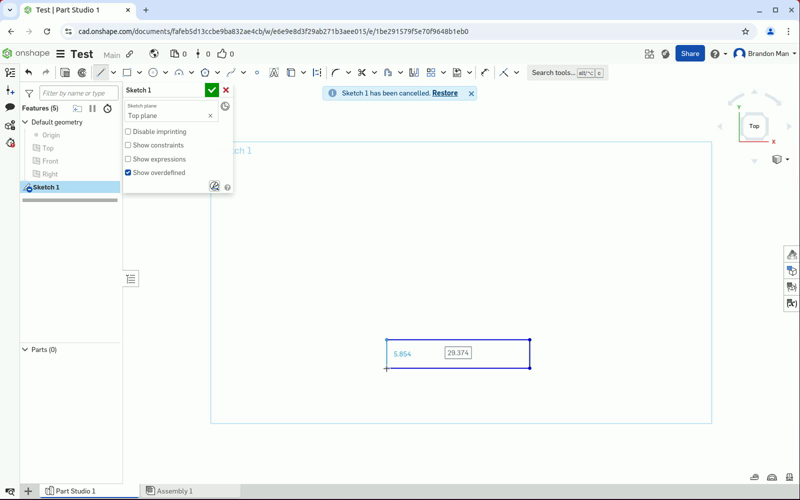
key(esc)
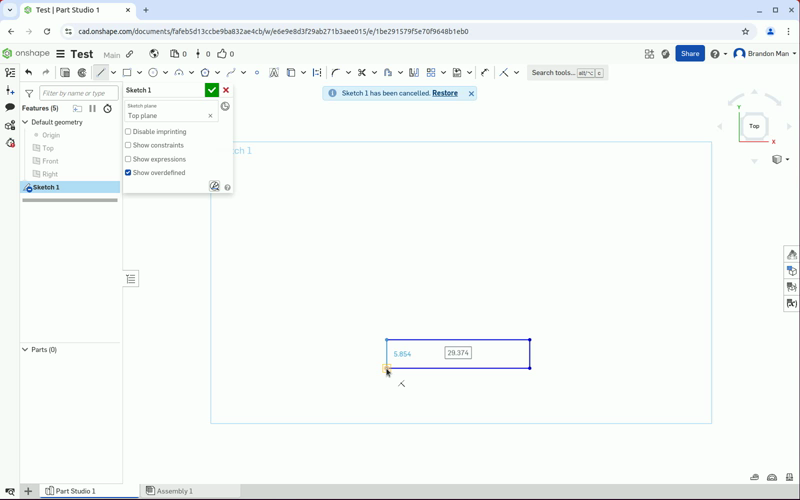
mouse_move(487, 358)
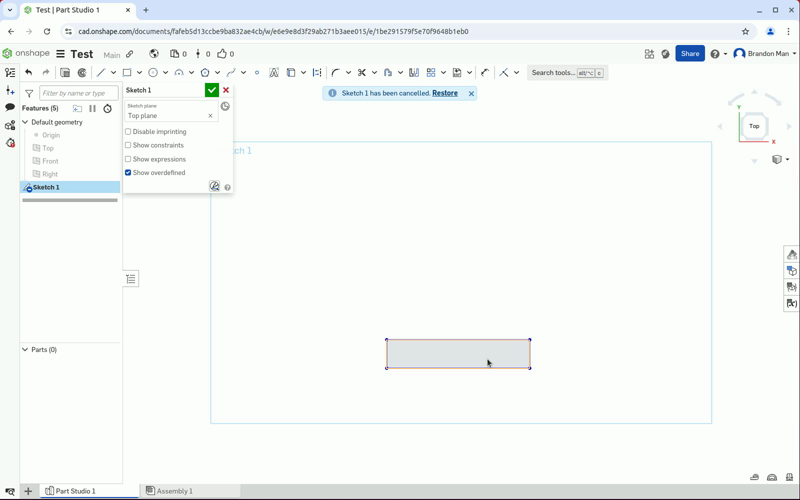
click(487, 358)
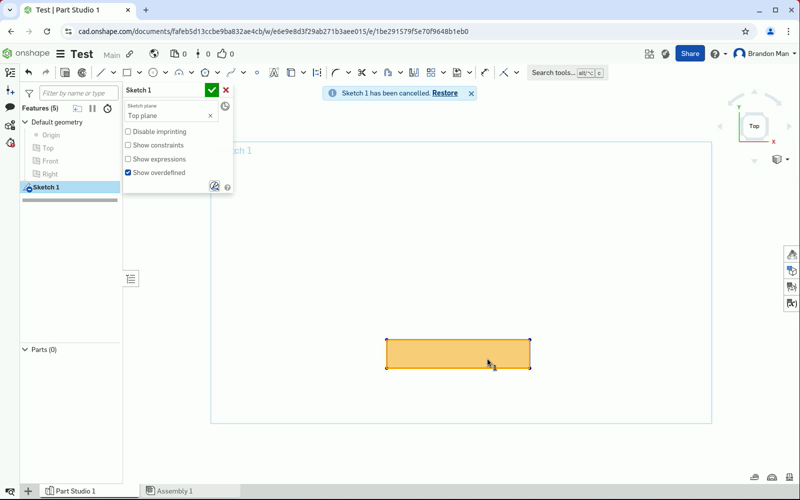
mouse_move(73, 352)
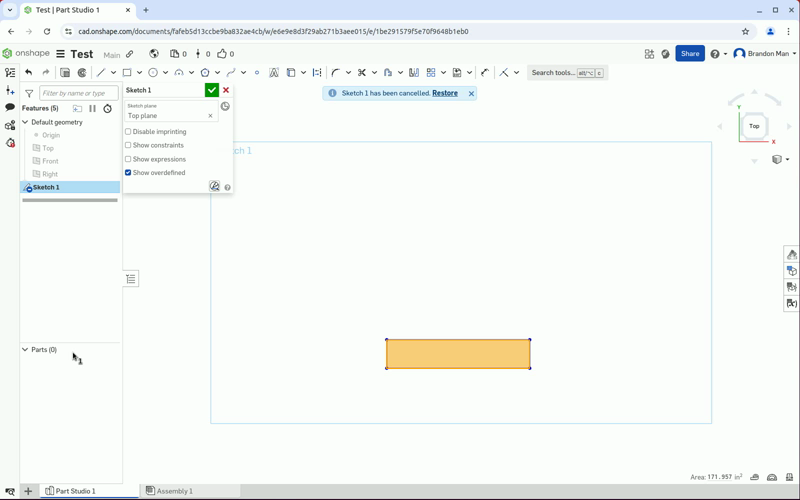
key(shift+y)
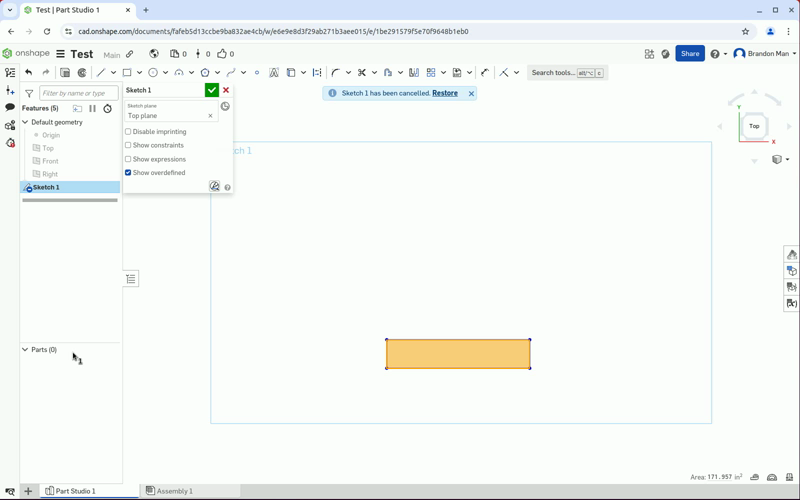
key(shift+e)
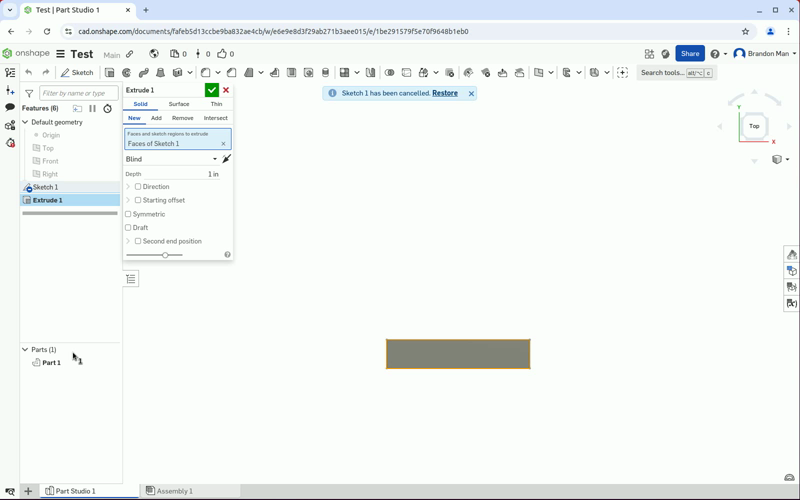
mouse_move(143, 106)
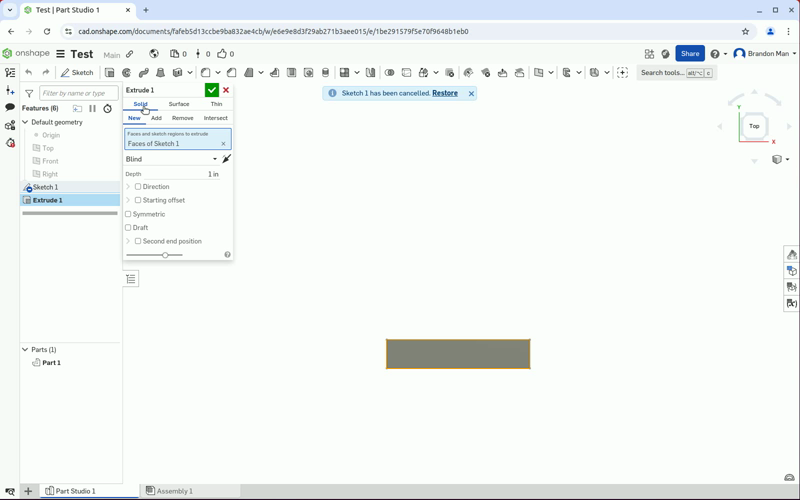
click(143, 106)
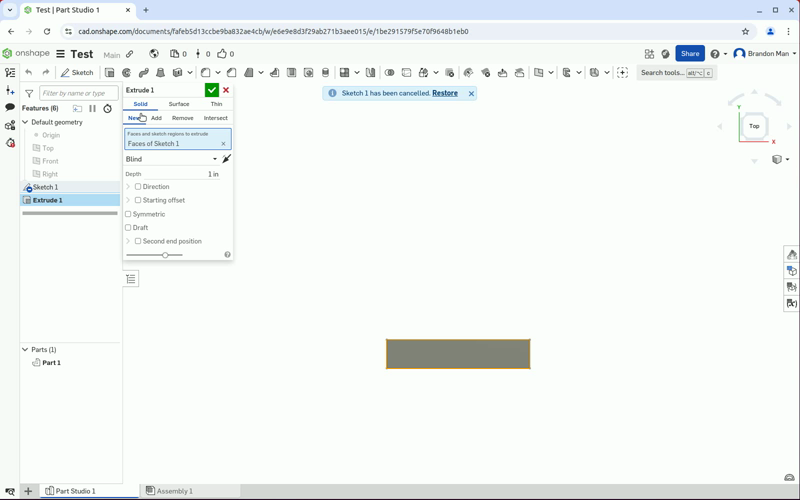
mouse_move(137, 120)
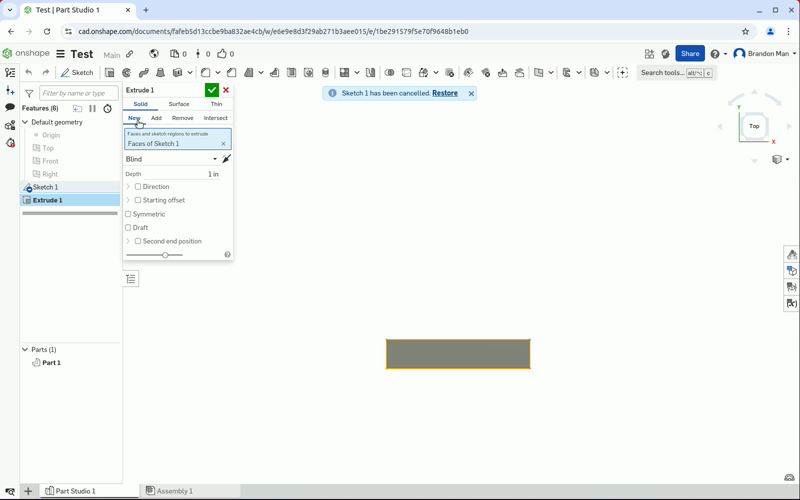
click(137, 120)
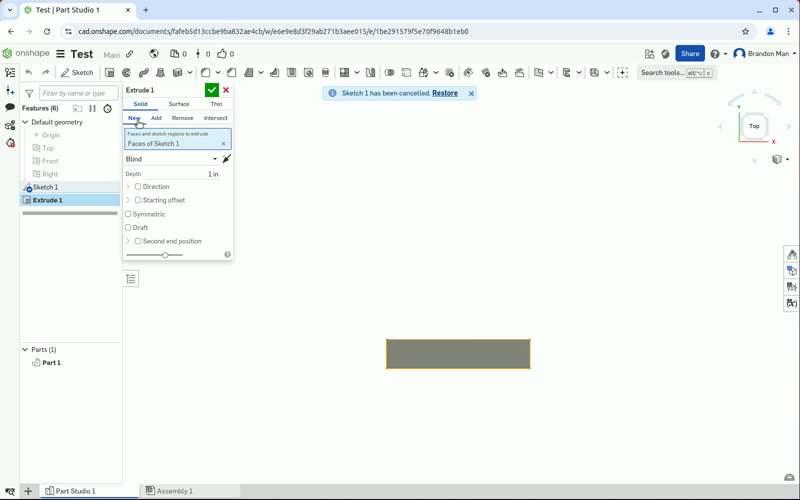
key(tab, 4)
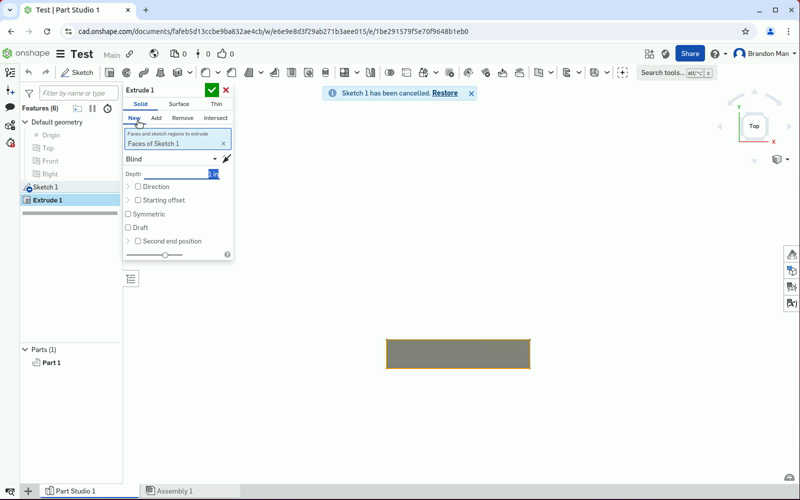
text(15.646)
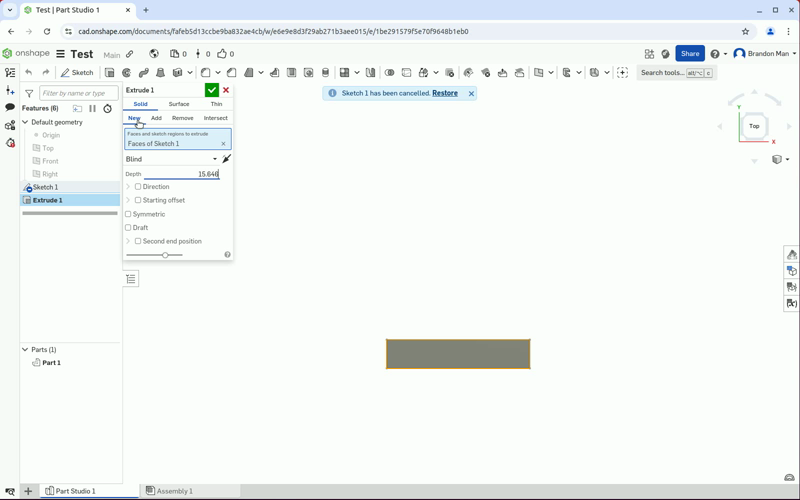
key(enter)
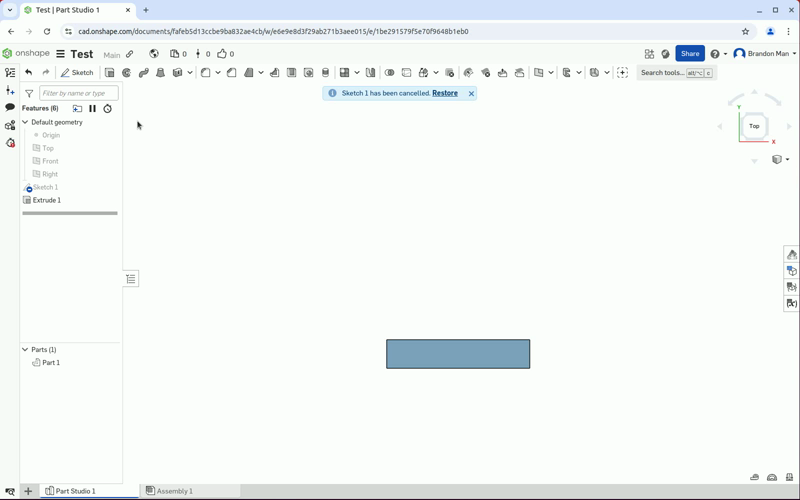
key(shift+h)
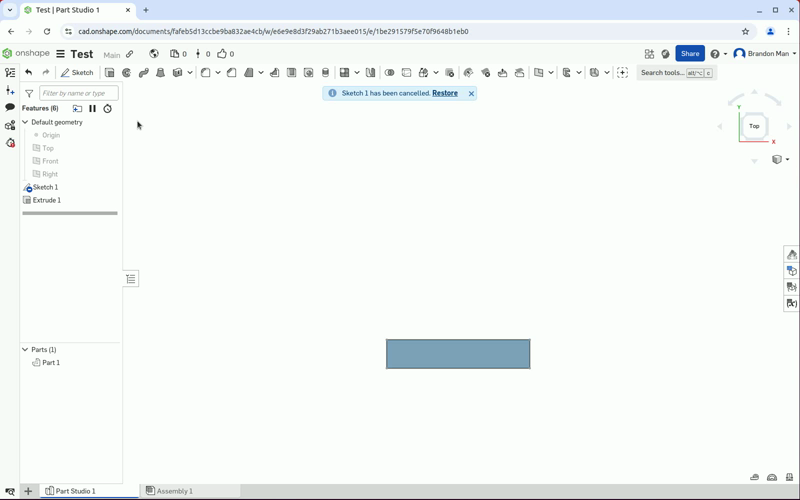
key(shift+h)
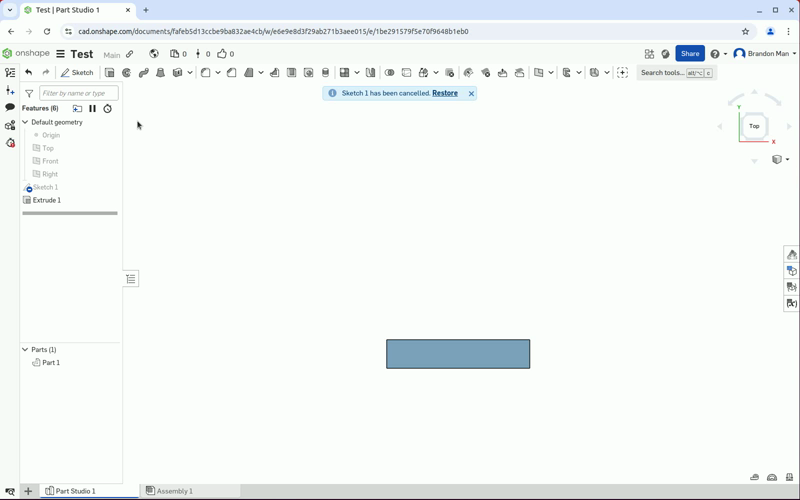
mouse_move(73, 189)
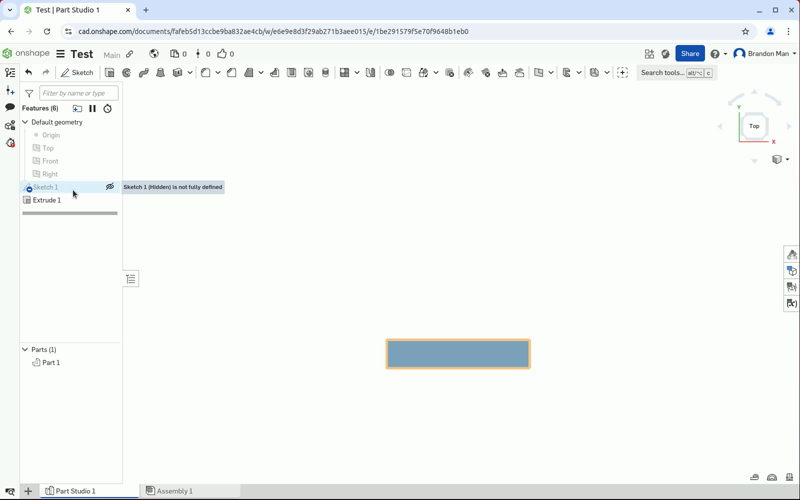
click(73, 189)
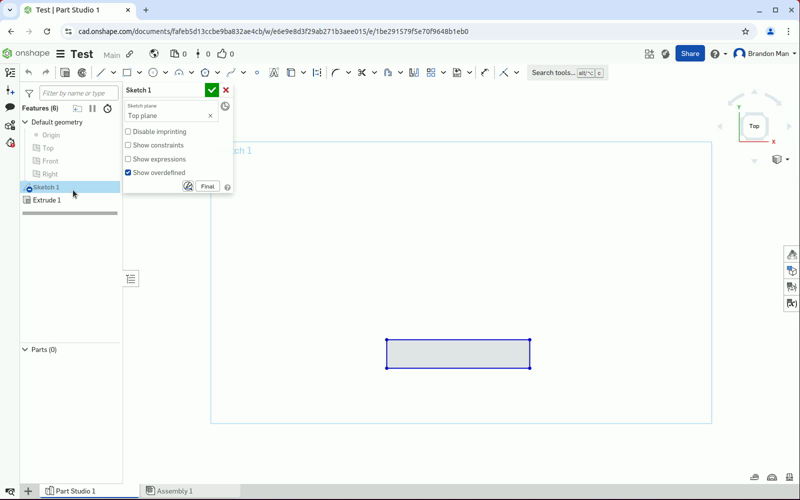
mouse_move(229, 92)
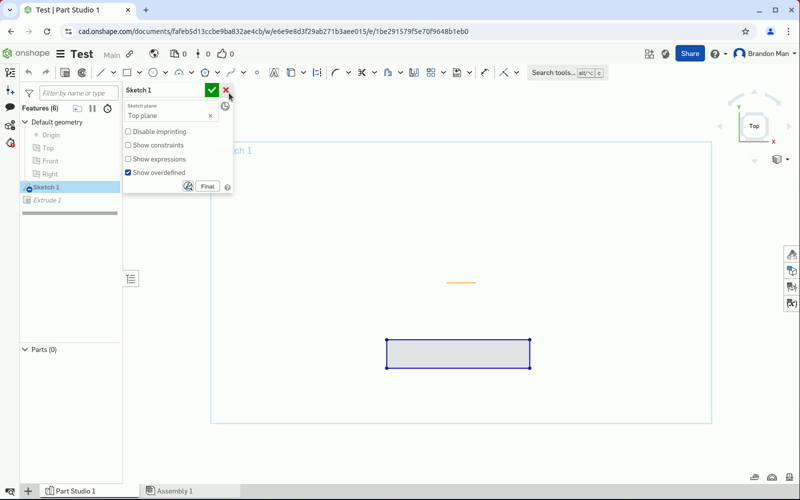
click(229, 92)
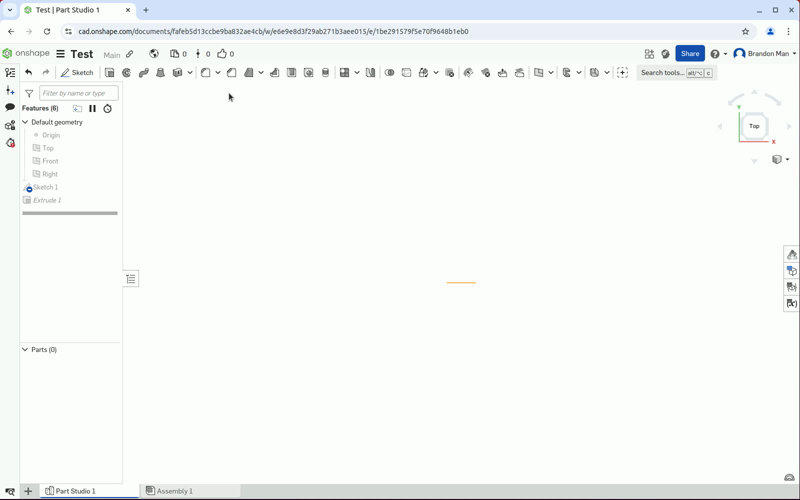
mouse_move(541, 75)
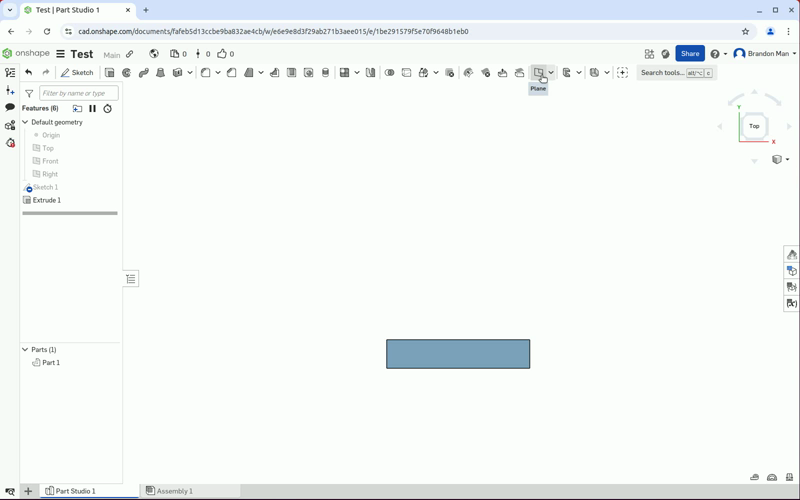
click(541, 75)
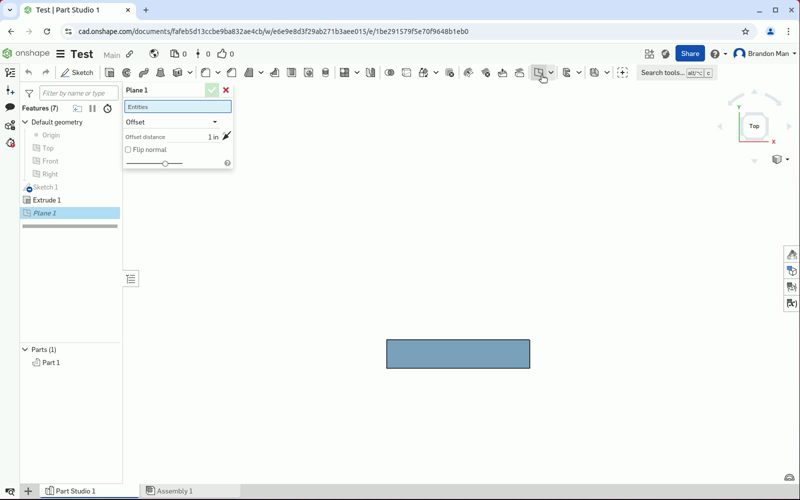
mouse_move(73, 150)
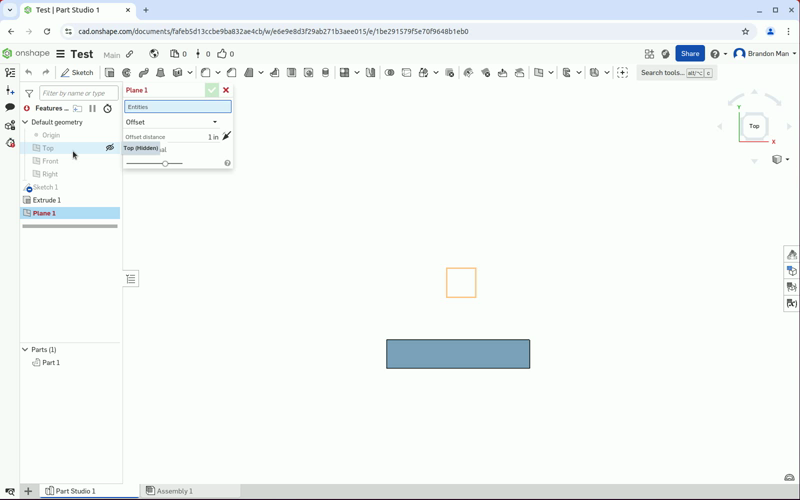
click(73, 150)
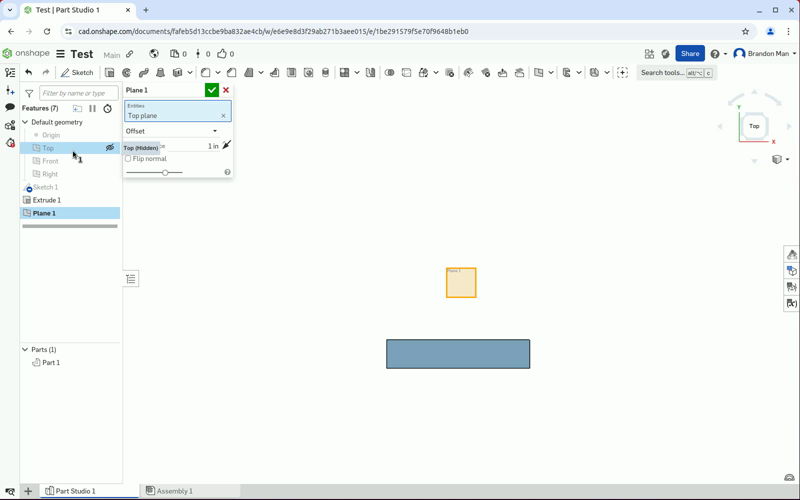
key(tab, 2)
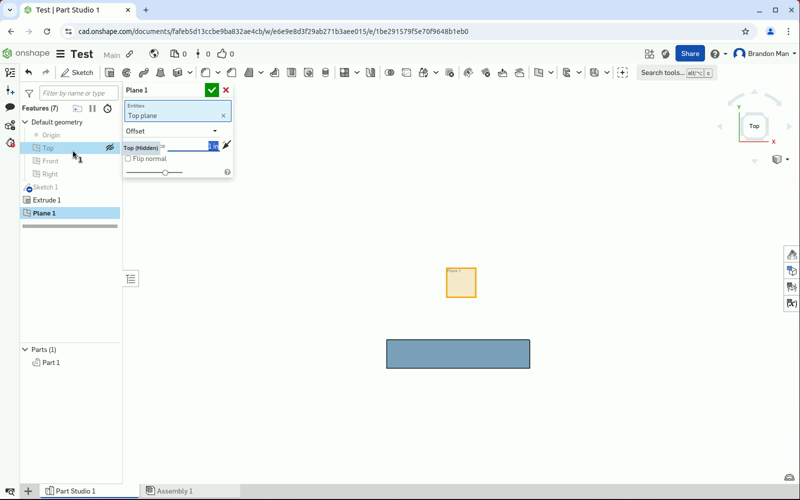
text(15.652)
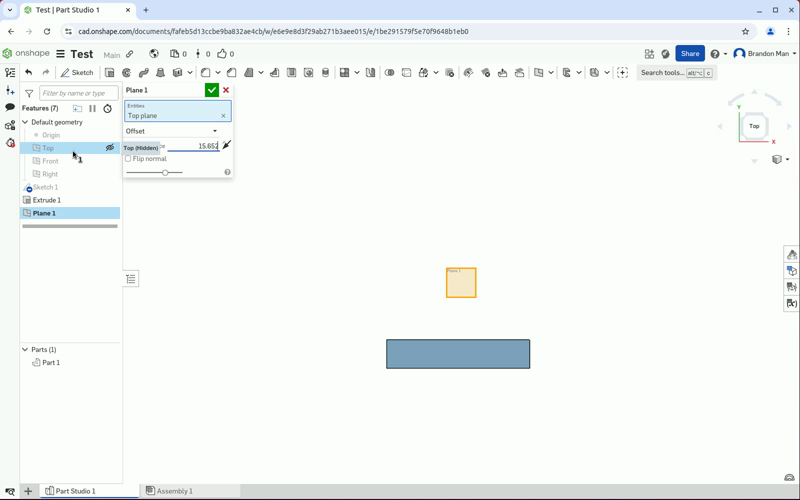
key(enter, 2)
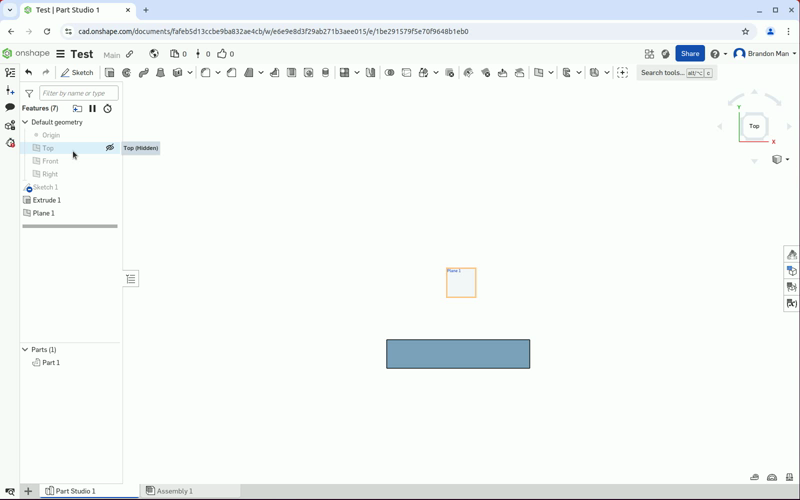
key(shift+s)
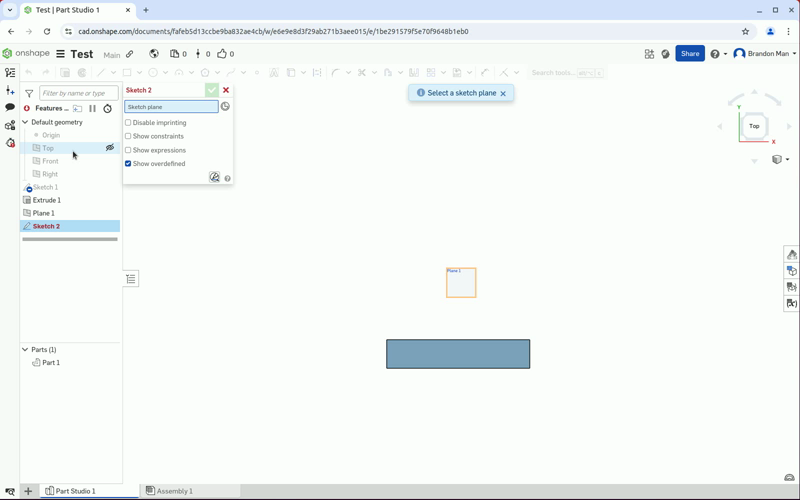
mouse_move(73, 215)
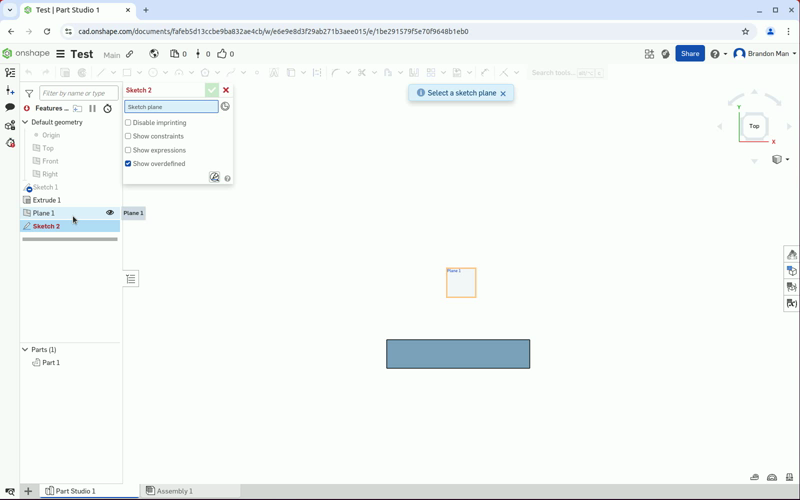
click(73, 215)
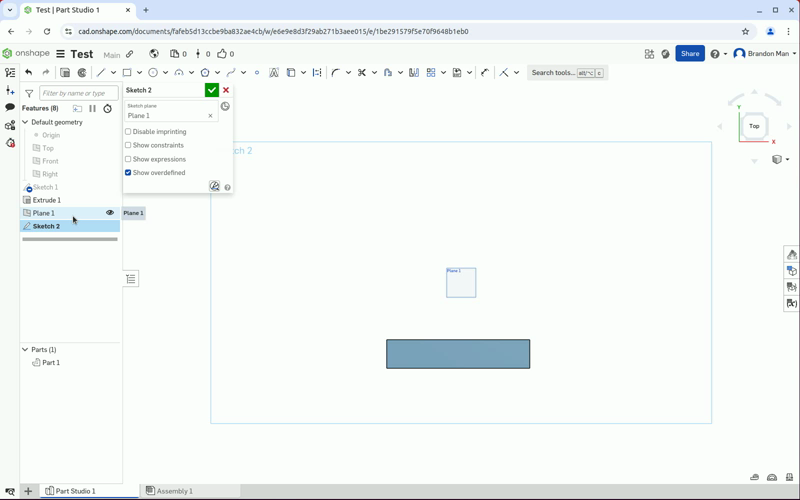
mouse_move(73, 352)
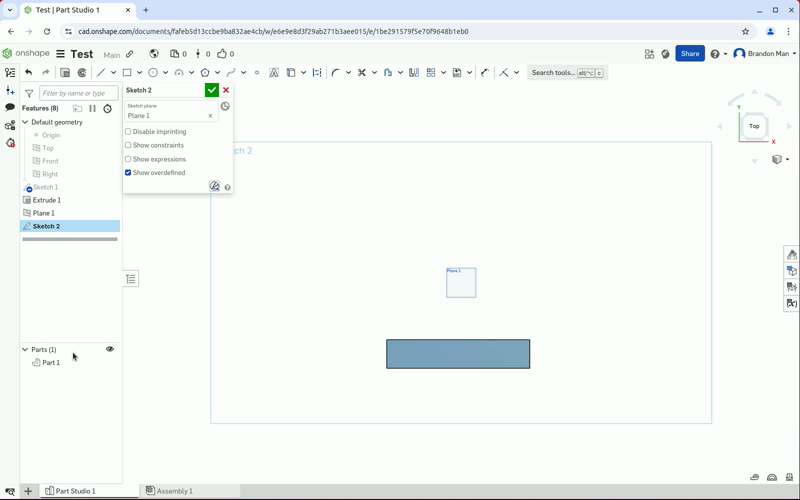
key(y)
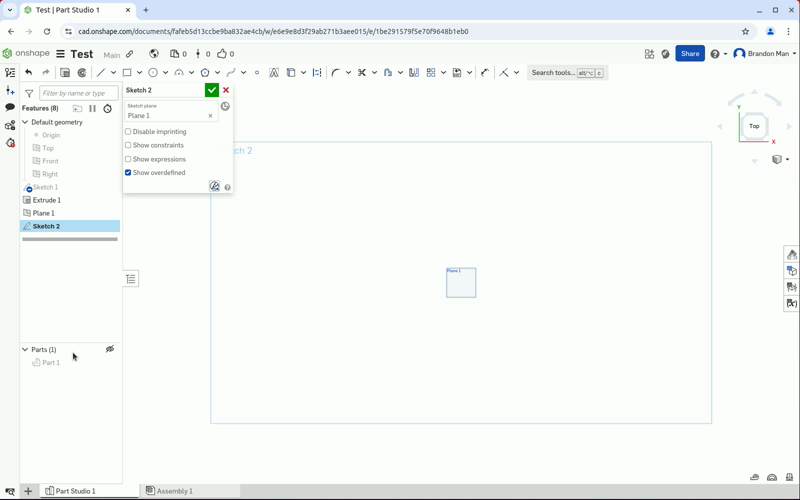
key(l)
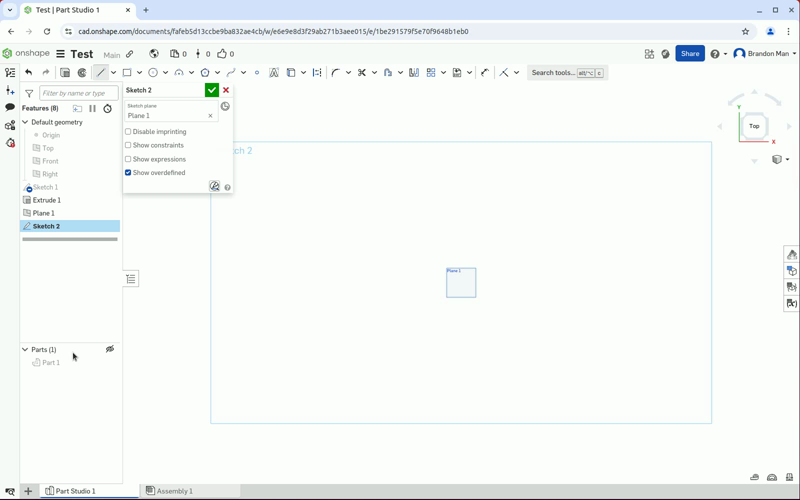
key_down(shift)
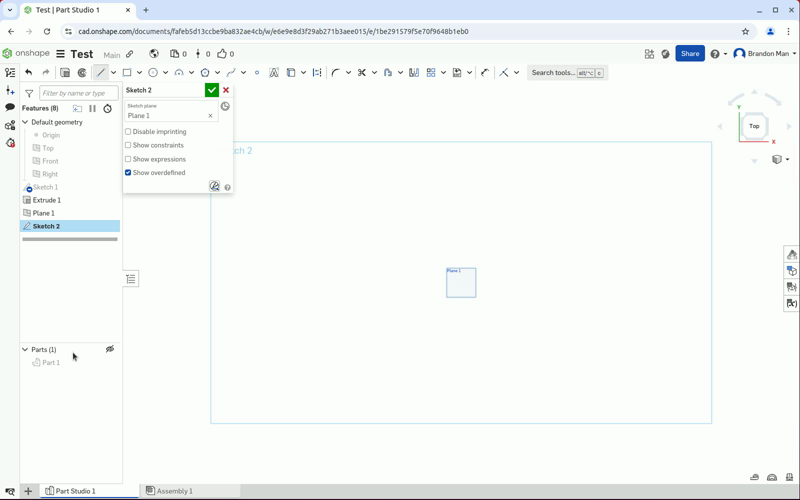
mouse_move(409, 360)
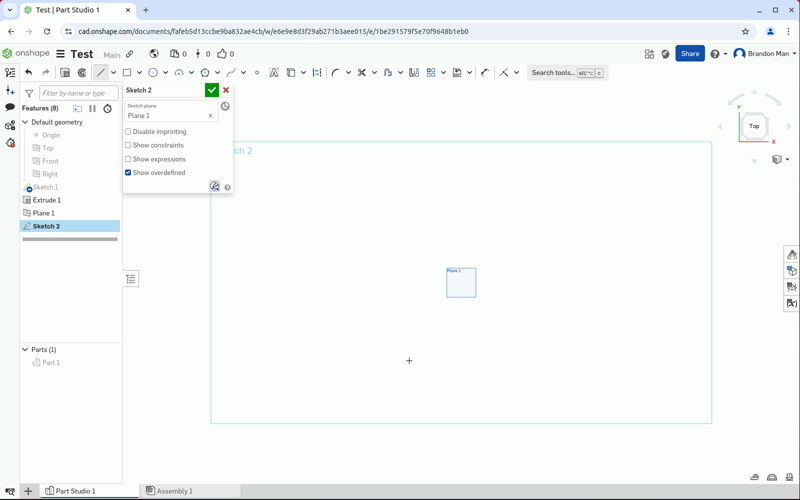
click(409, 360)
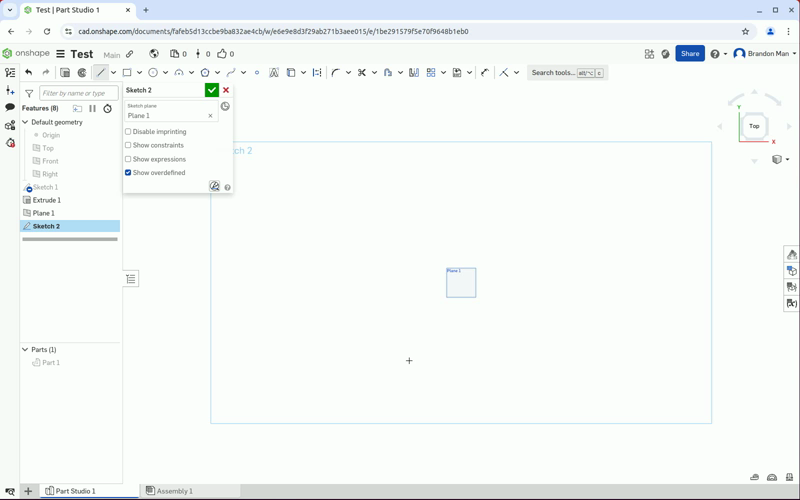
key_up(shift)
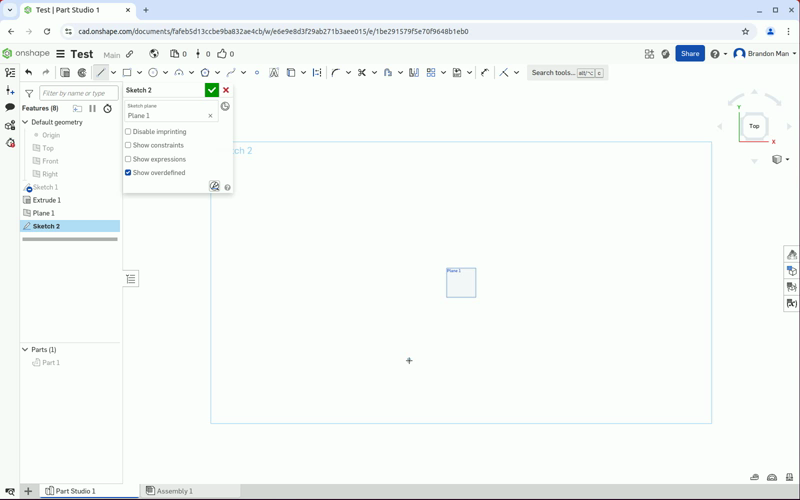
key_down(shift)
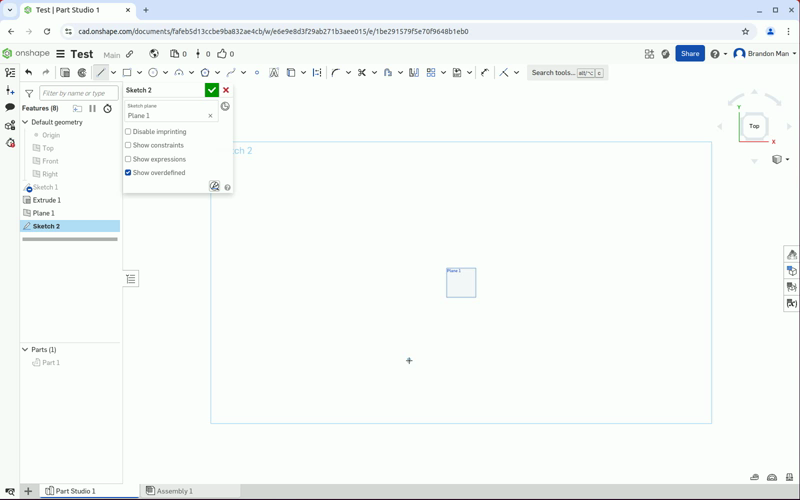
mouse_move(501, 360)
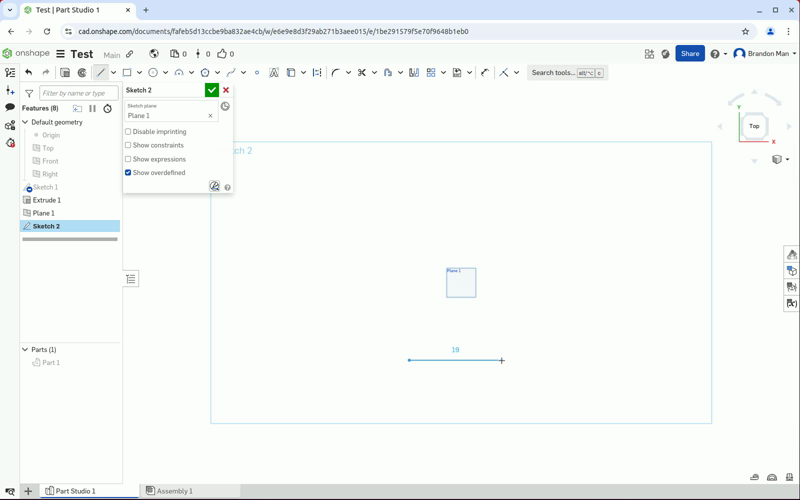
click(501, 360)
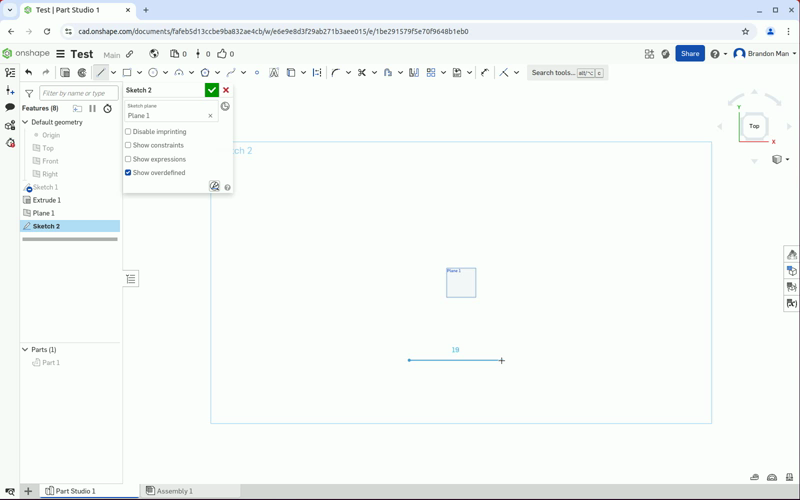
key_up(shift)
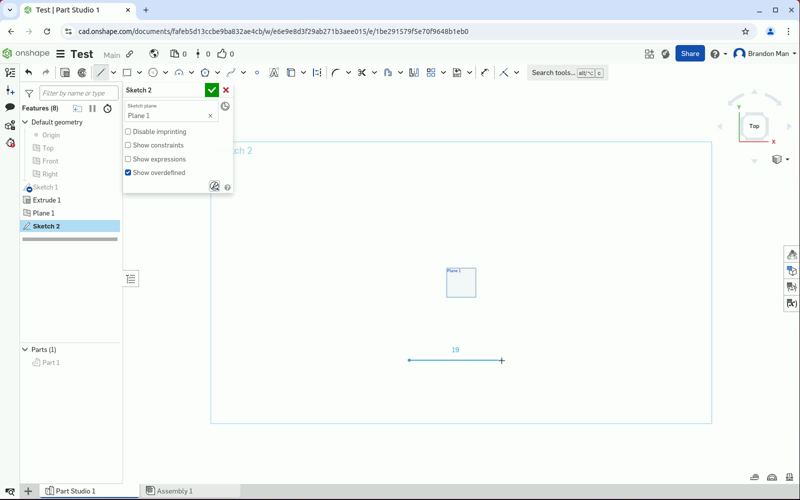
key_down(shift)
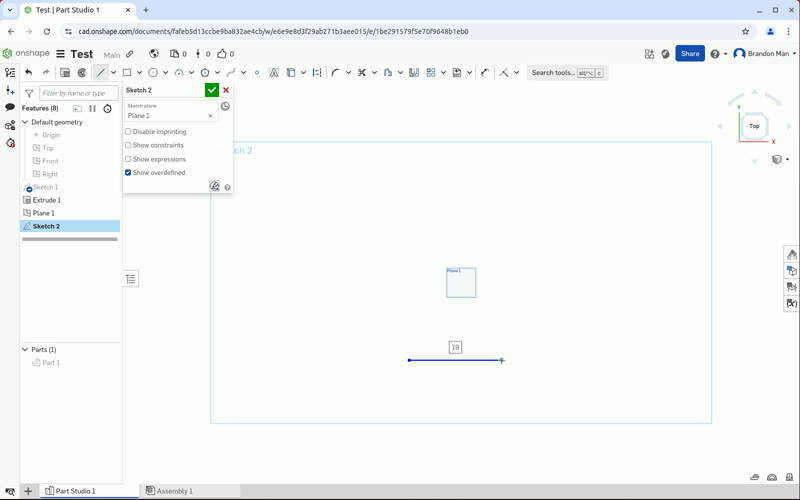
mouse_move(531, 360)
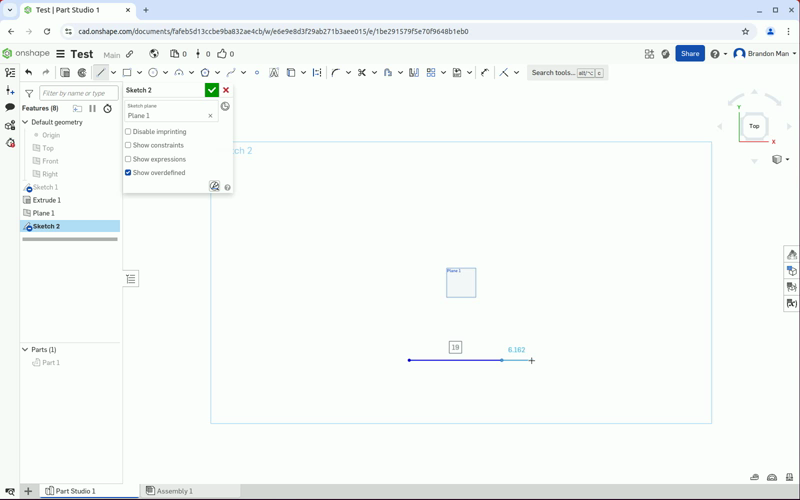
mouse_move(501, 344)
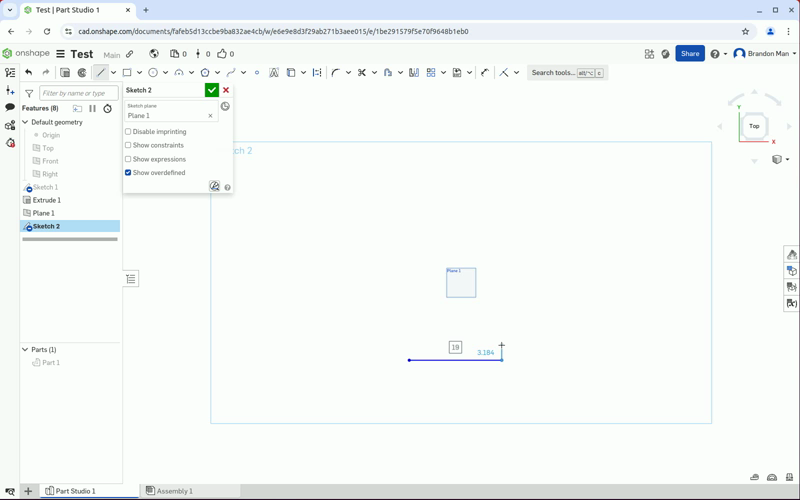
click(501, 344)
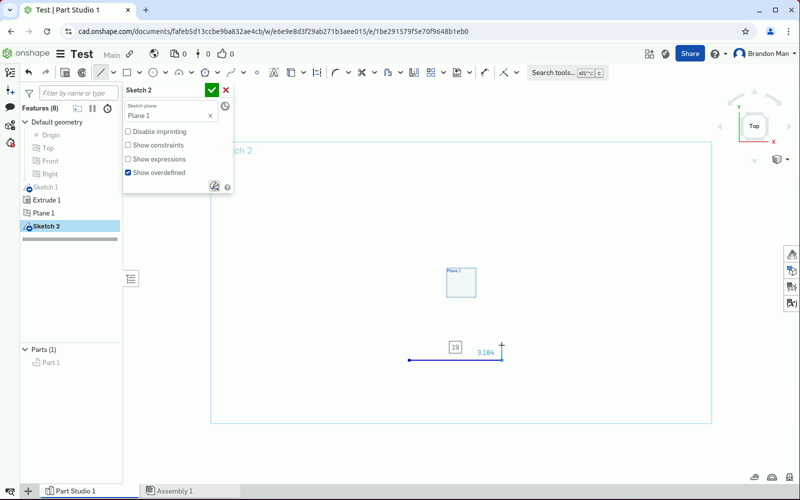
key_up(shift)
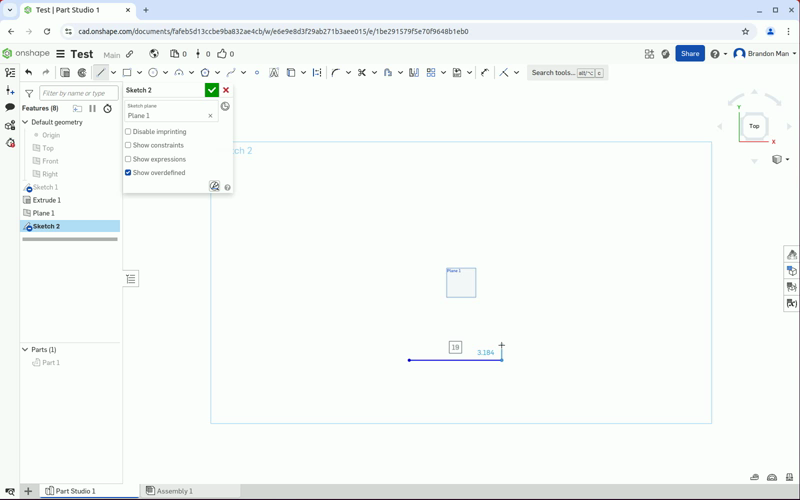
key_down(shift)
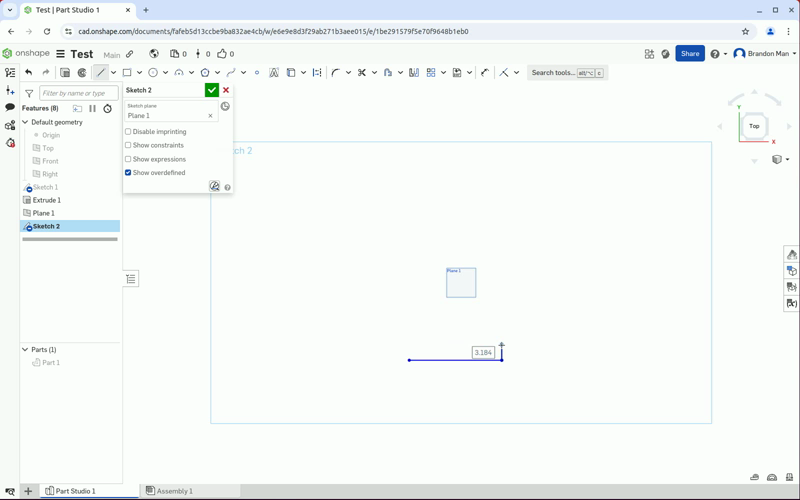
mouse_move(409, 344)
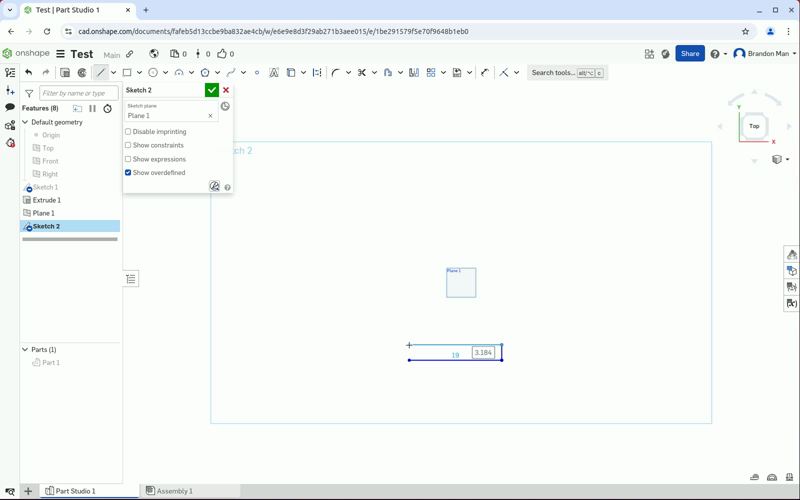
click(409, 344)
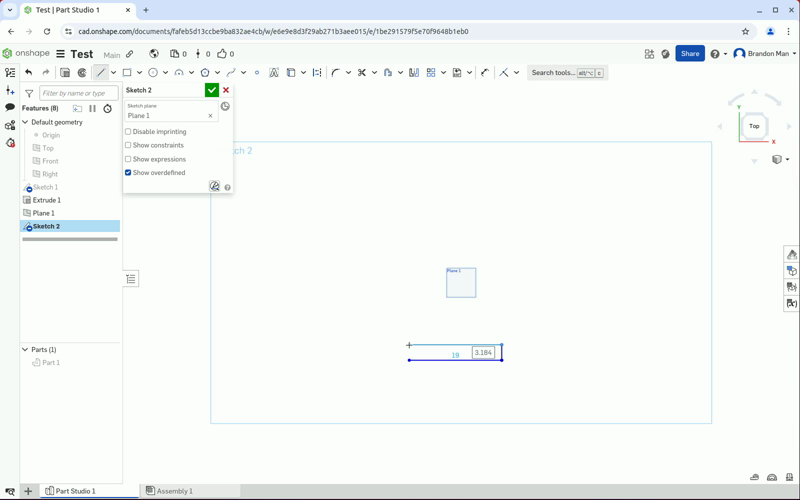
key_up(shift)
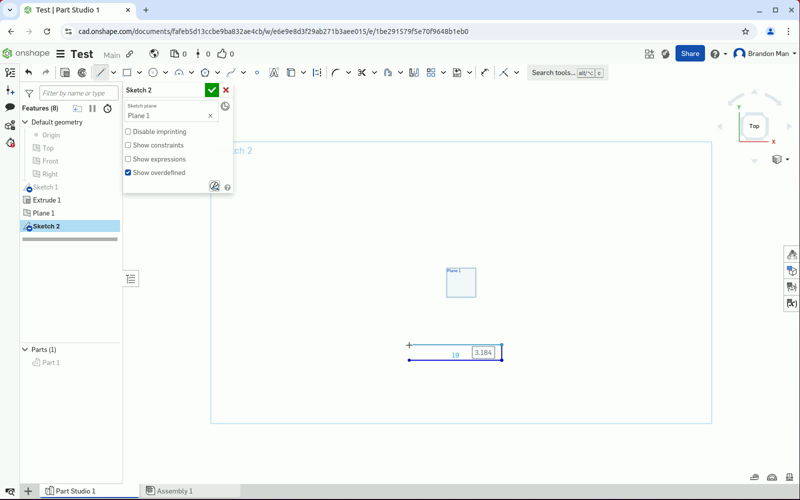
mouse_move(439, 344)
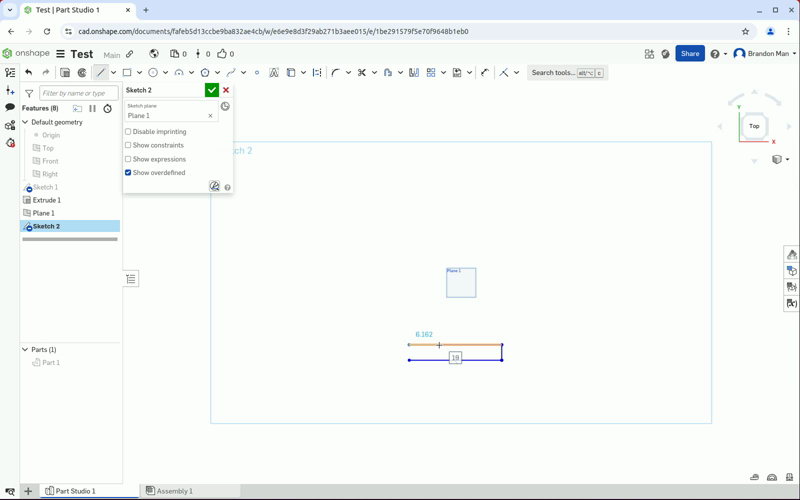
key_down(shift)
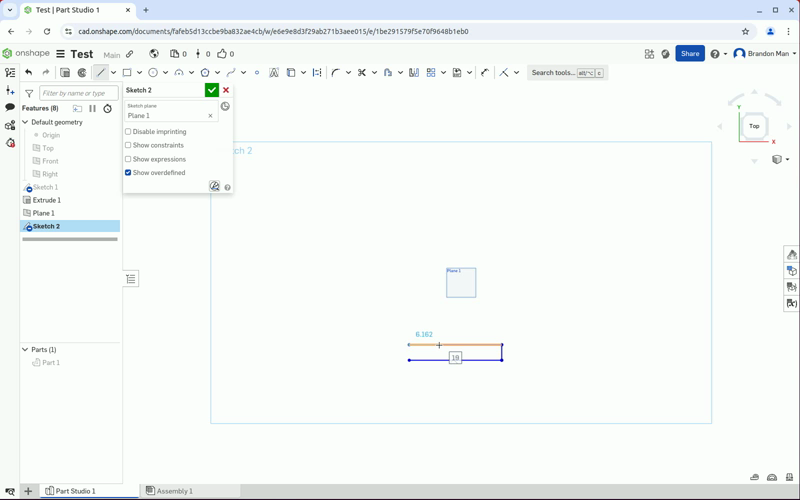
mouse_move(409, 360)
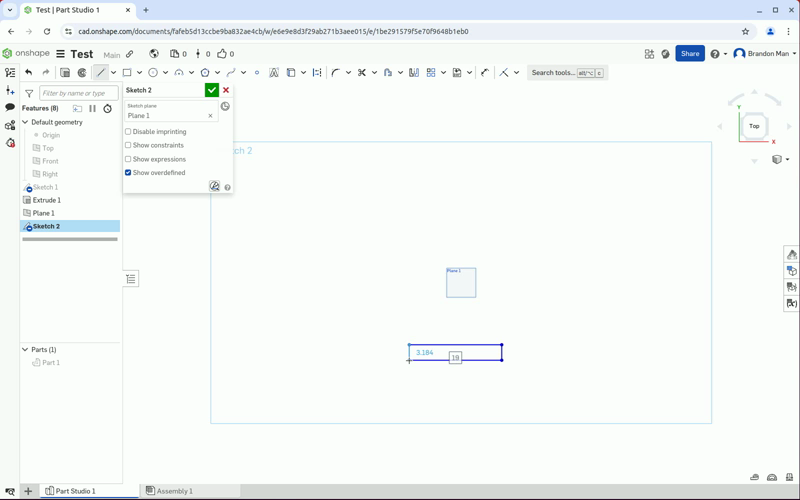
key_up(shift)
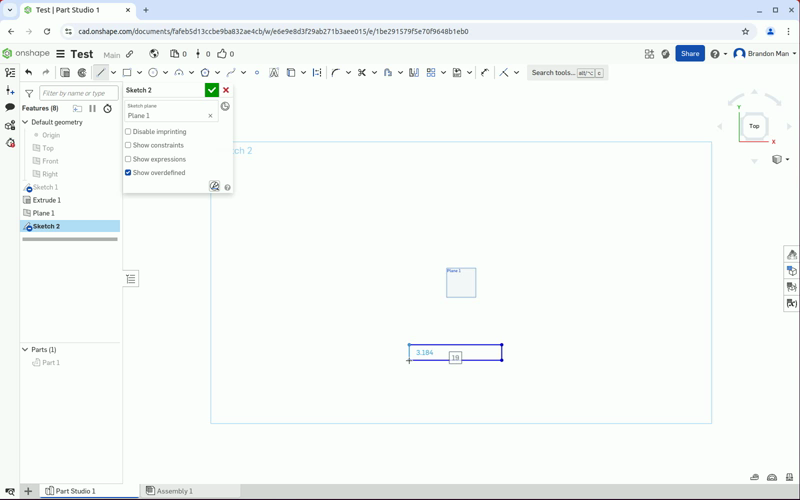
click(409, 360)
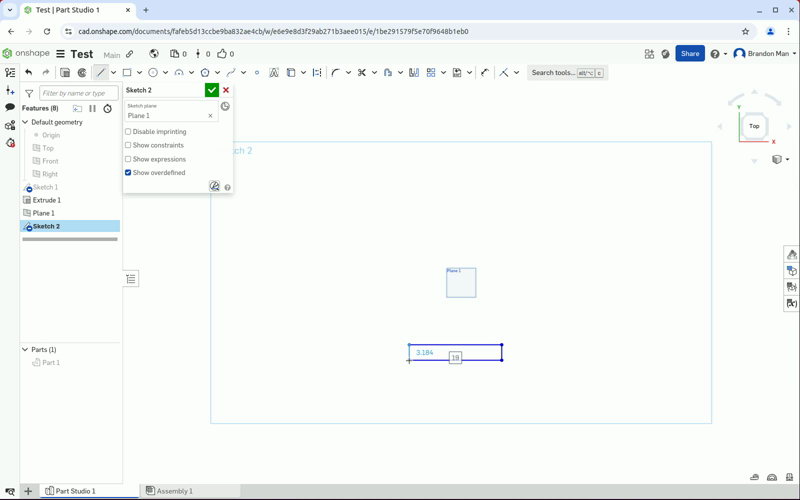
key(esc)
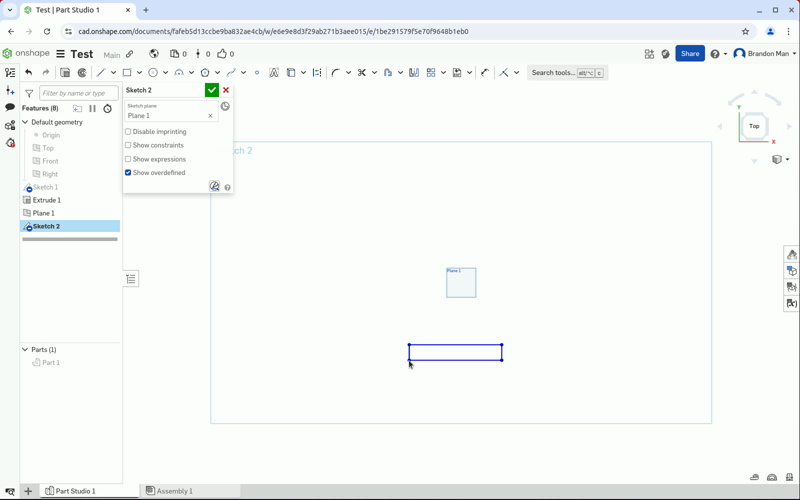
mouse_move(490, 353)
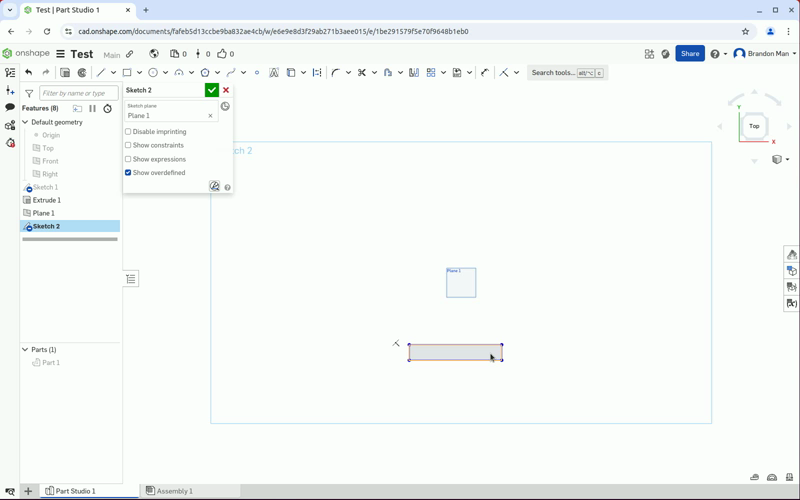
scroll(6)
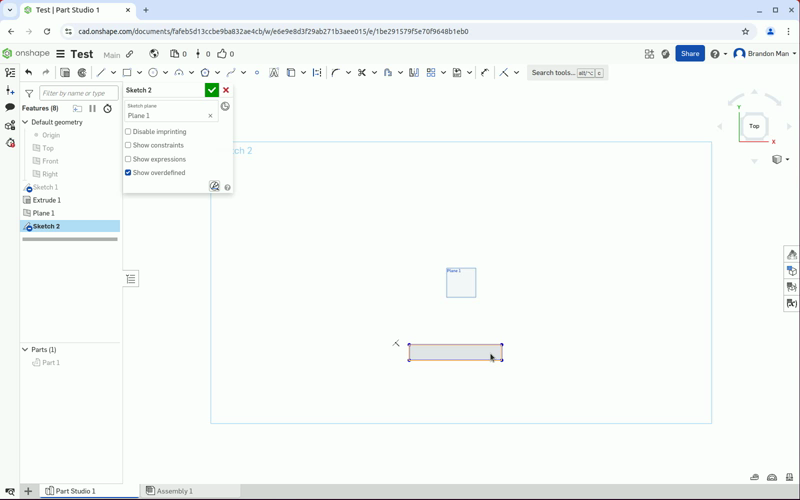
scroll(6)
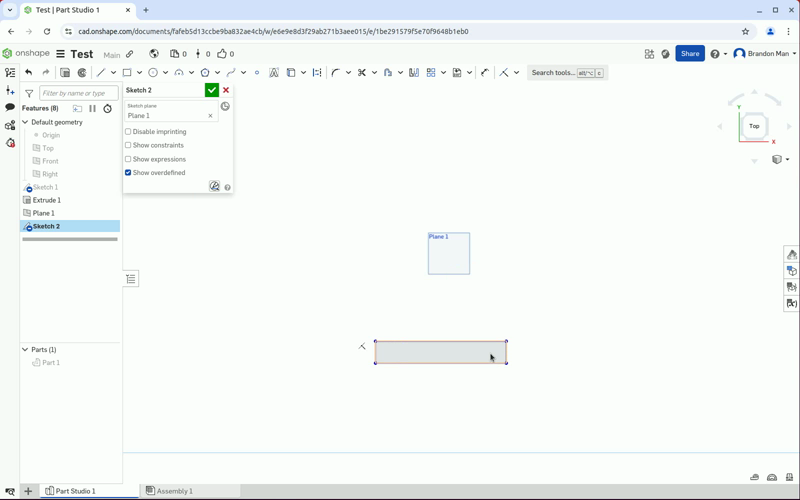
scroll(6)
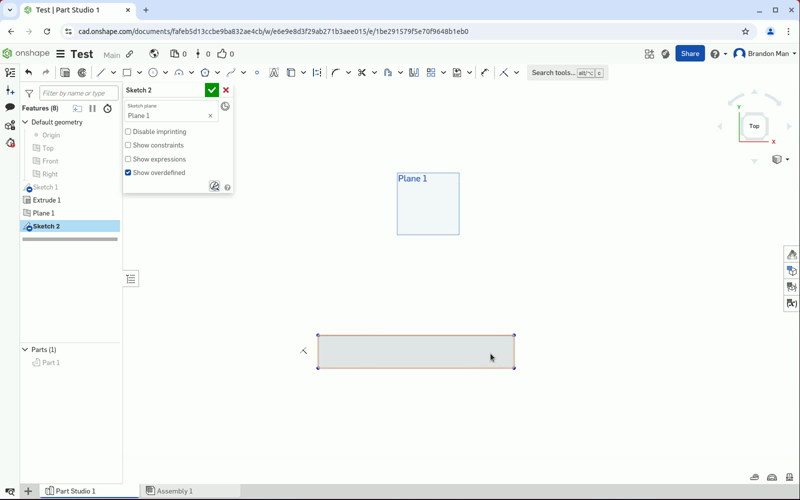
scroll(6)
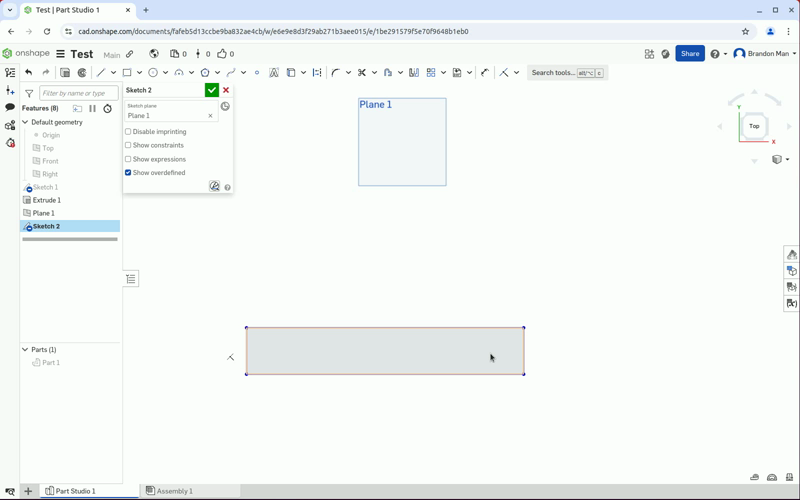
scroll(6)
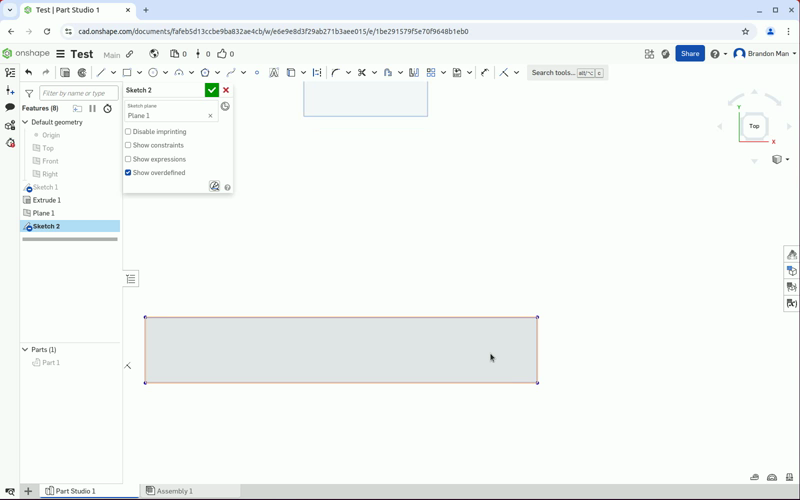
scroll(6)
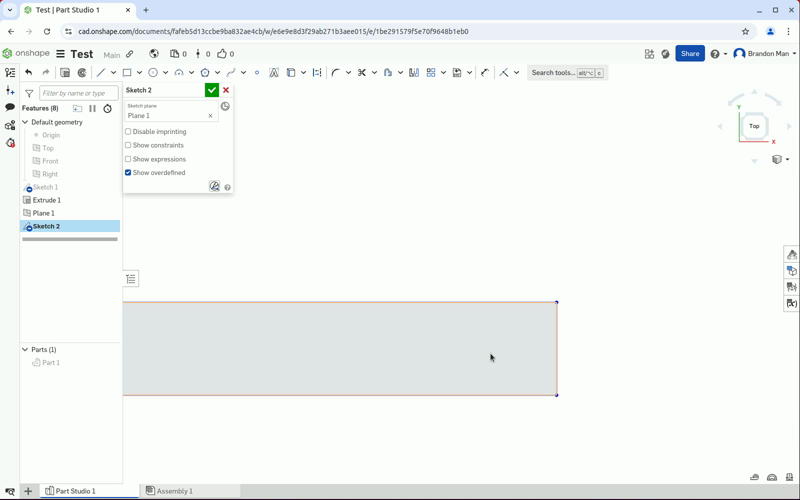
scroll(6)
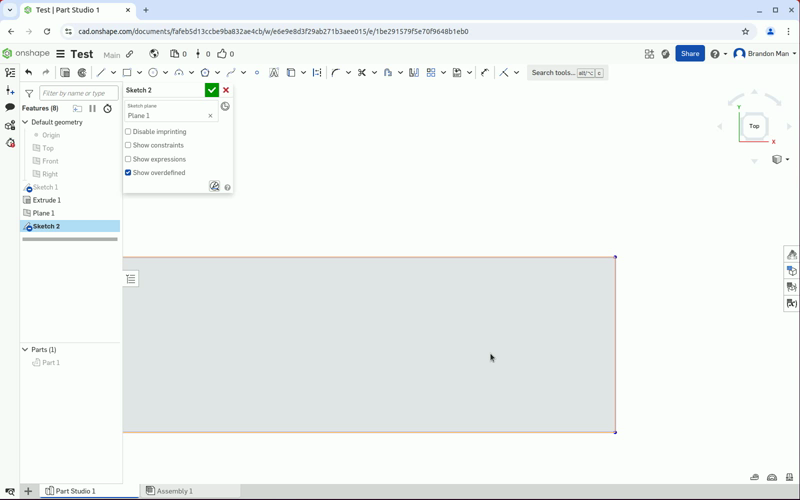
click(490, 353)
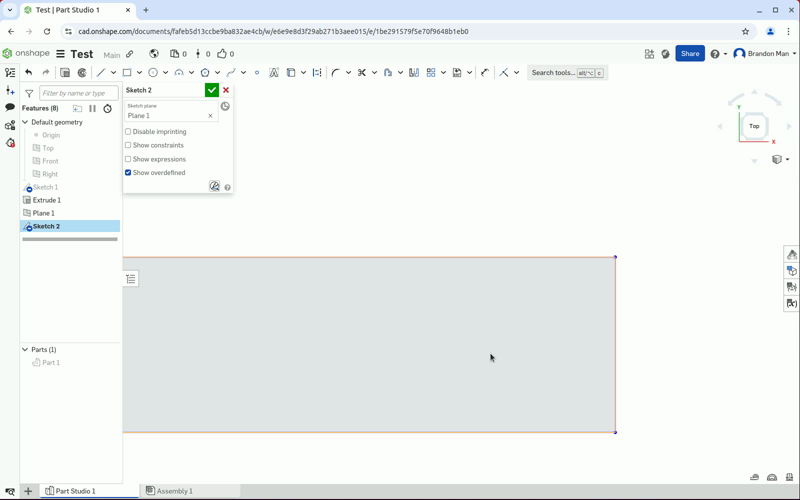
scroll(-6)
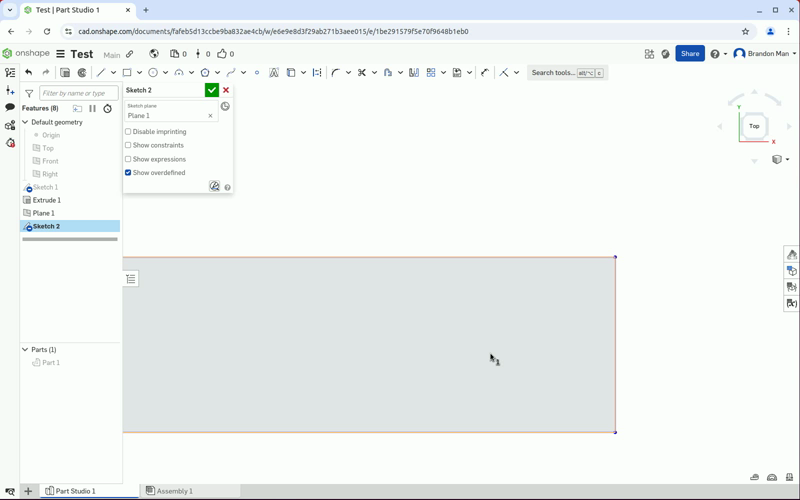
scroll(-6)
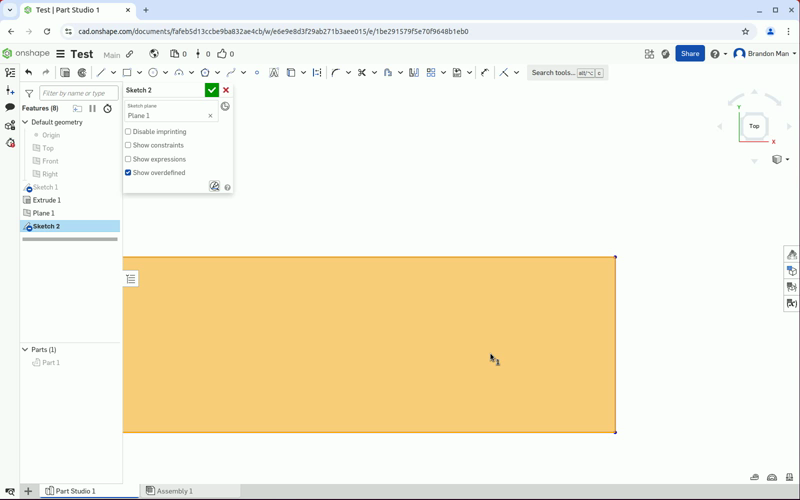
scroll(-6)
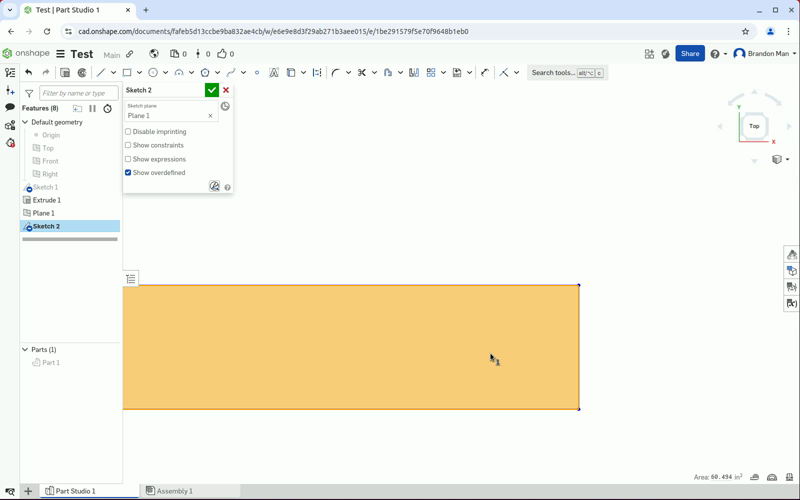
scroll(-6)
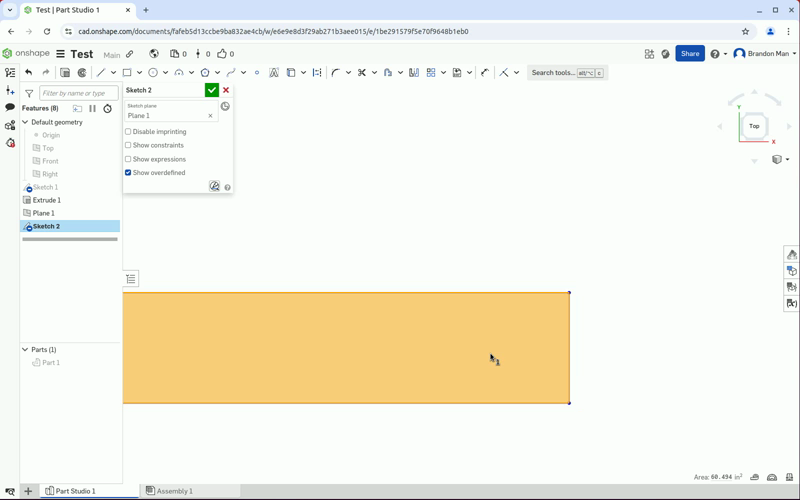
scroll(-6)
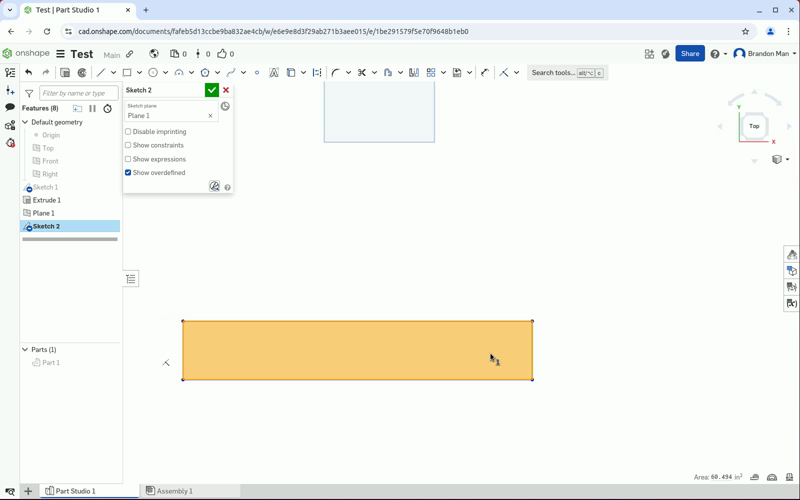
scroll(-6)
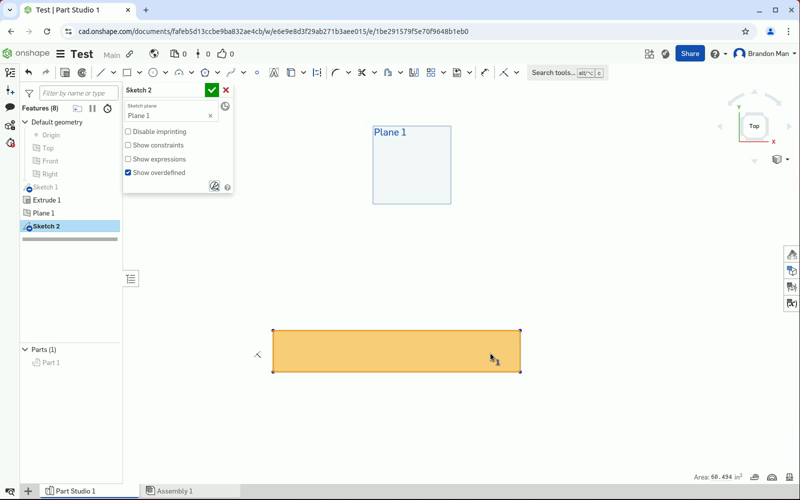
scroll(-6)
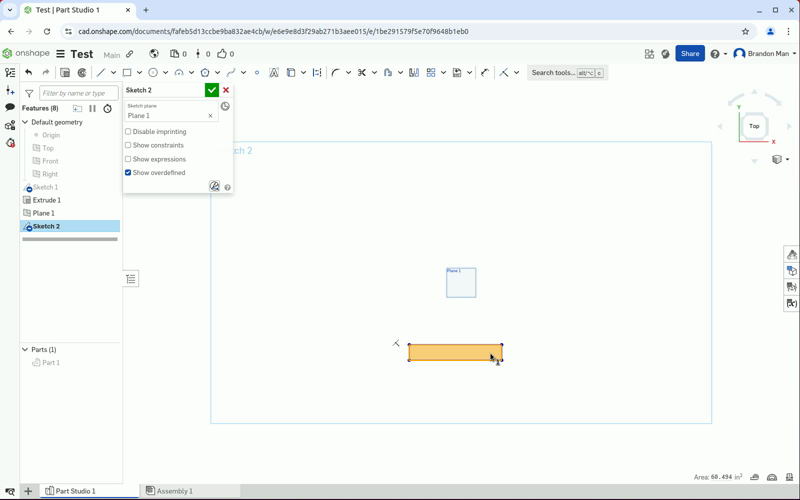
mouse_move(73, 352)
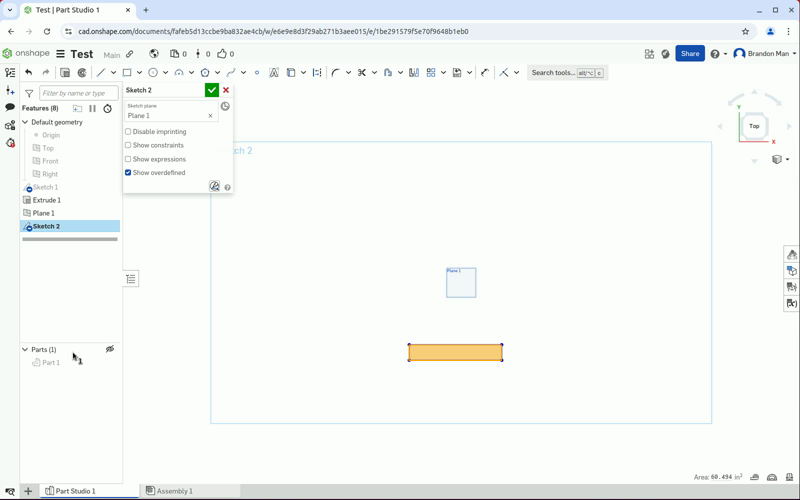
key(shift+y)
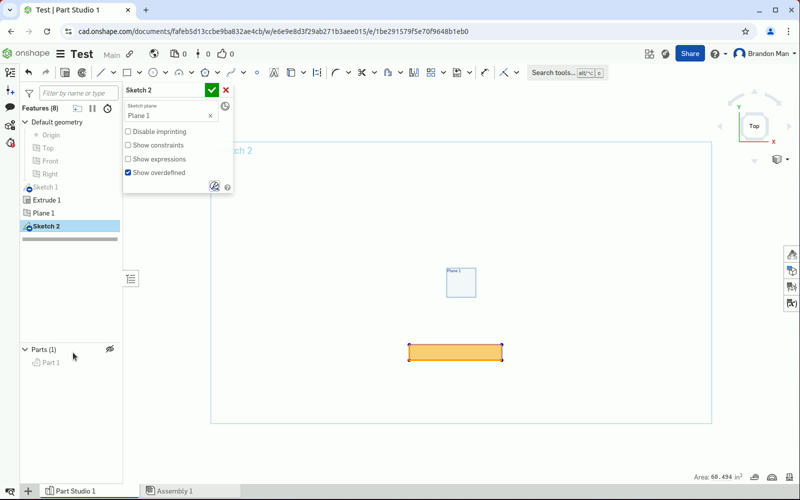
key(shift+e)
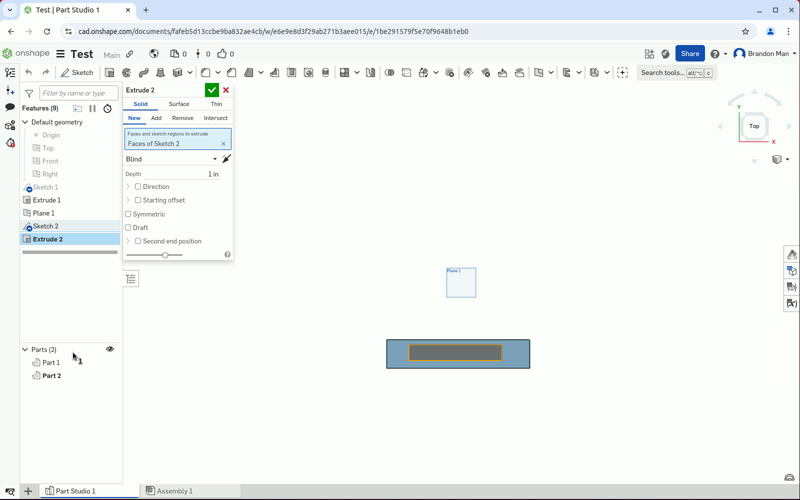
mouse_move(143, 106)
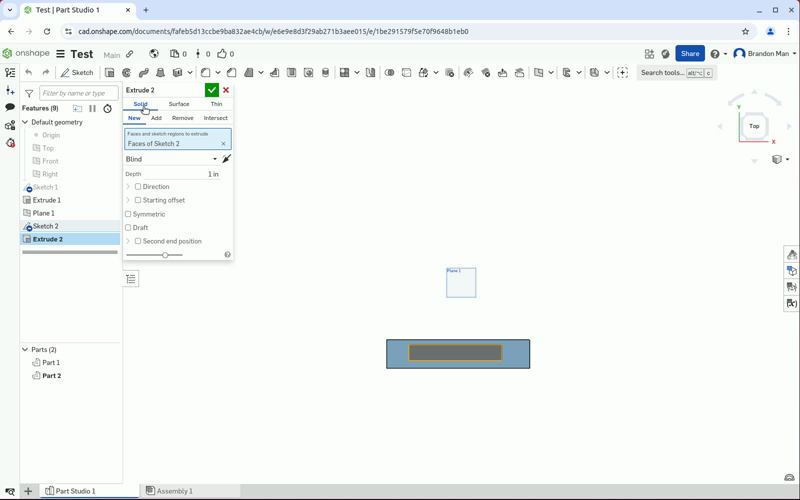
click(143, 106)
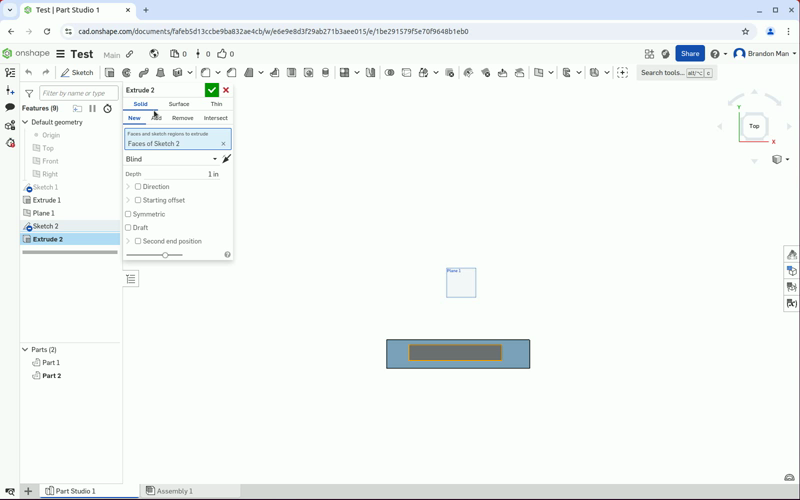
mouse_move(186, 120)
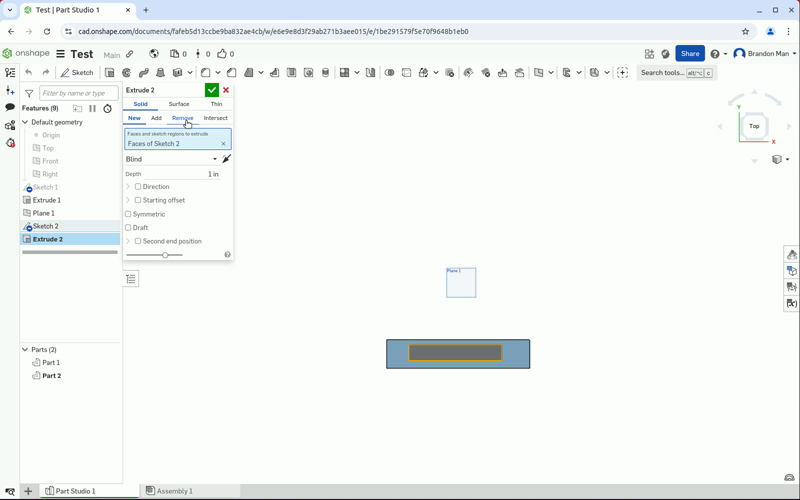
click(186, 120)
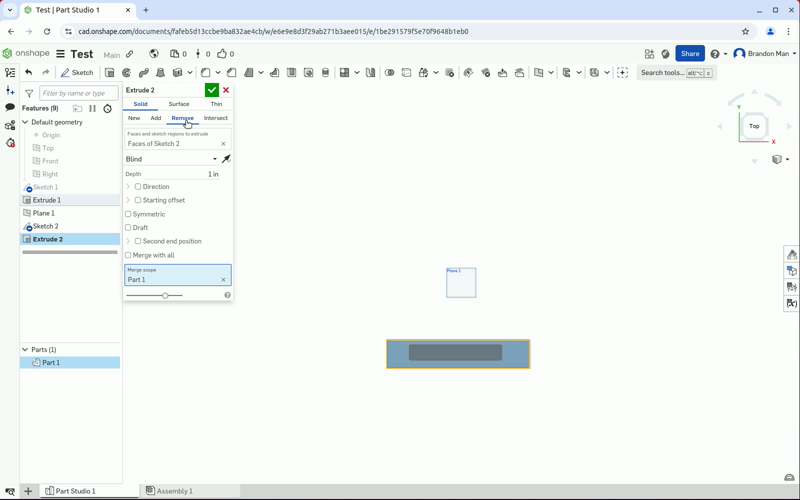
key(tab, 4)
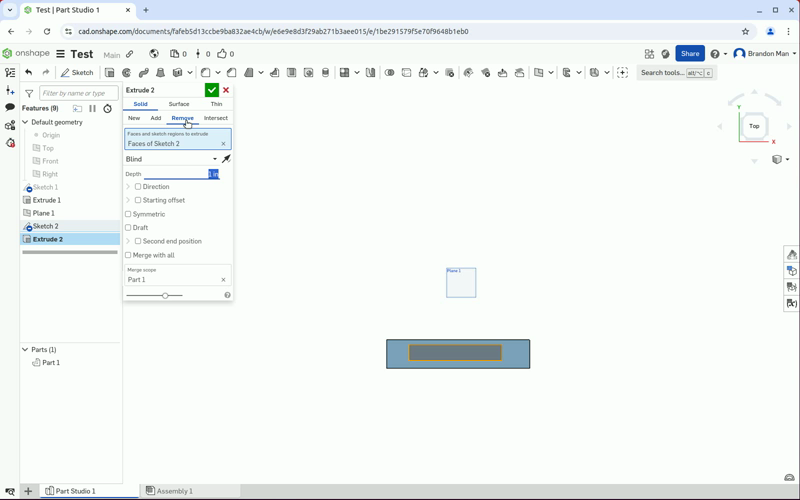
text(3.851)
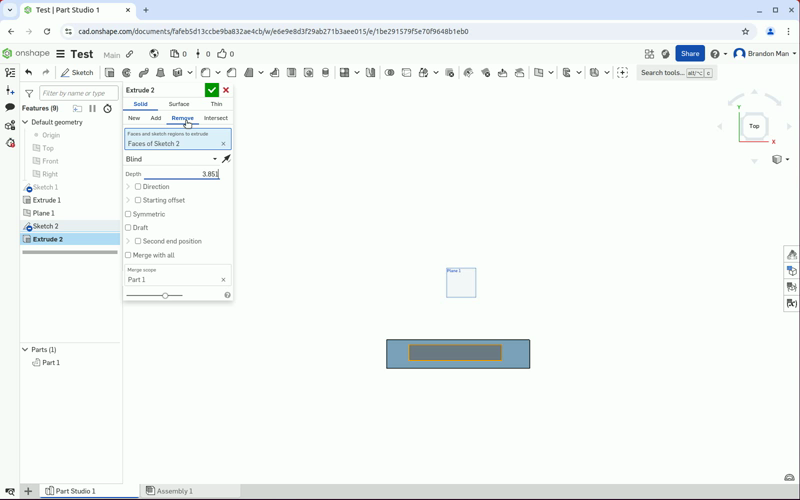
key(tab, 6)
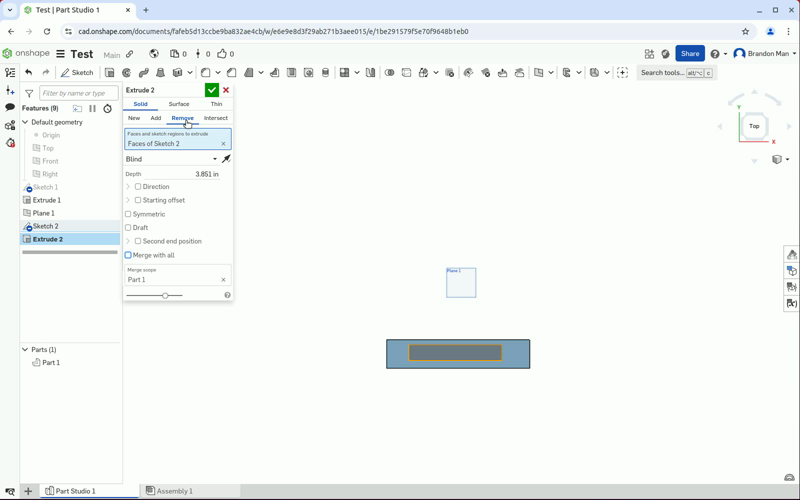
key(space)
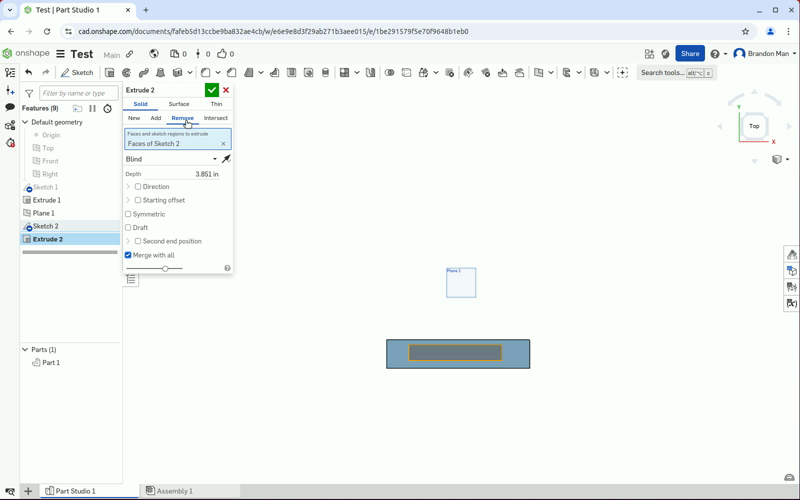
key(enter)
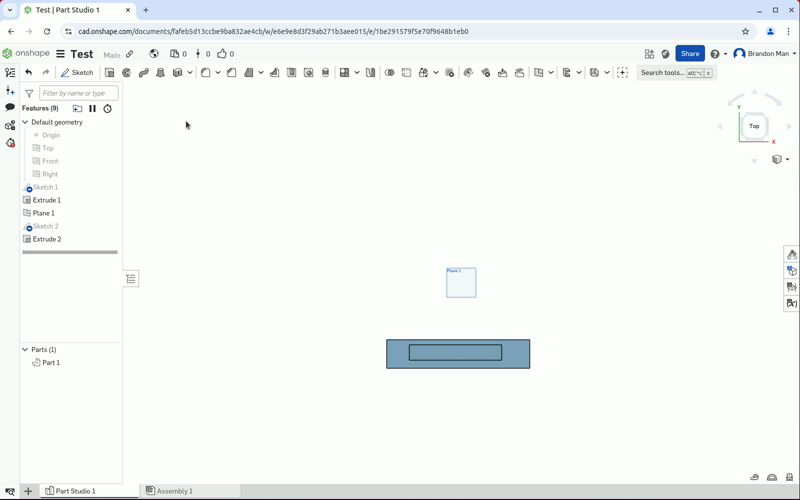
key(shift+h)
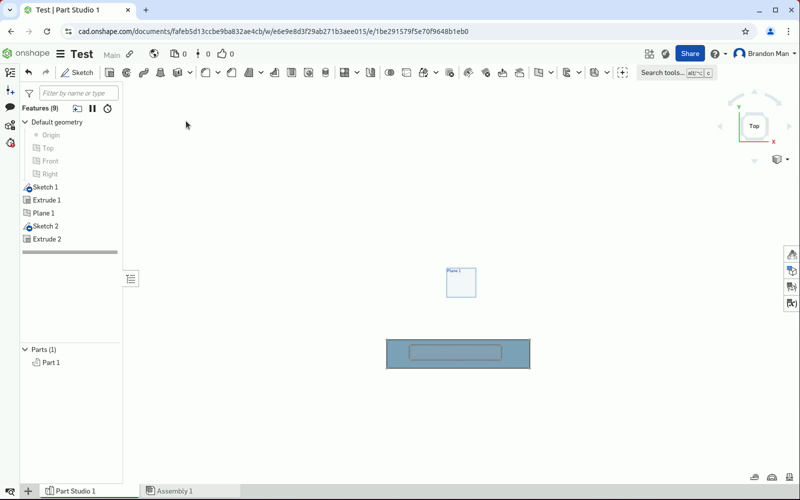
key(shift+h)
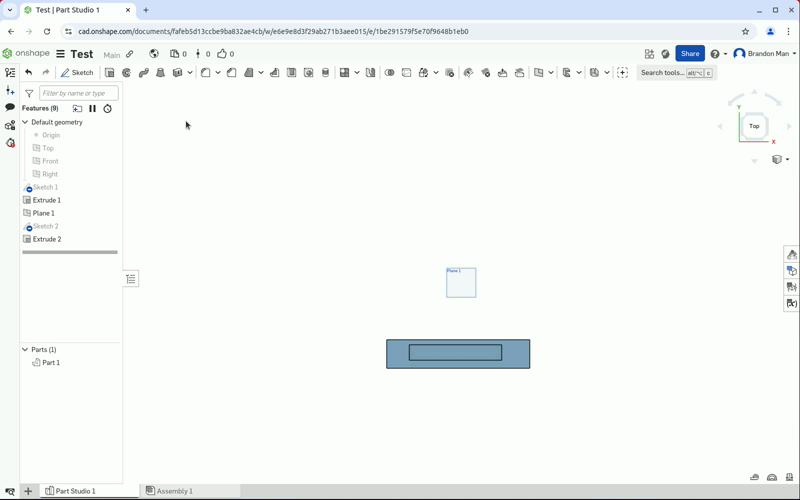
mouse_move(73, 189)
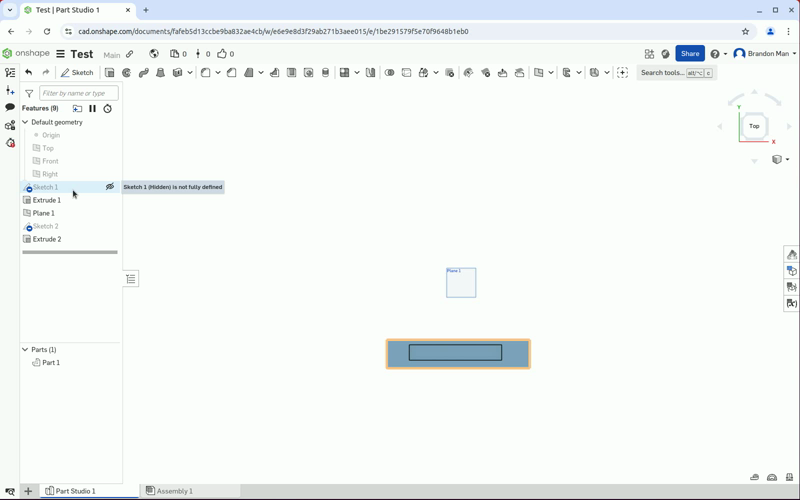
click(73, 189)
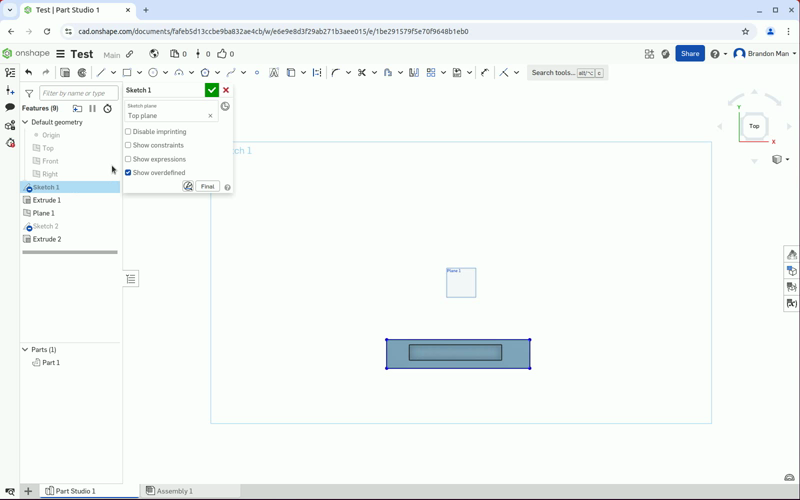
mouse_move(229, 92)
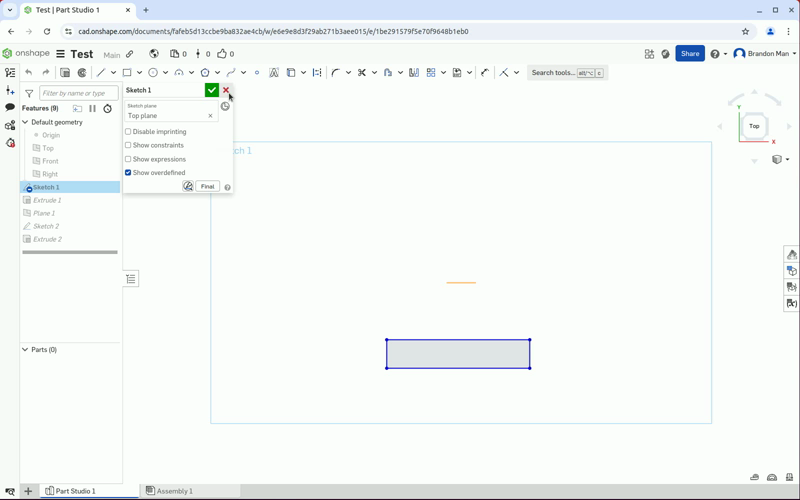
click(229, 92)
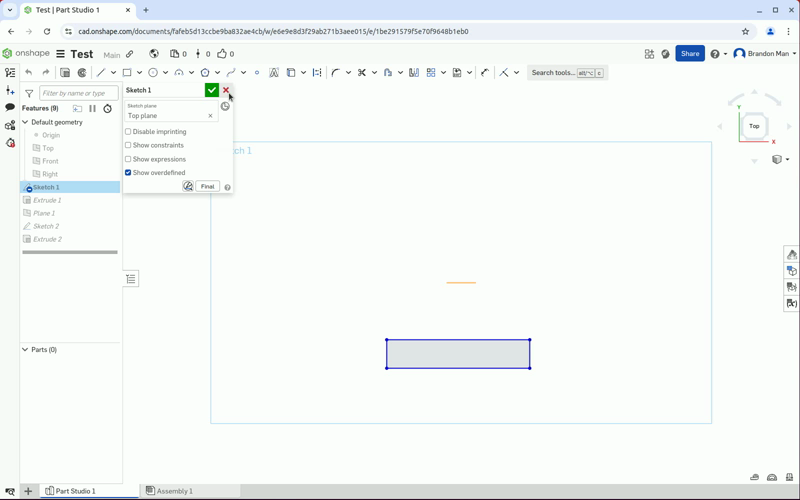
key(shift+s)
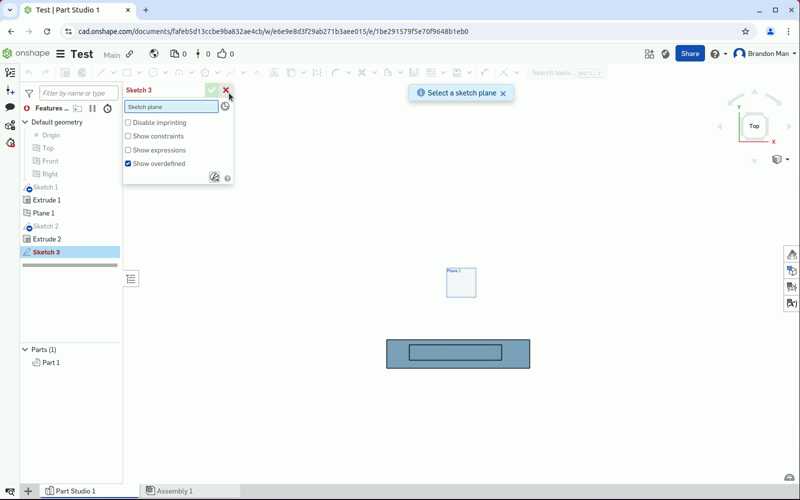
mouse_move(73, 215)
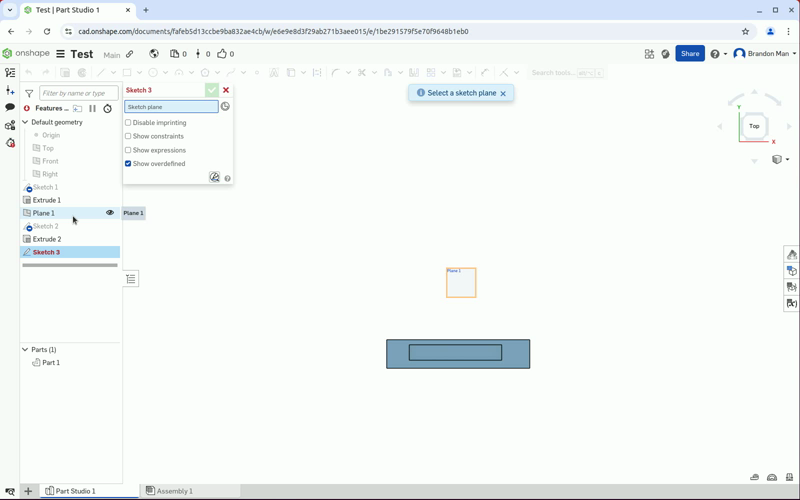
click(73, 215)
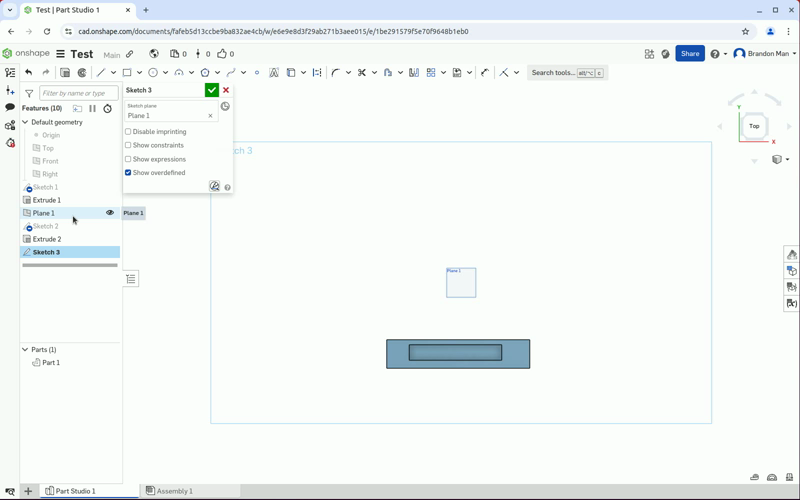
mouse_move(73, 352)
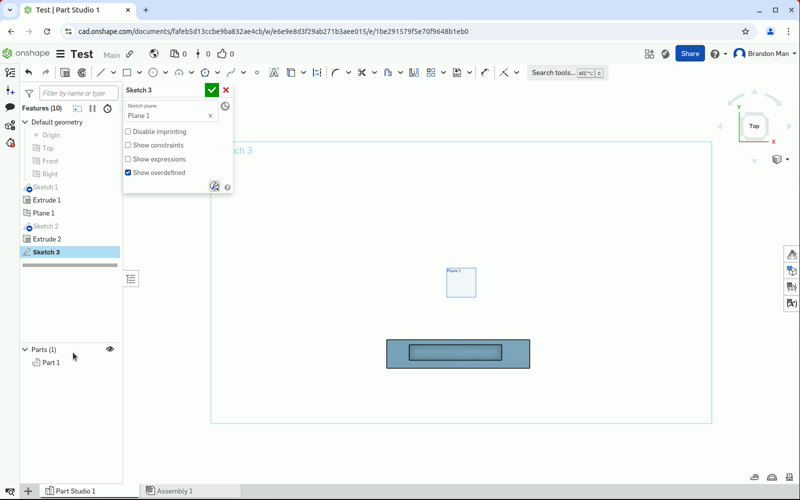
key(y)
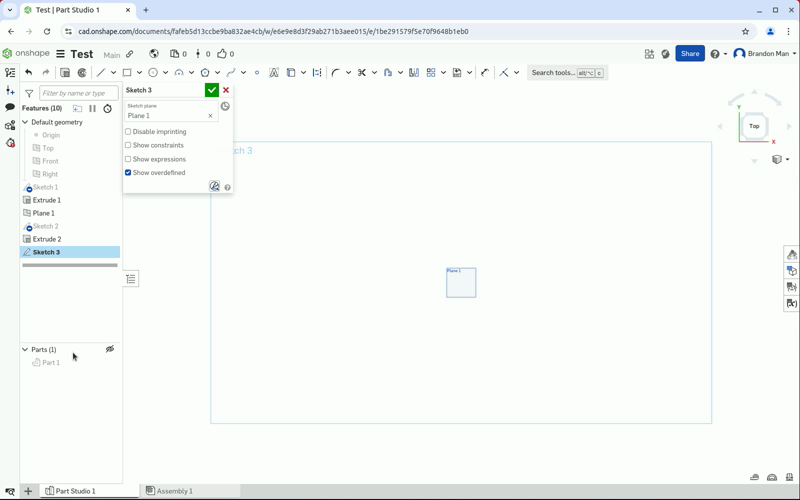
key(c)
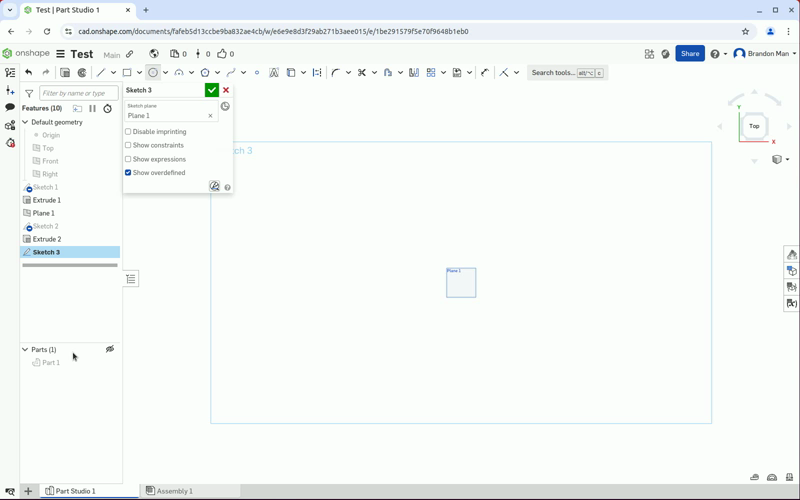
key_down(shift)
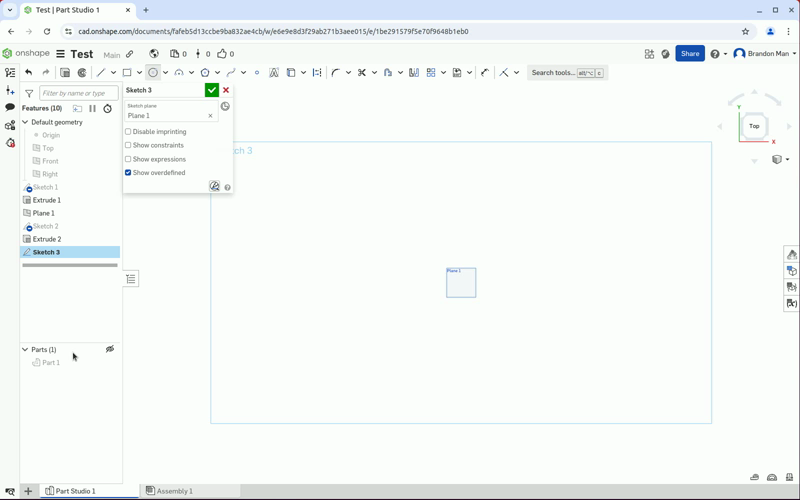
mouse_move(398, 353)
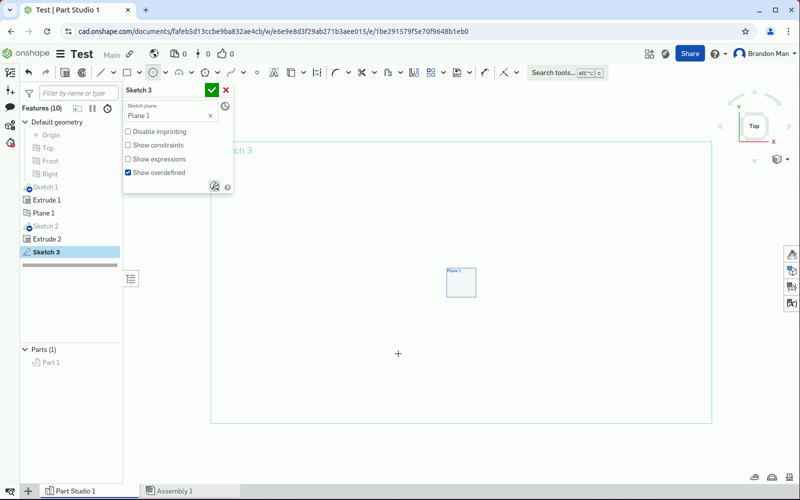
click(398, 353)
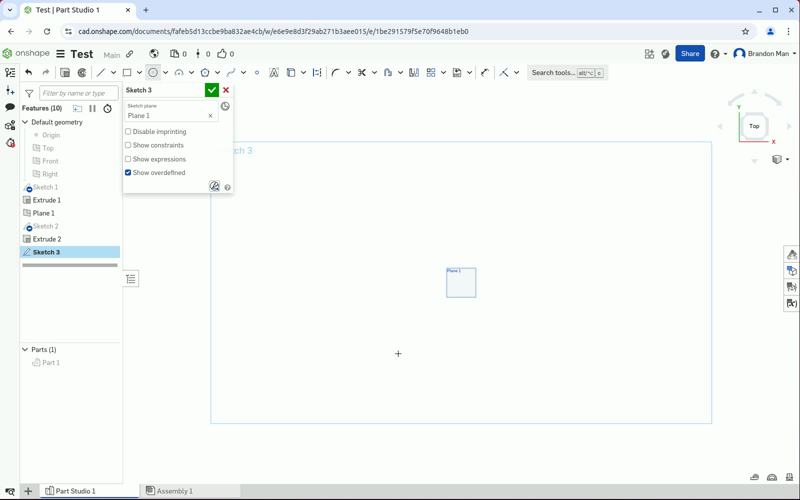
key_up(shift)
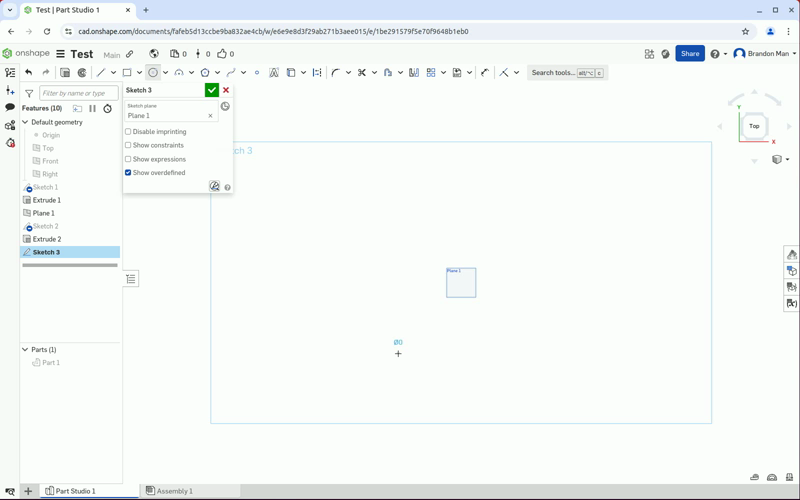
mouse_move(405, 353)
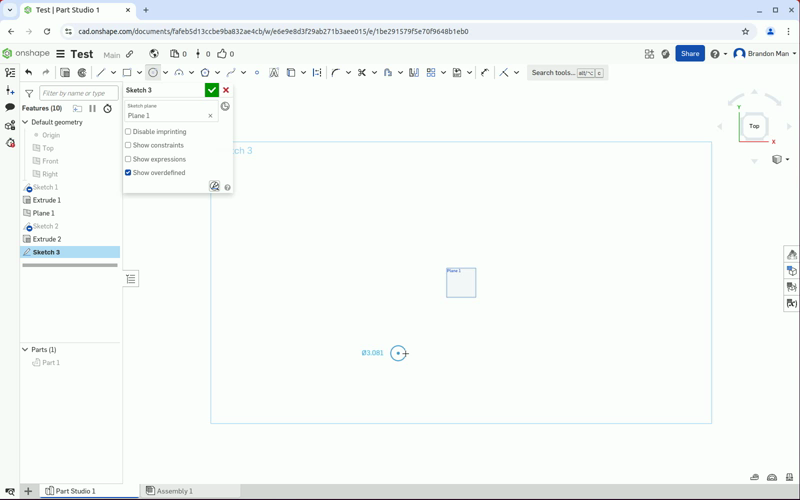
click(405, 353)
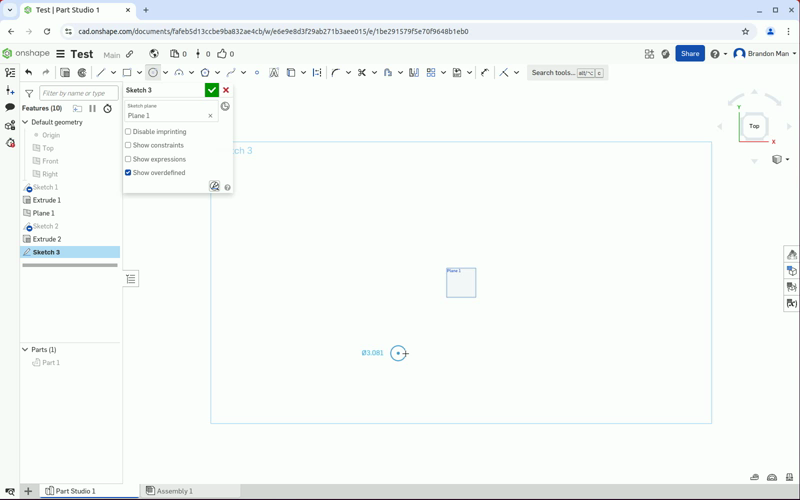
key(esc)
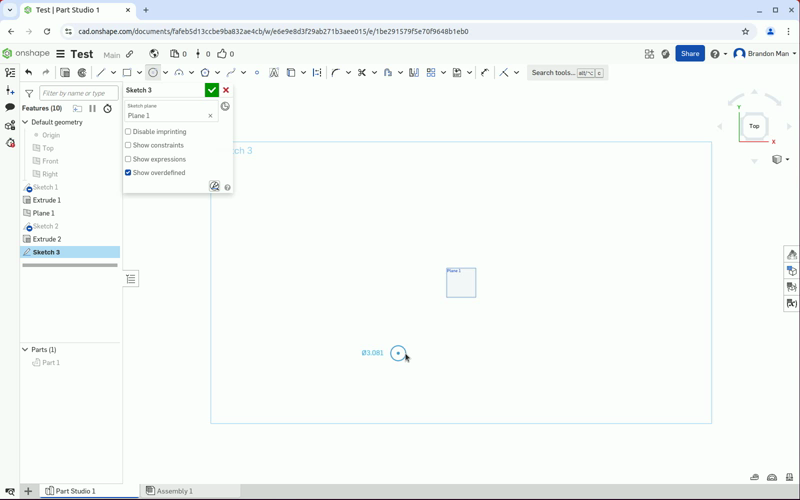
mouse_move(398, 354)
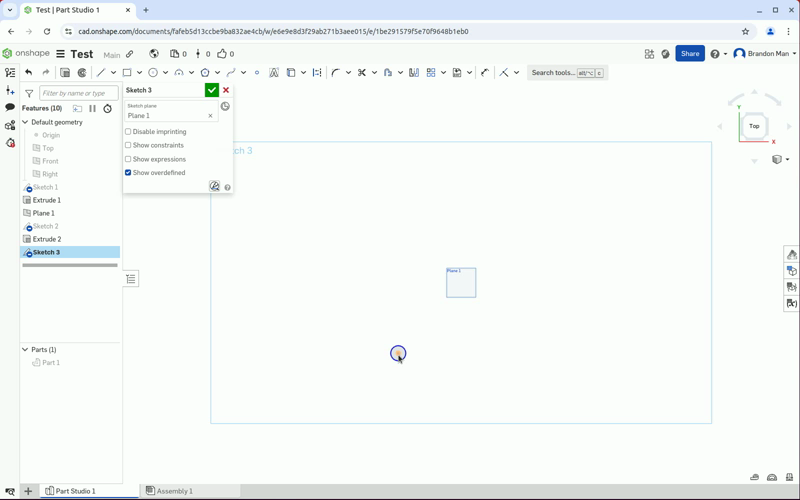
scroll(6)
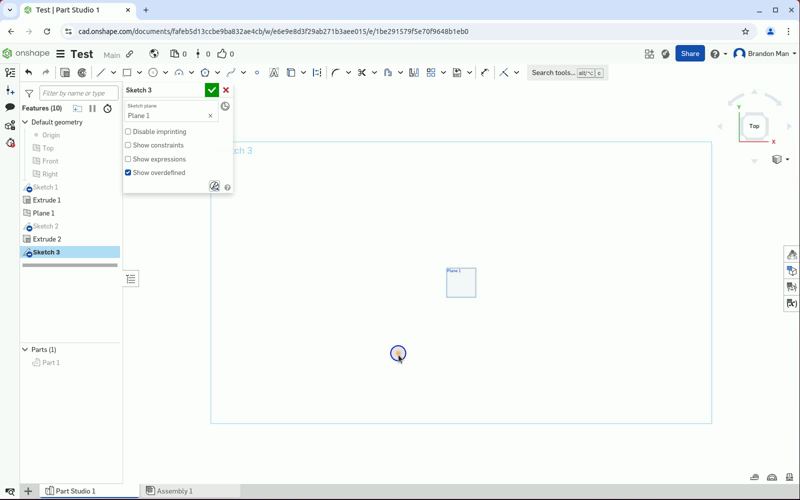
scroll(6)
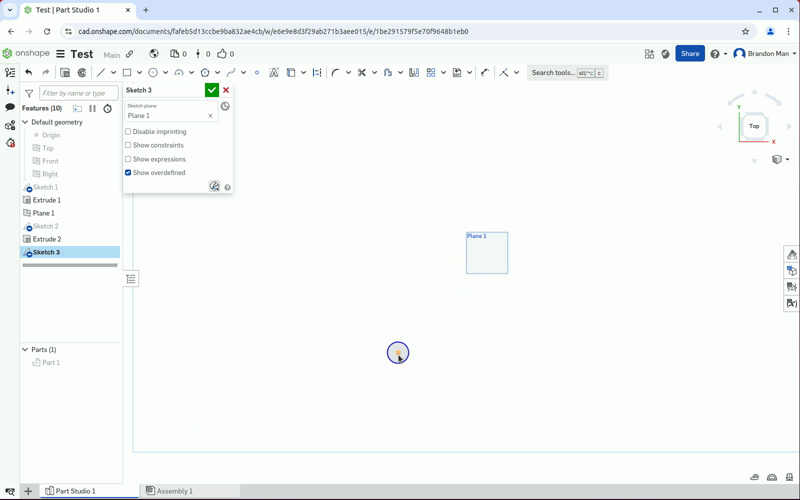
scroll(6)
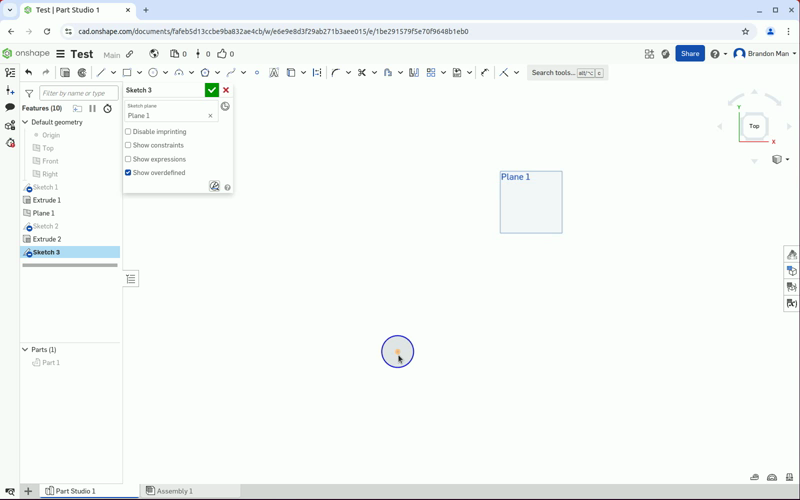
scroll(6)
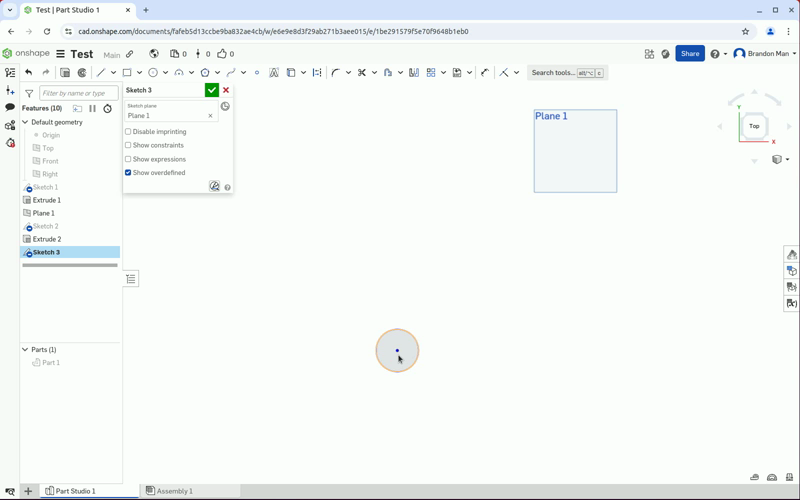
scroll(6)
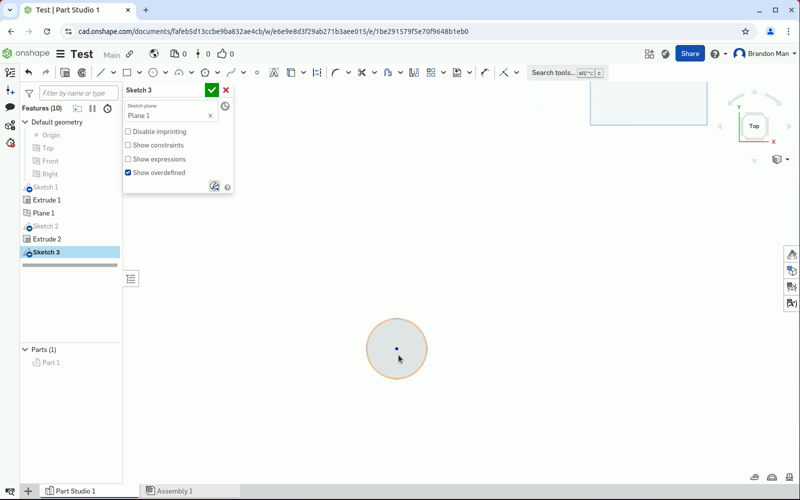
scroll(6)
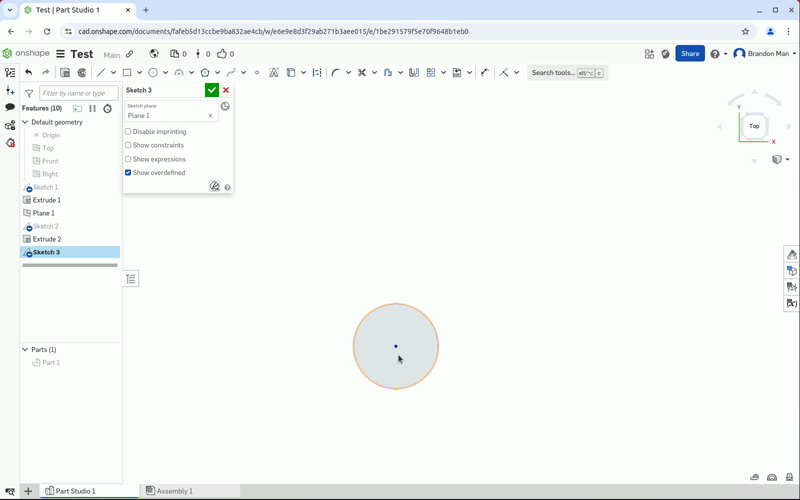
scroll(6)
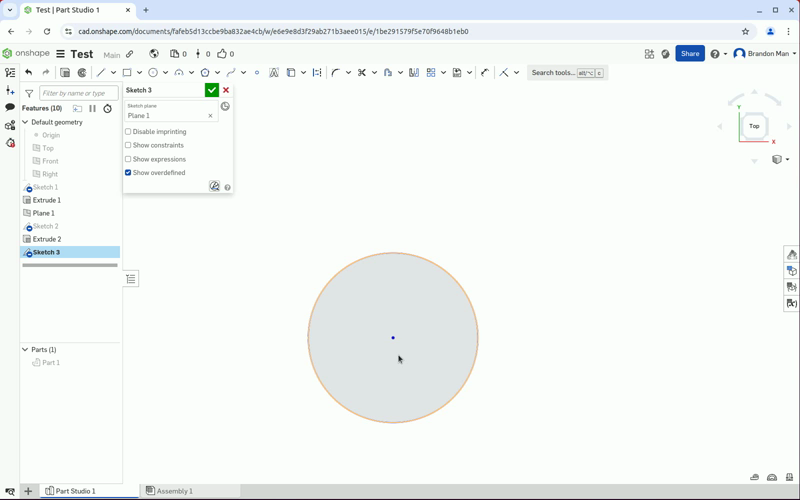
click(398, 354)
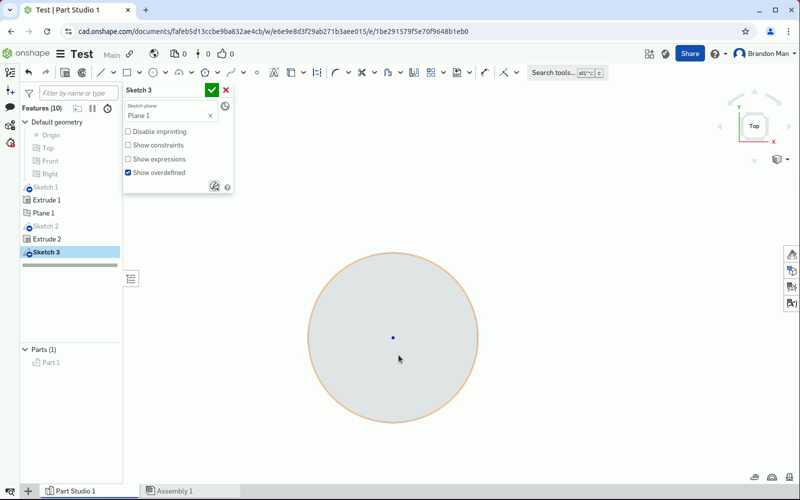
scroll(-6)
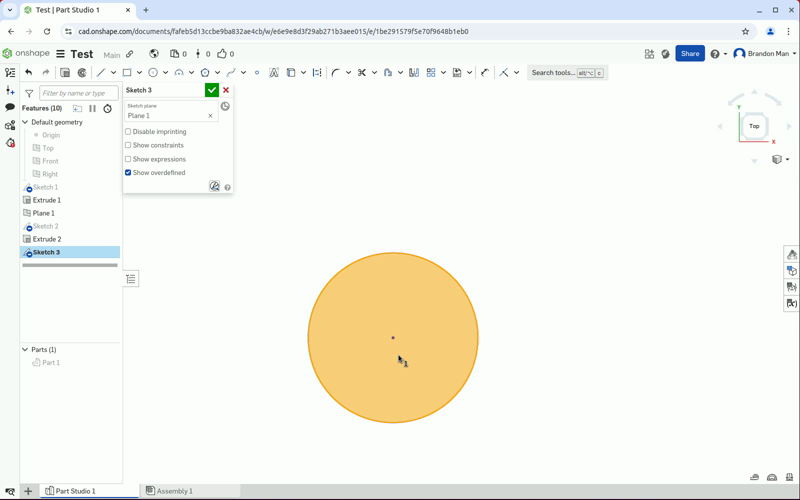
scroll(-6)
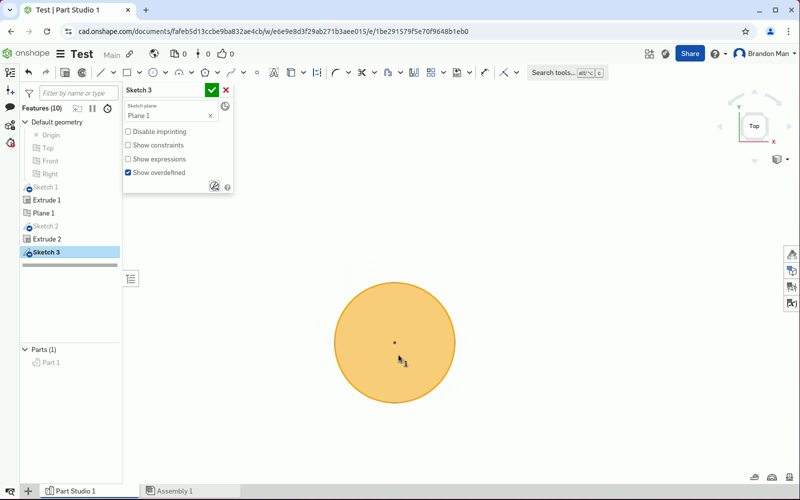
scroll(-6)
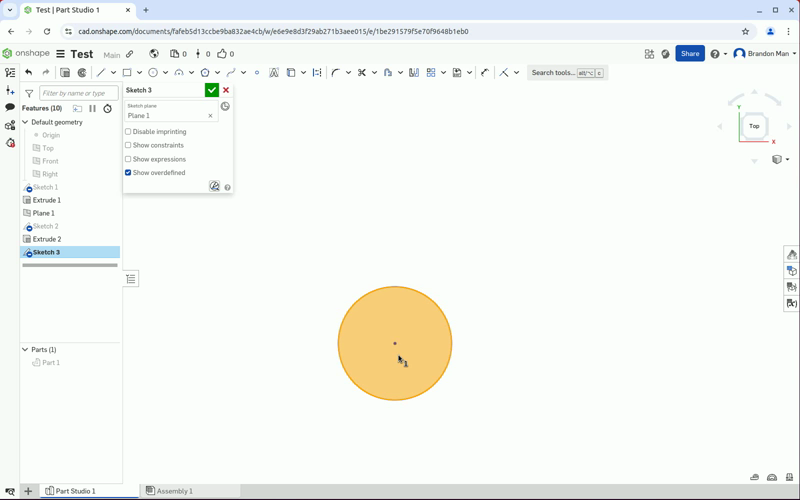
scroll(-6)
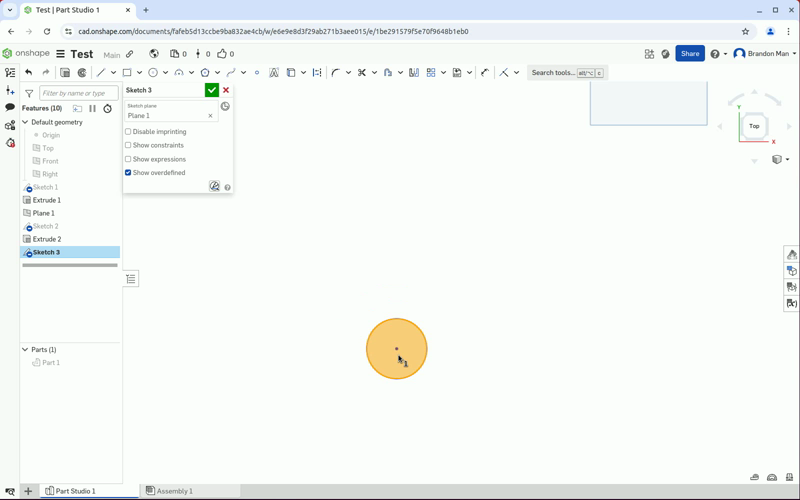
scroll(-6)
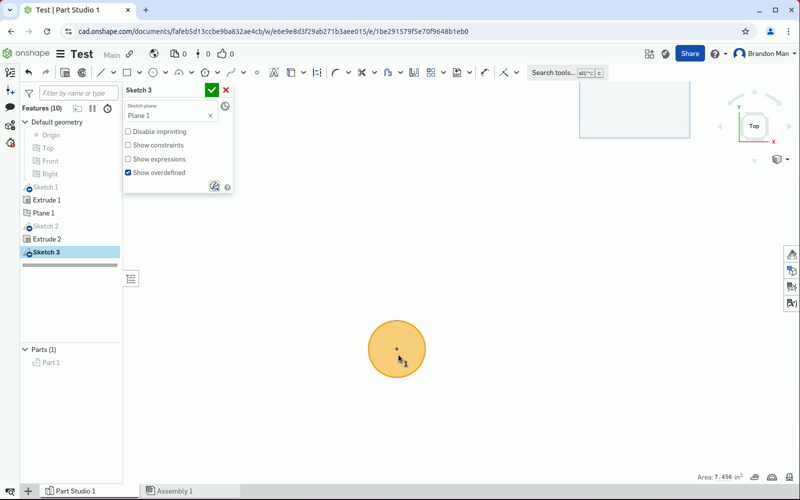
scroll(-6)
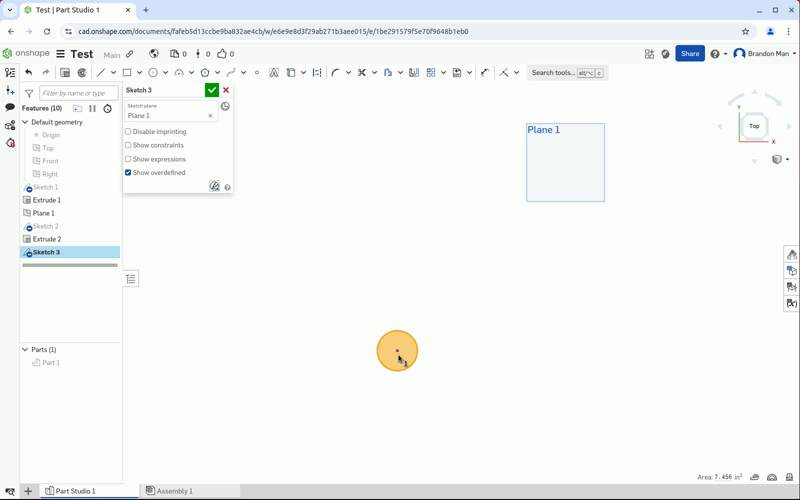
scroll(-6)
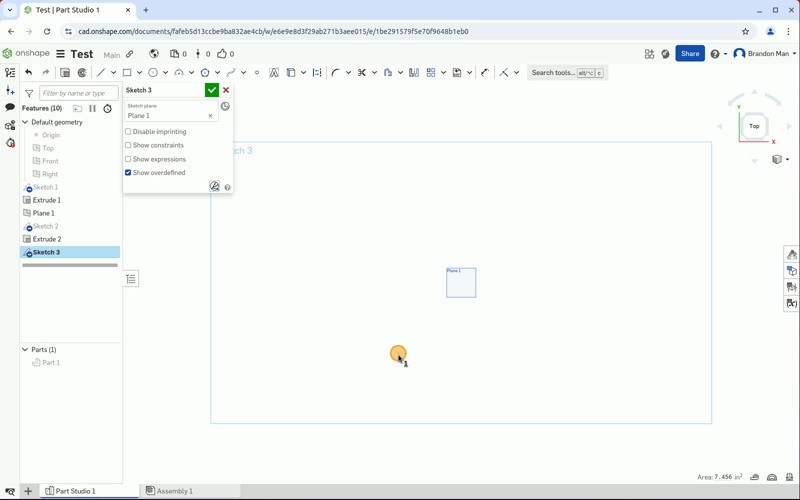
mouse_move(73, 352)
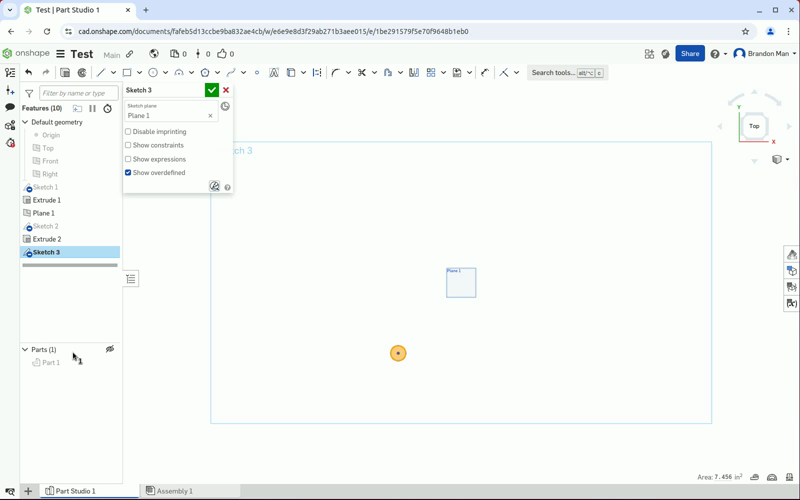
key(shift+y)
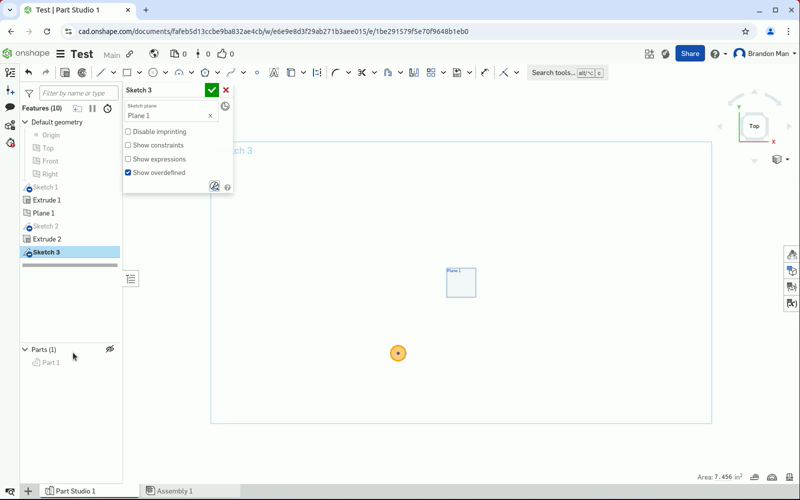
key(shift+e)
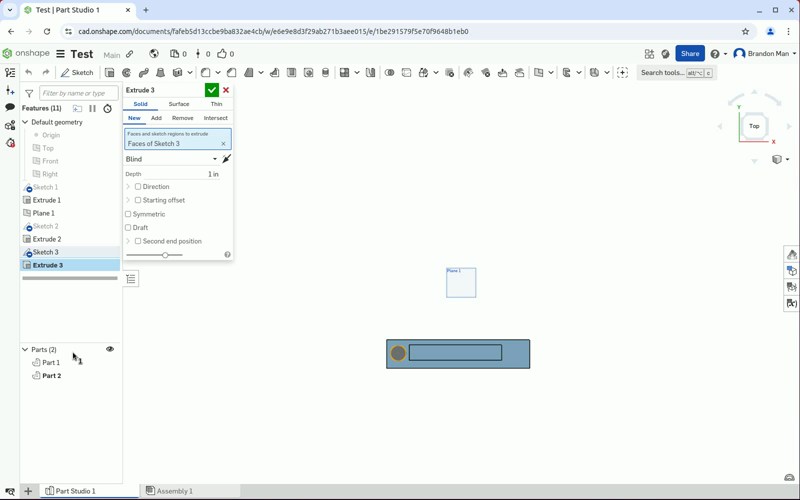
mouse_move(143, 106)
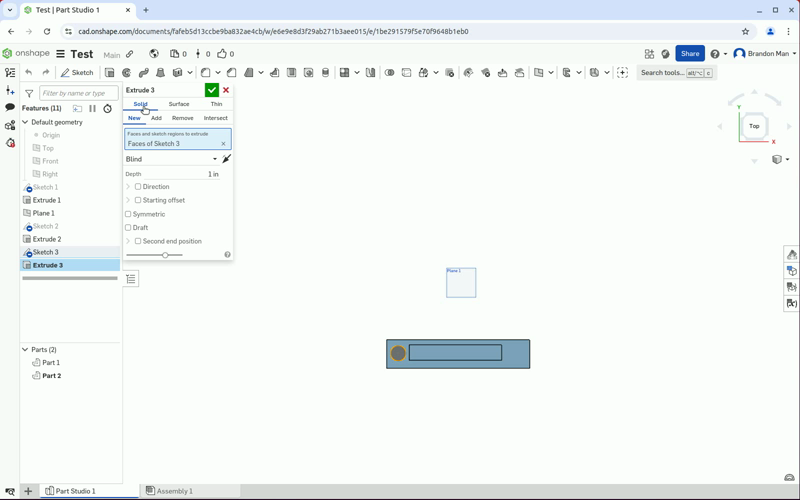
click(143, 106)
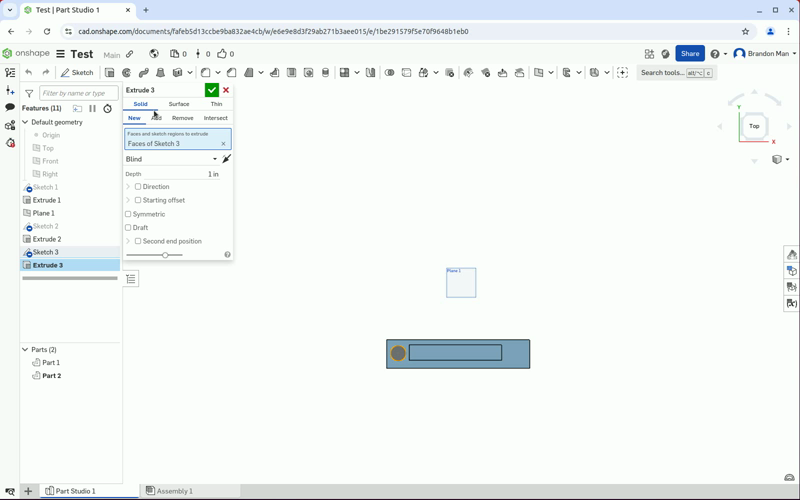
mouse_move(186, 120)
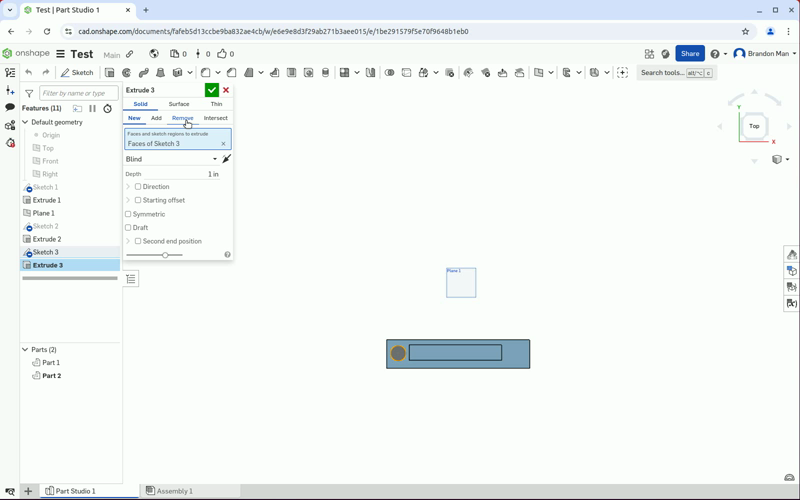
click(186, 120)
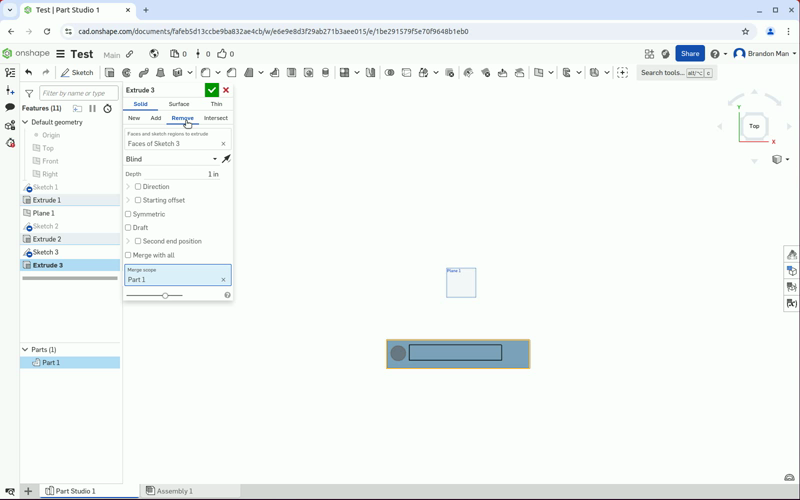
key(tab, 4)
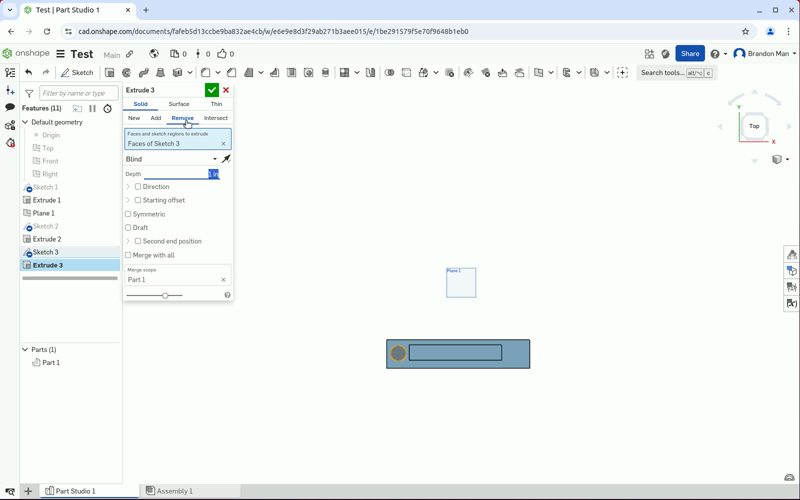
text(7.943)
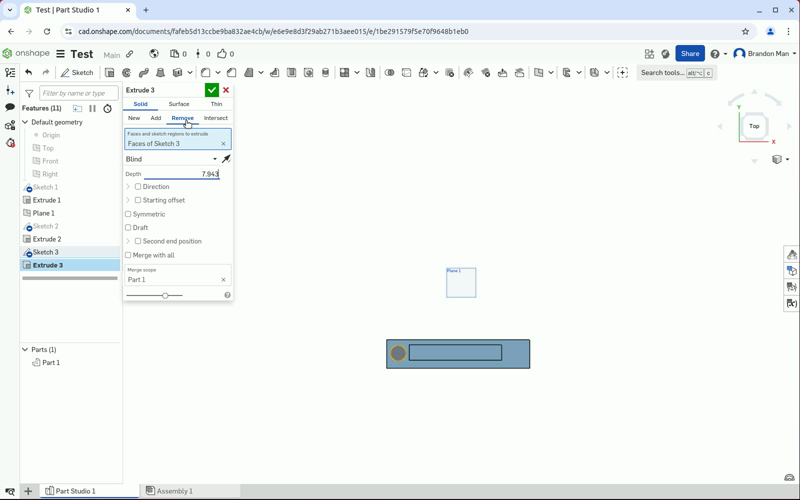
key(tab, 6)
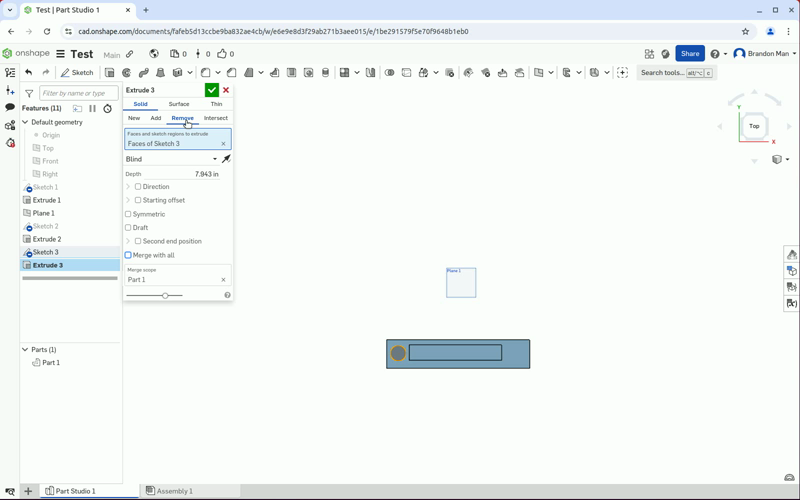
key(space)
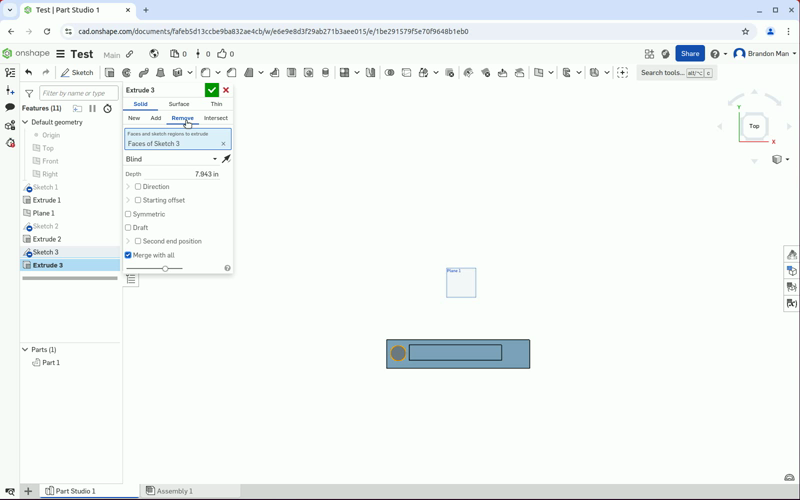
key(enter)
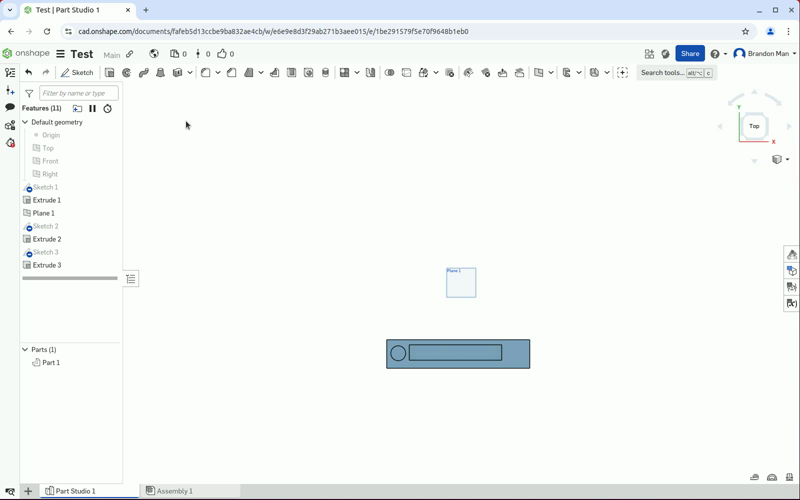
key(shift+h)
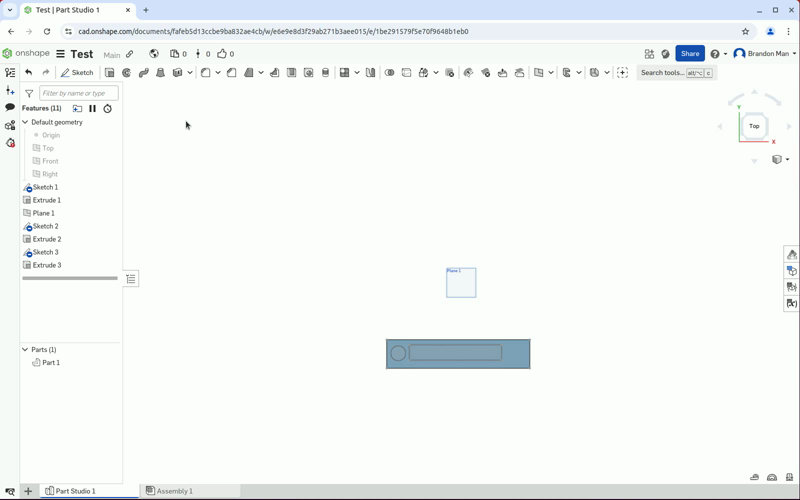
key(shift+h)
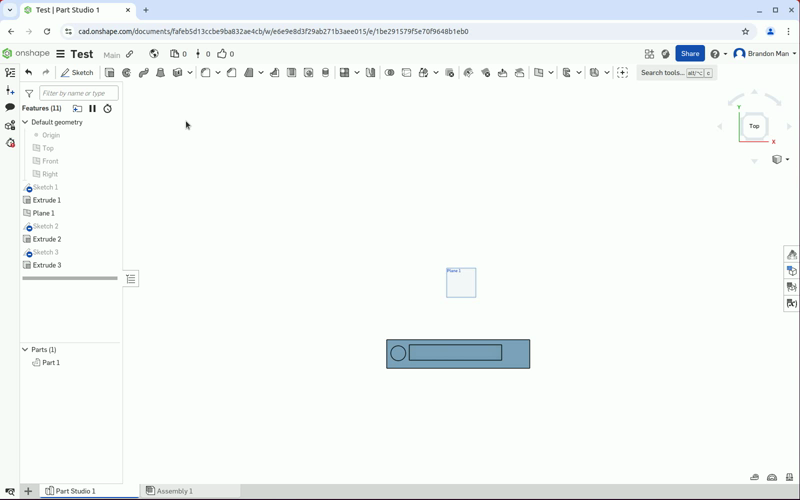
mouse_move(73, 189)
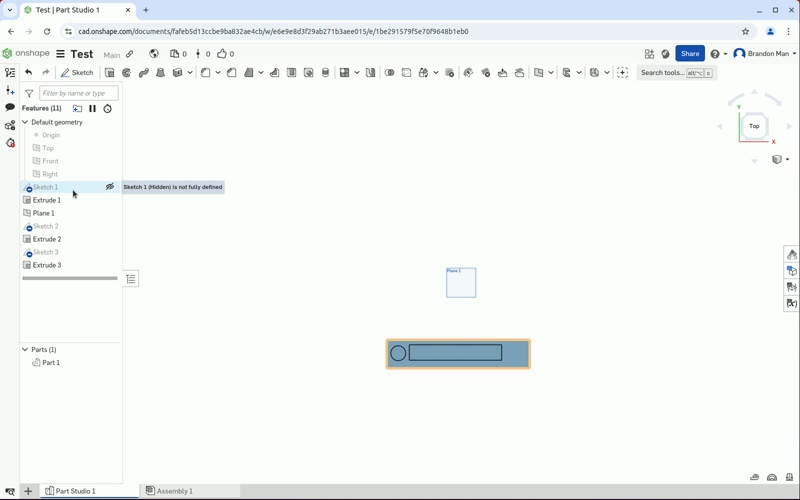
click(73, 189)
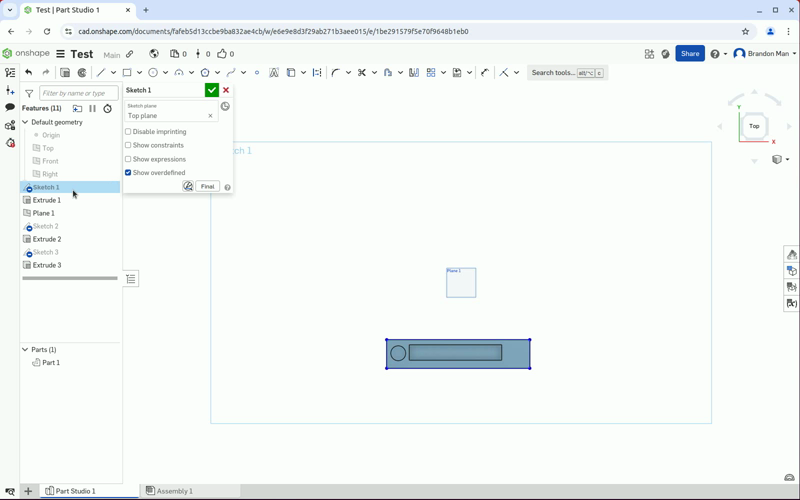
mouse_move(229, 92)
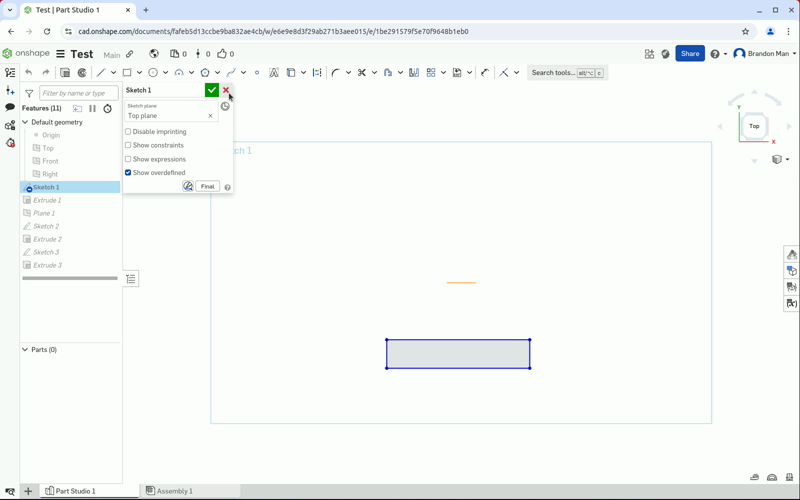
click(229, 92)
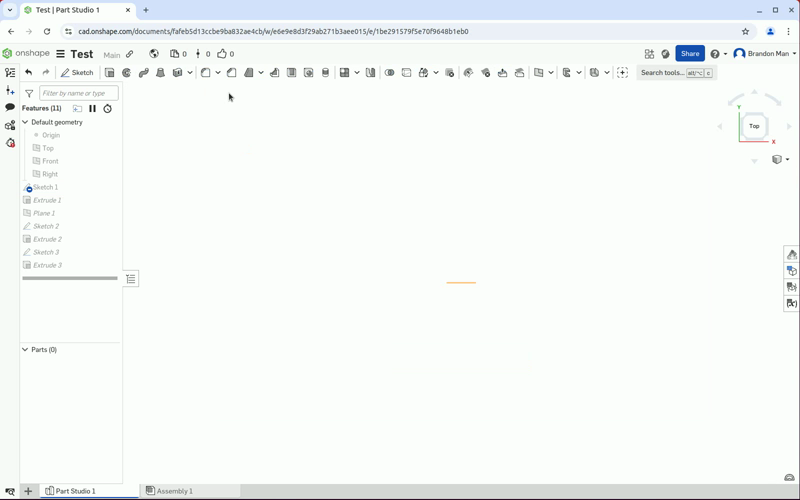
key(shift+s)
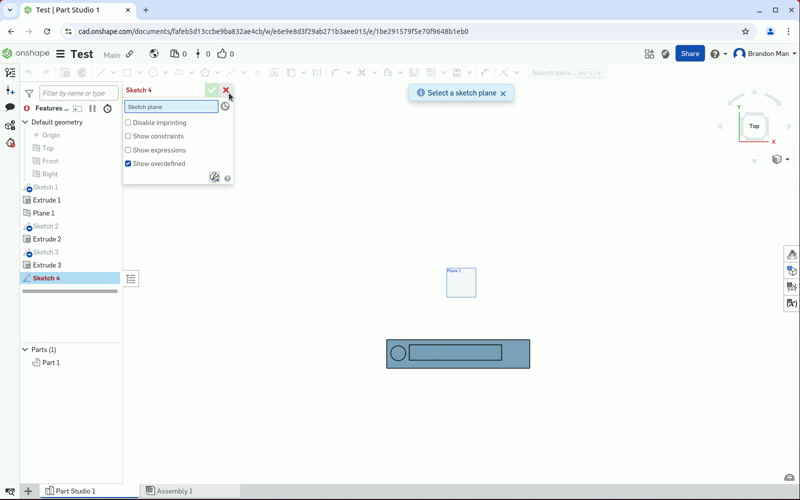
mouse_move(73, 215)
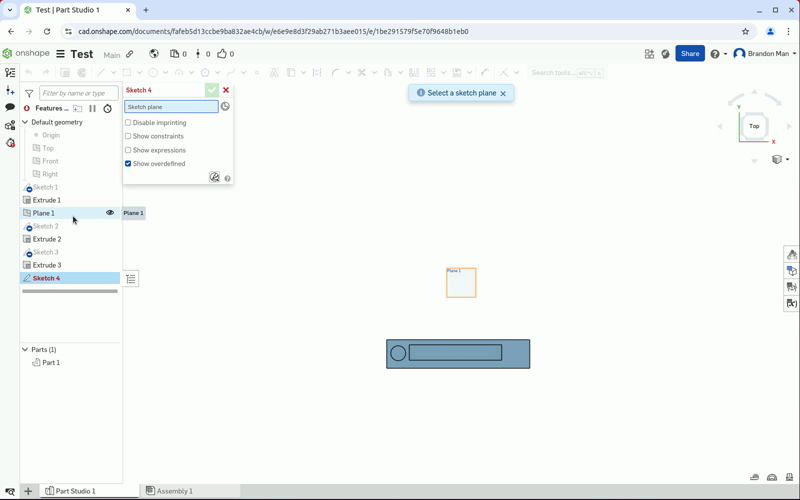
click(73, 215)
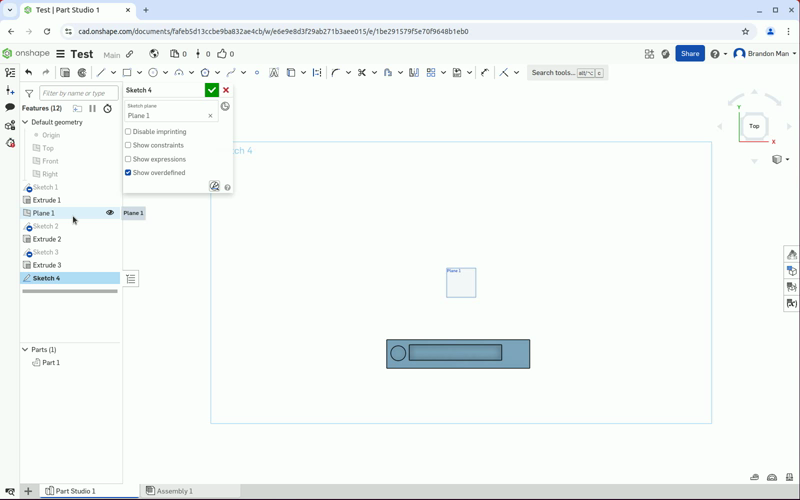
mouse_move(73, 352)
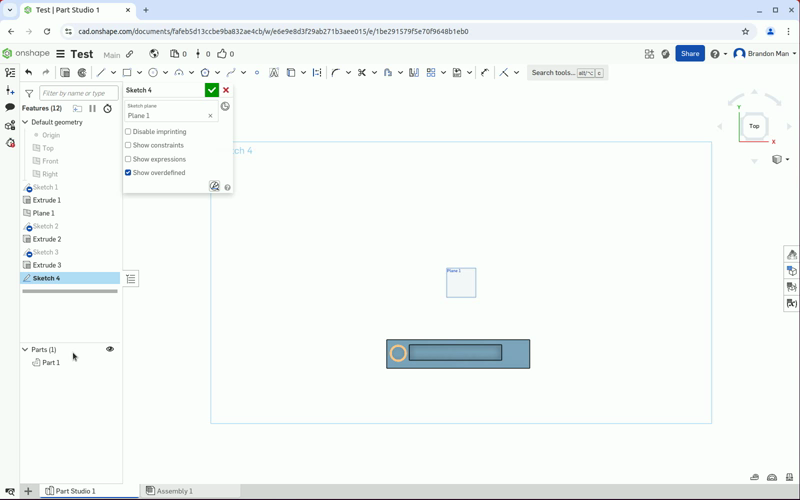
key(y)
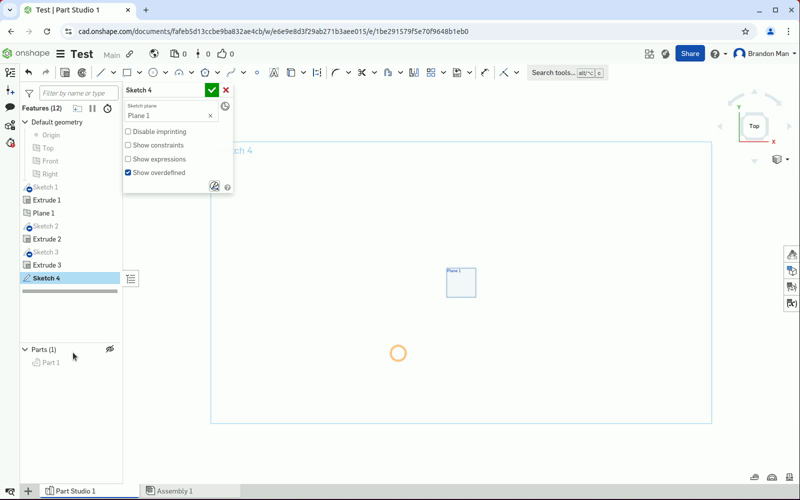
key(c)
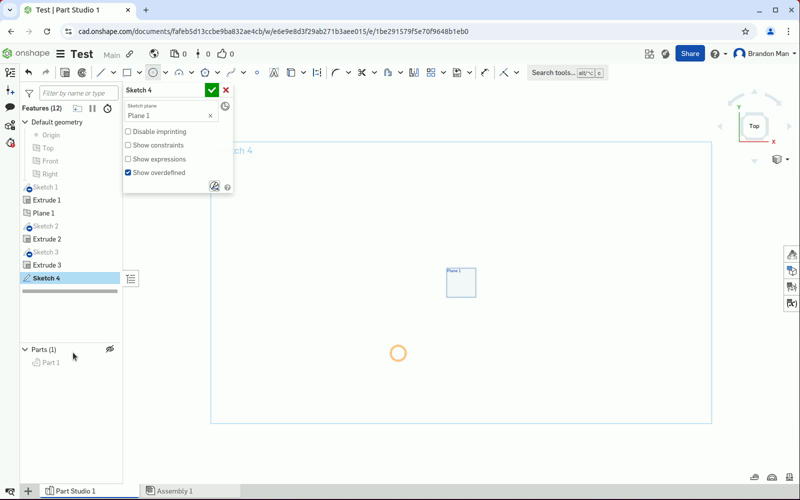
key_down(shift)
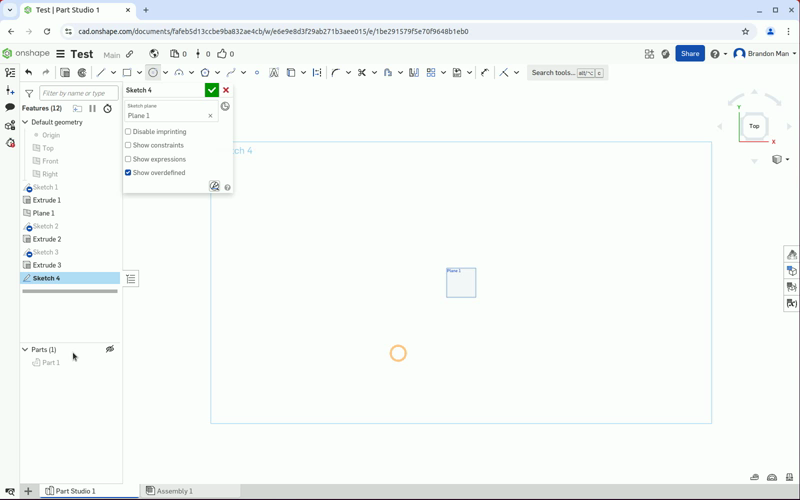
mouse_move(516, 353)
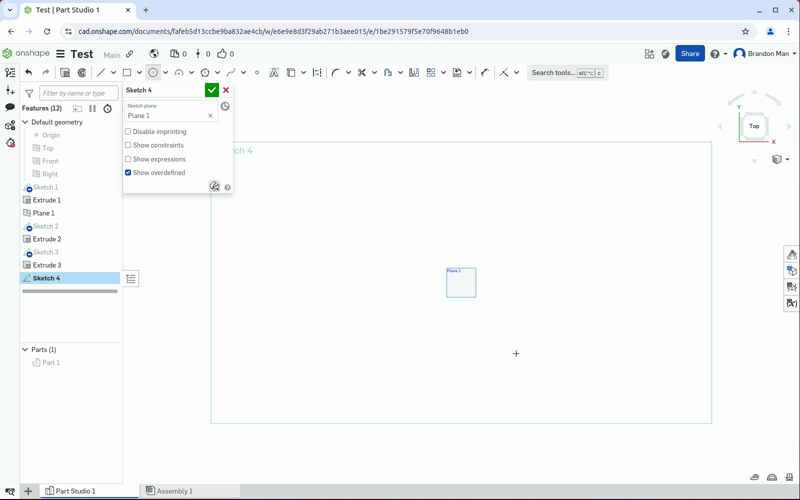
click(516, 353)
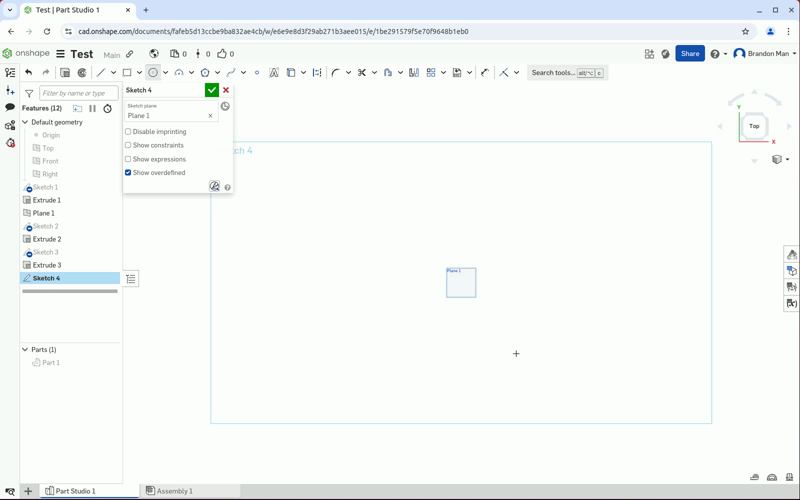
key_up(shift)
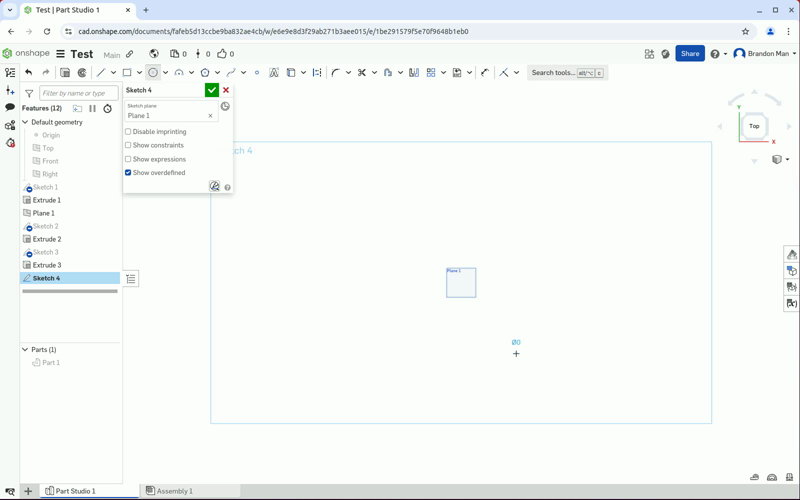
mouse_move(523, 353)
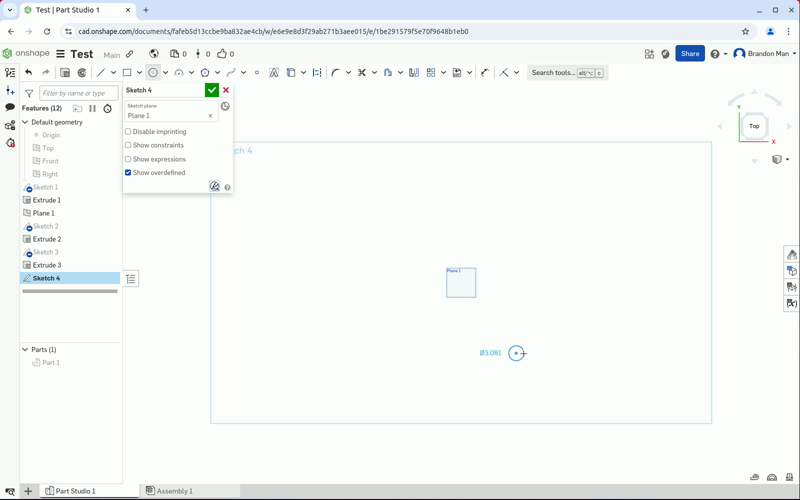
click(523, 353)
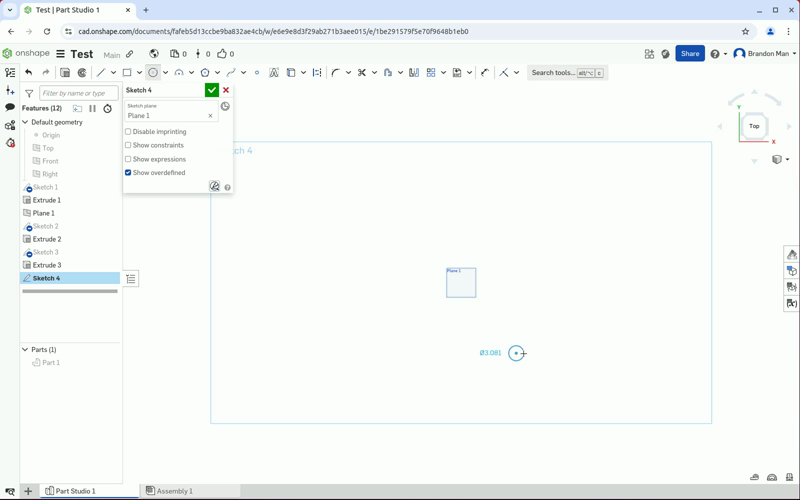
key(esc)
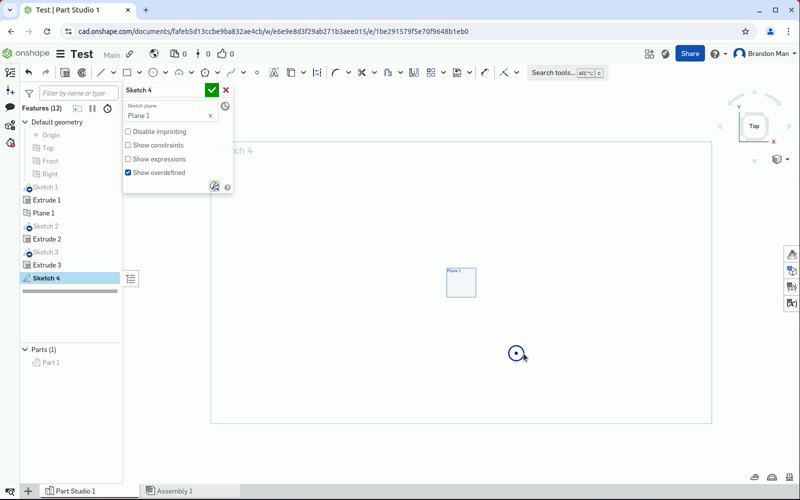
mouse_move(512, 352)
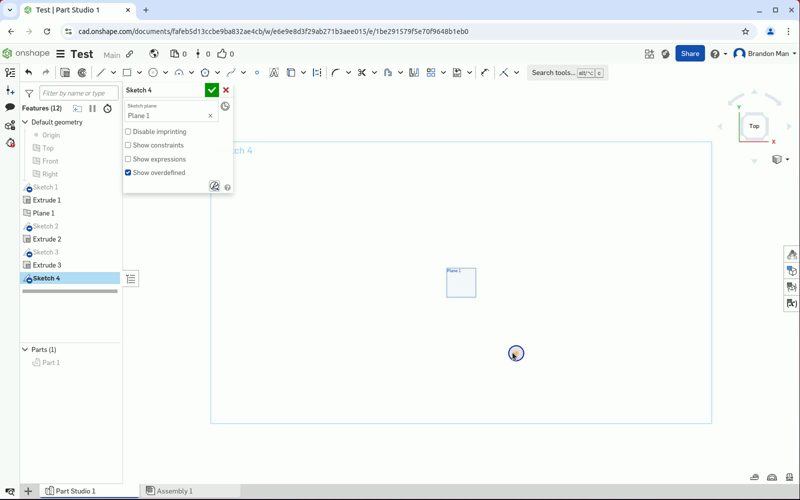
scroll(6)
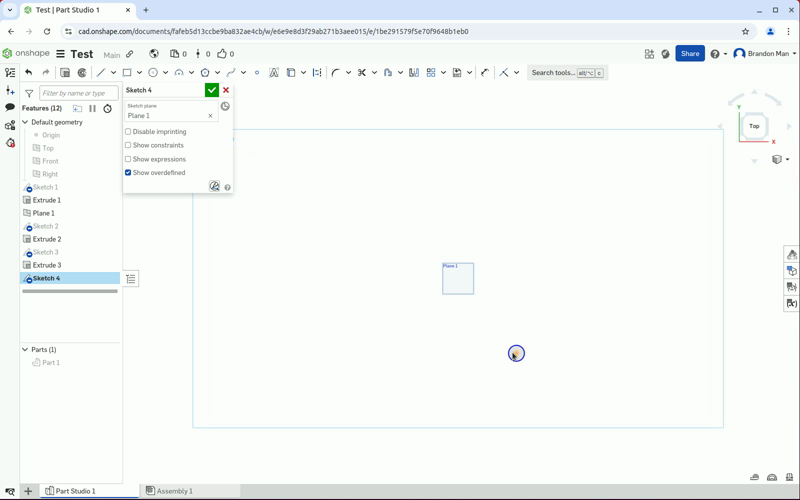
scroll(6)
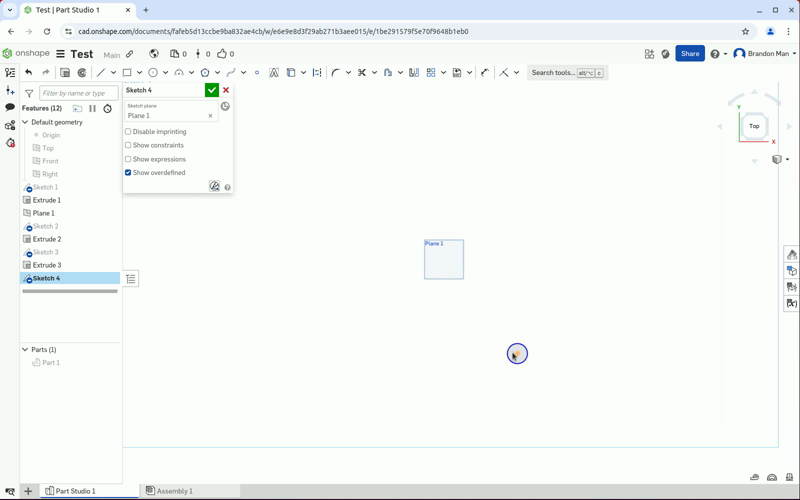
scroll(6)
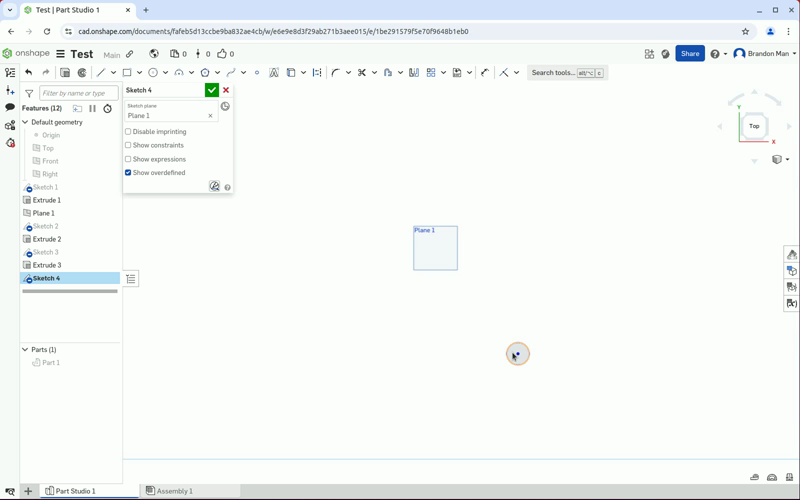
scroll(6)
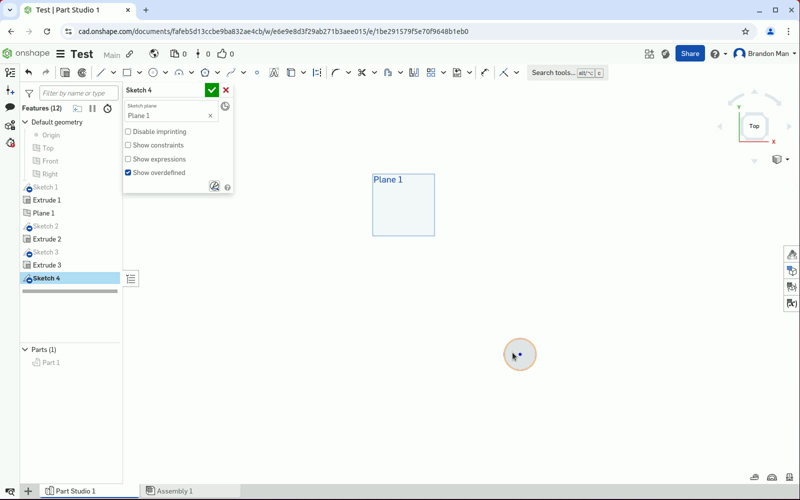
scroll(6)
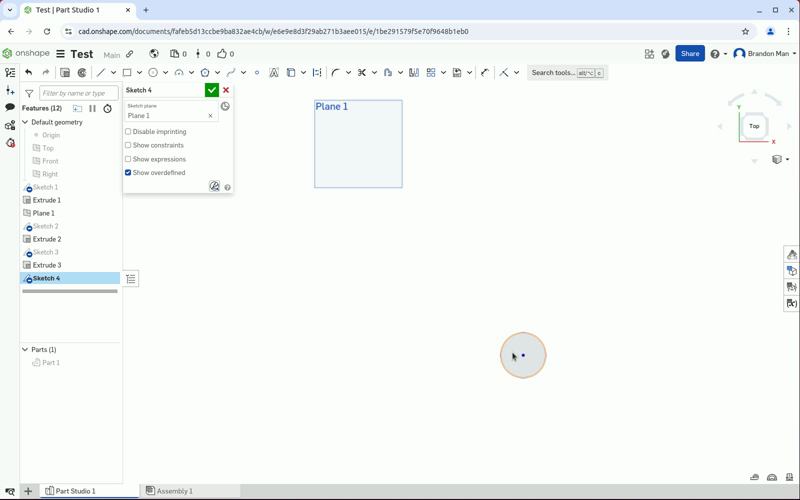
scroll(6)
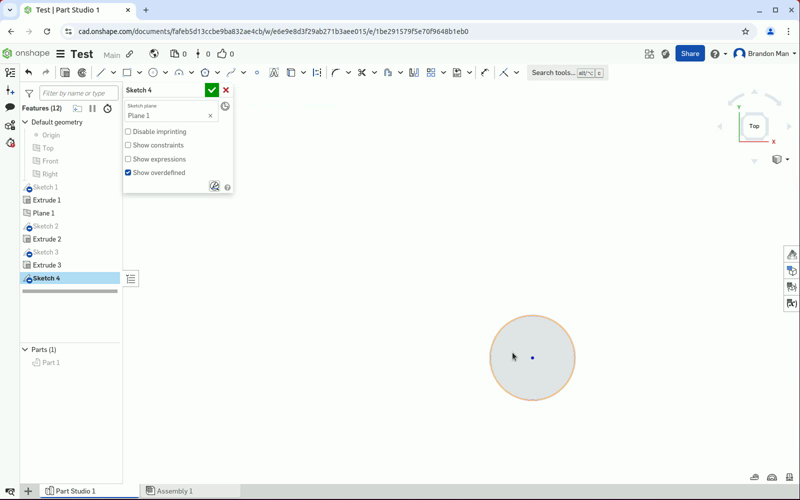
scroll(6)
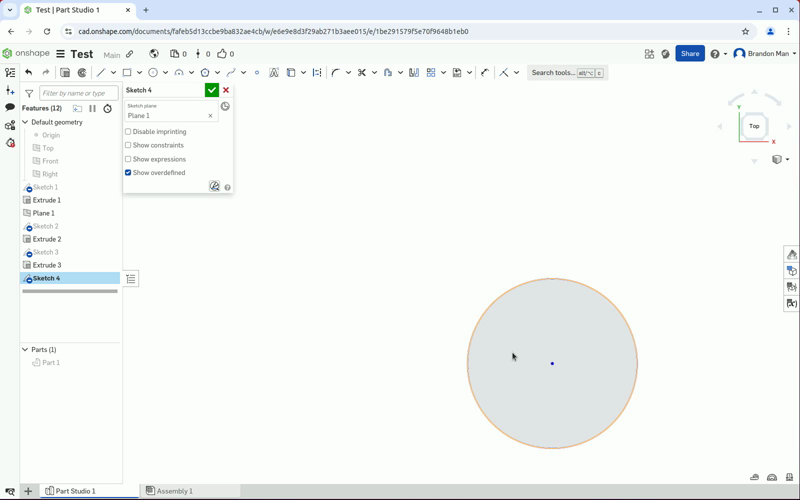
click(512, 352)
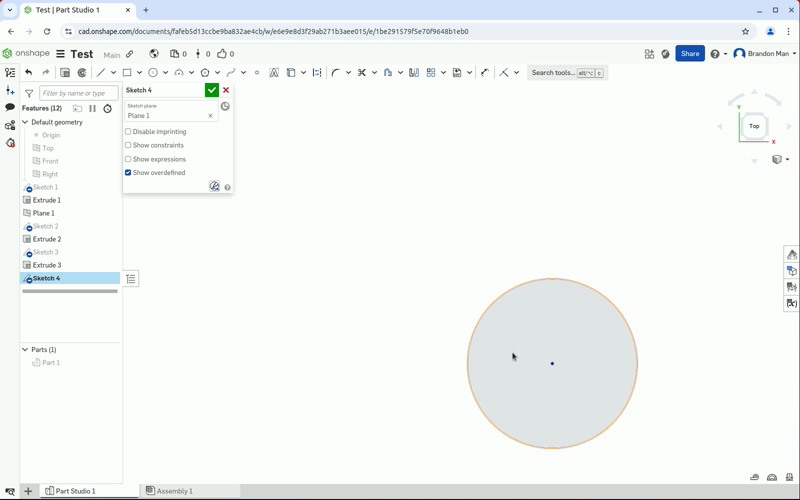
scroll(-6)
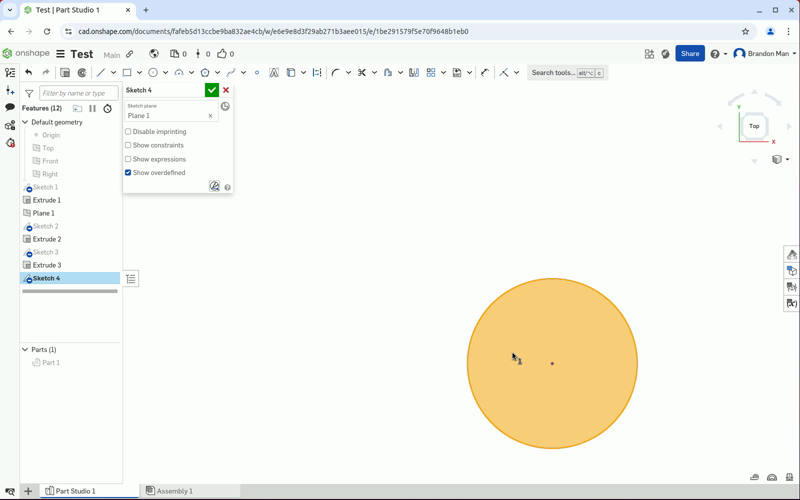
scroll(-6)
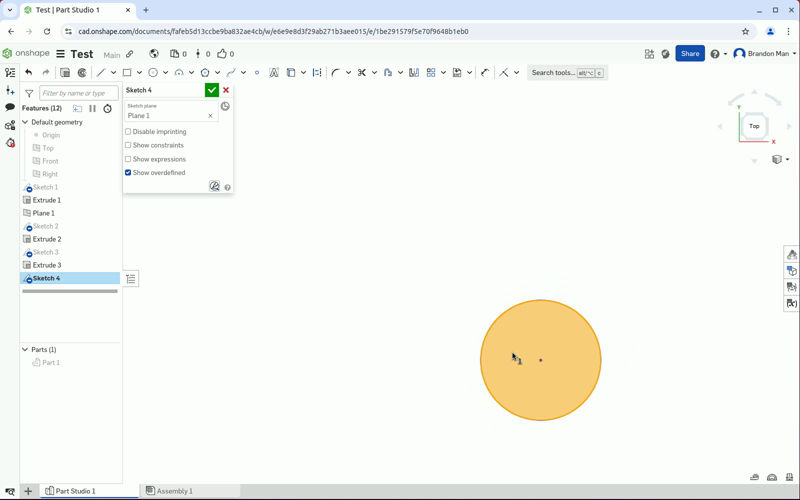
scroll(-6)
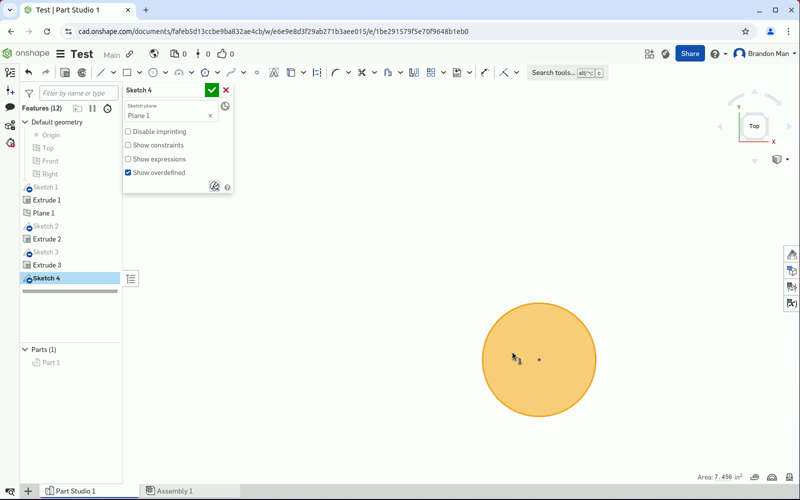
scroll(-6)
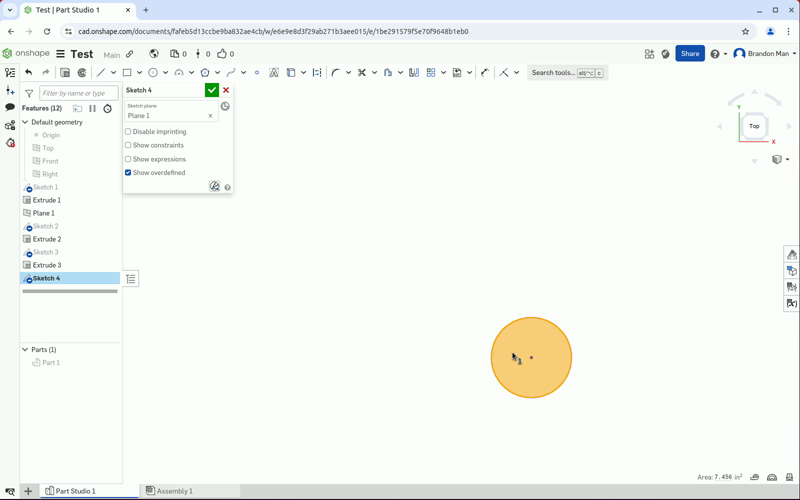
scroll(-6)
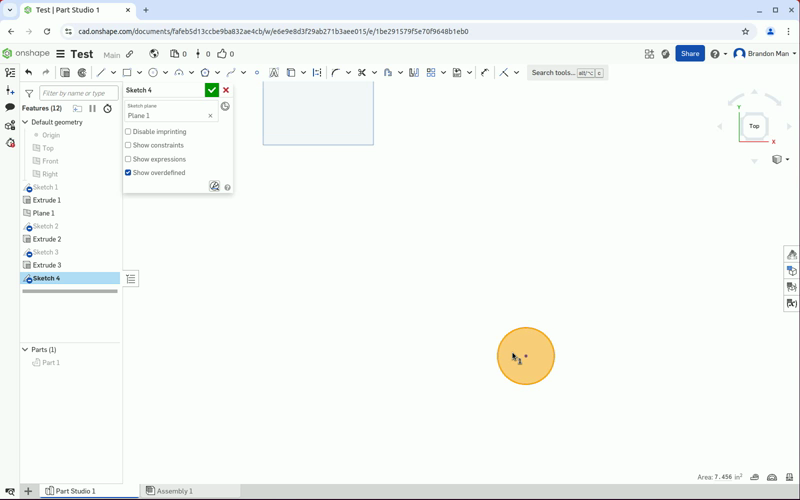
scroll(-6)
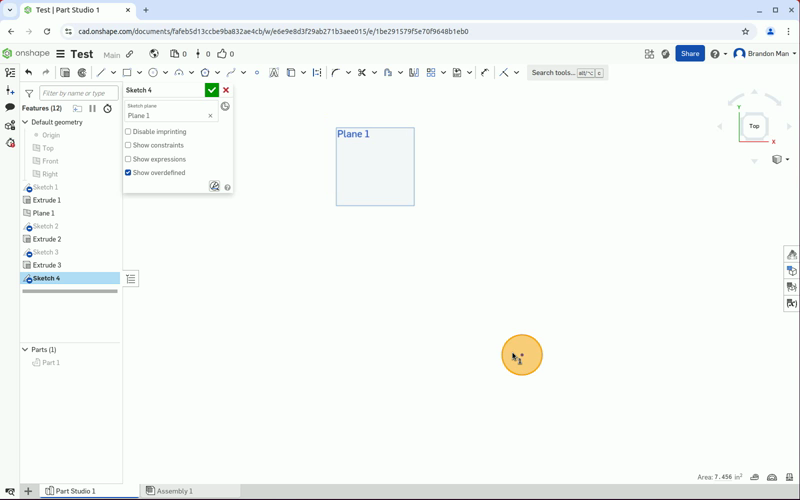
scroll(-6)
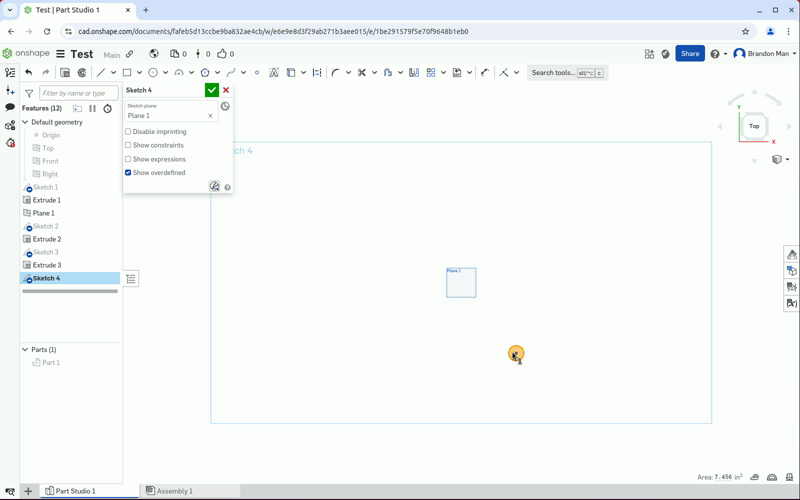
mouse_move(73, 352)
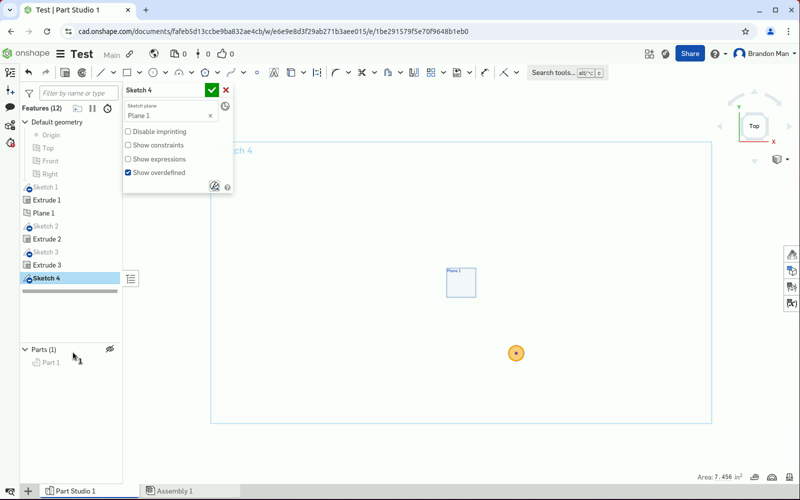
key(shift+y)
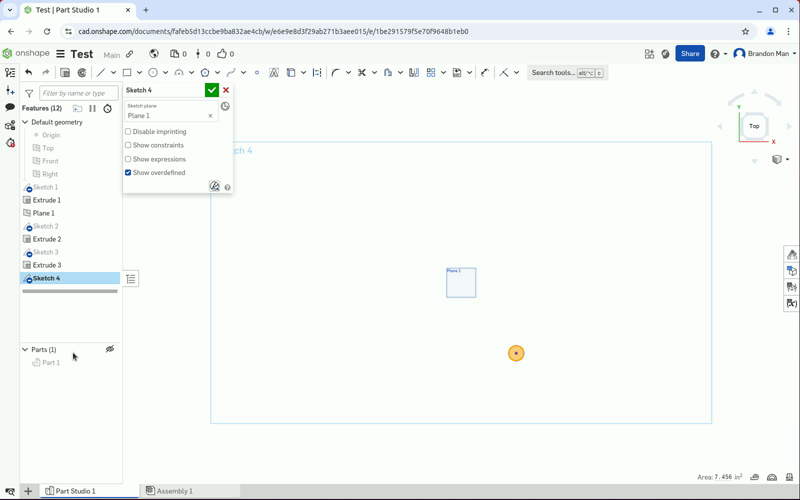
key(shift+e)
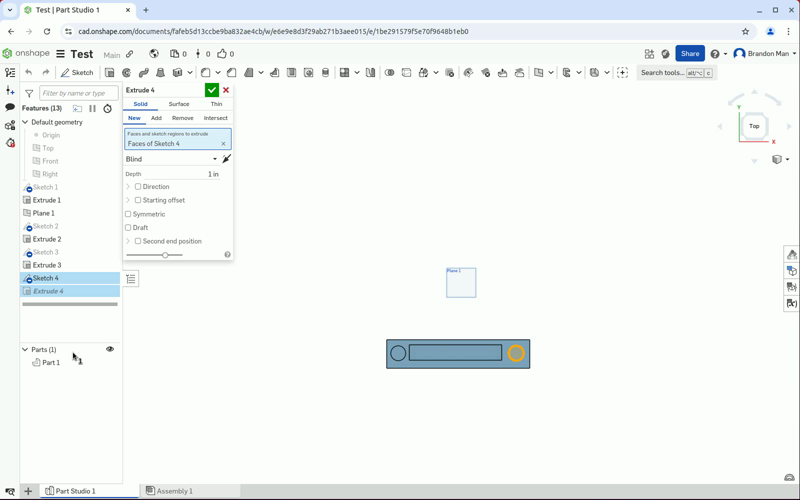
mouse_move(143, 106)
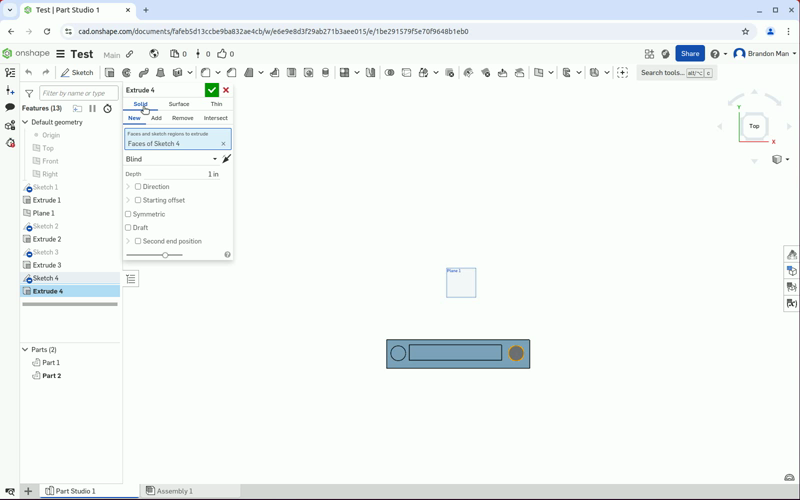
click(143, 106)
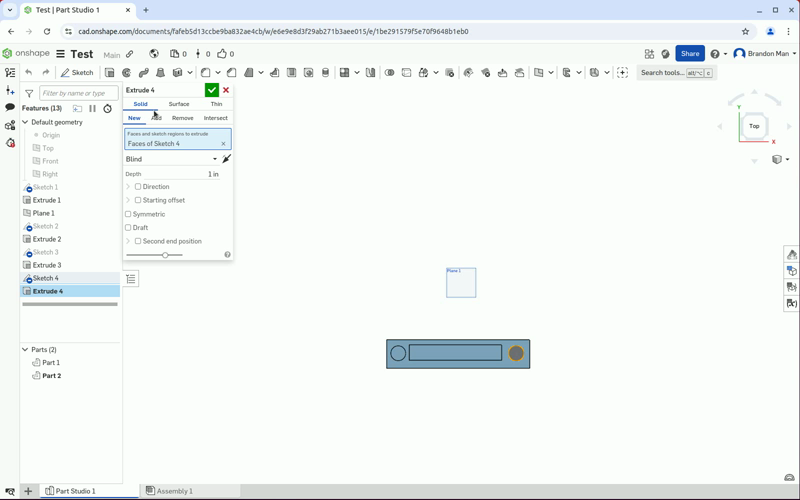
mouse_move(186, 120)
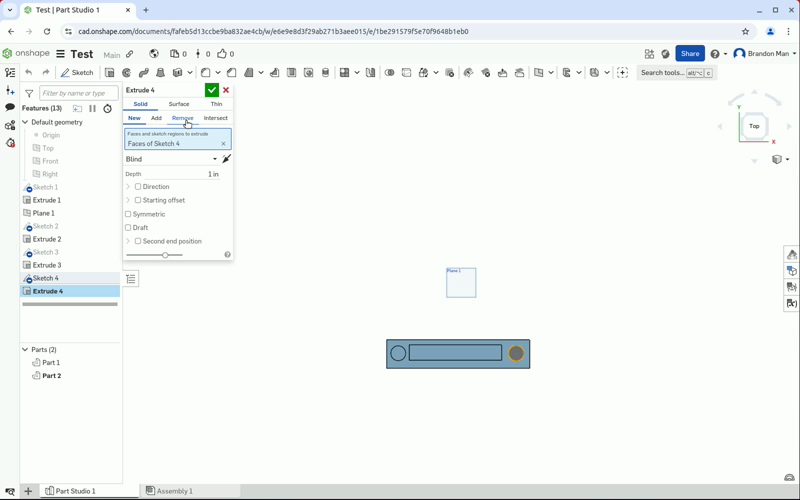
click(186, 120)
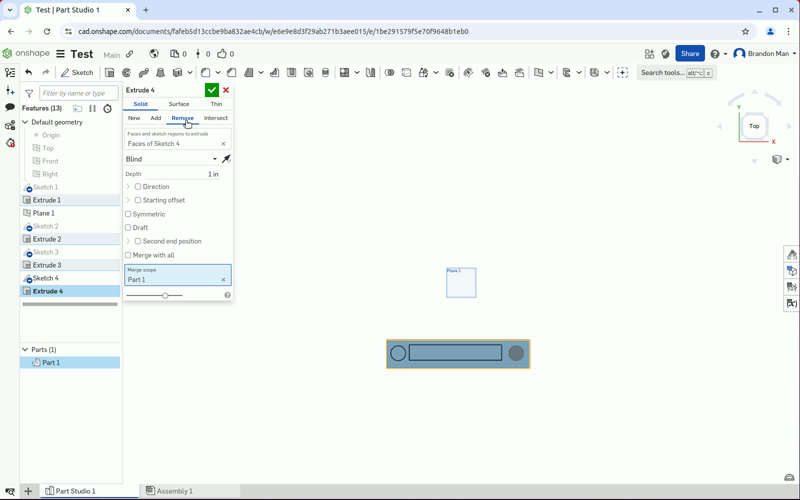
key(tab, 4)
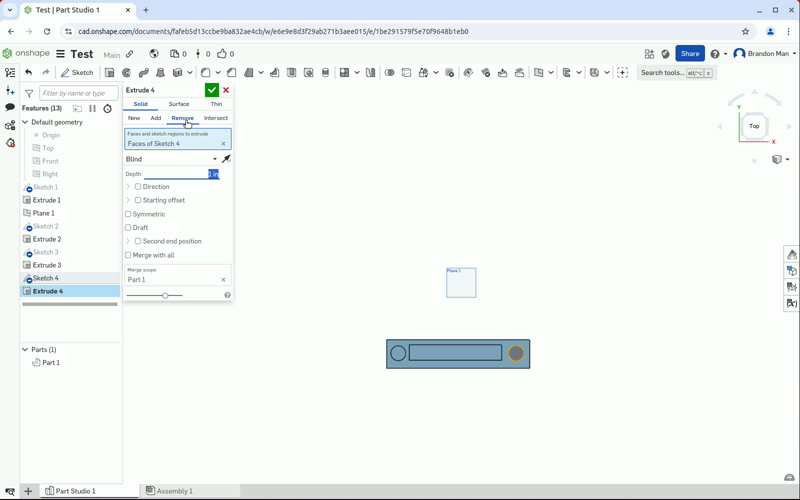
text(7.943)
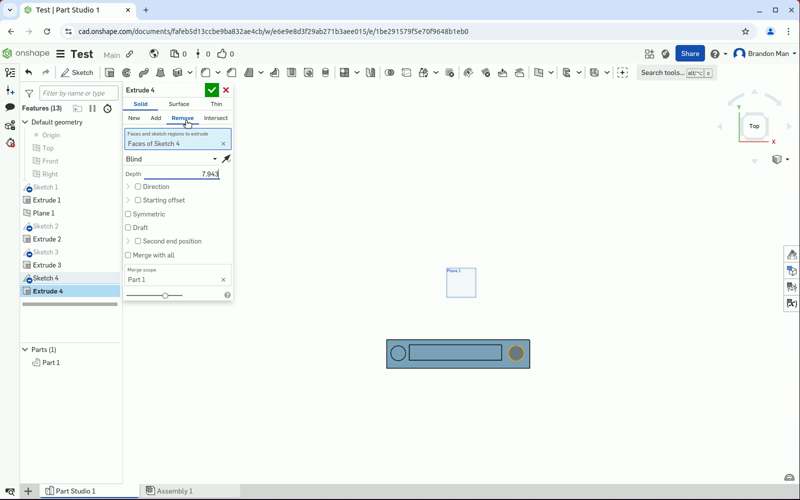
key(tab, 6)
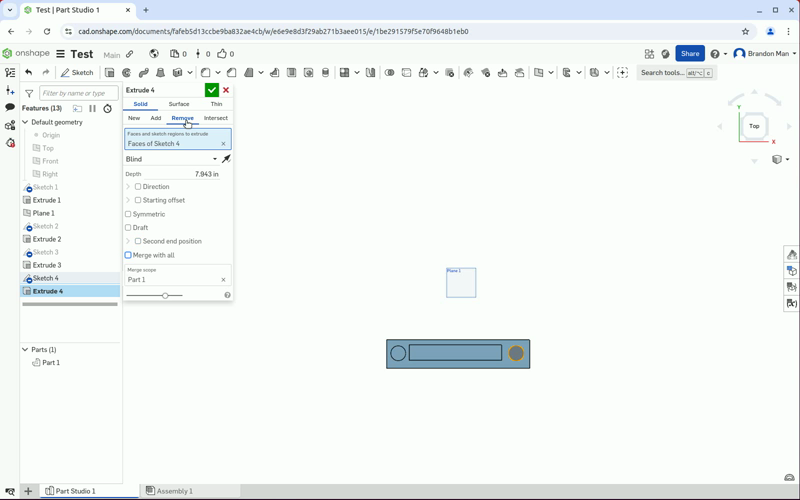
key(space)
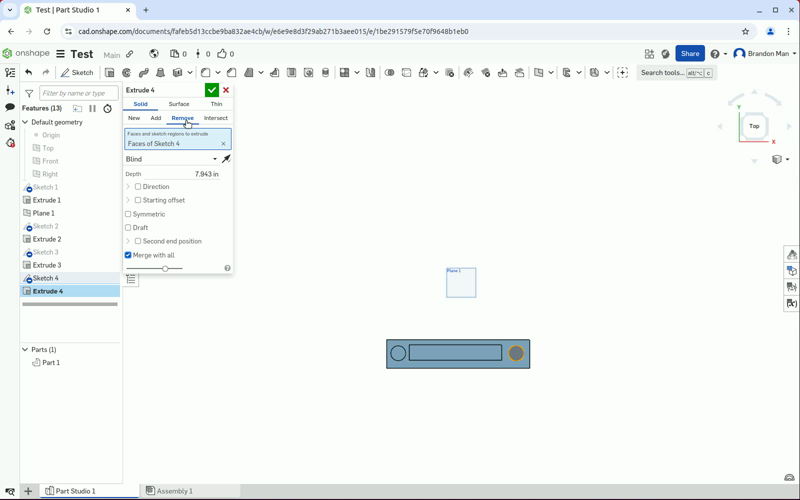
key(enter)
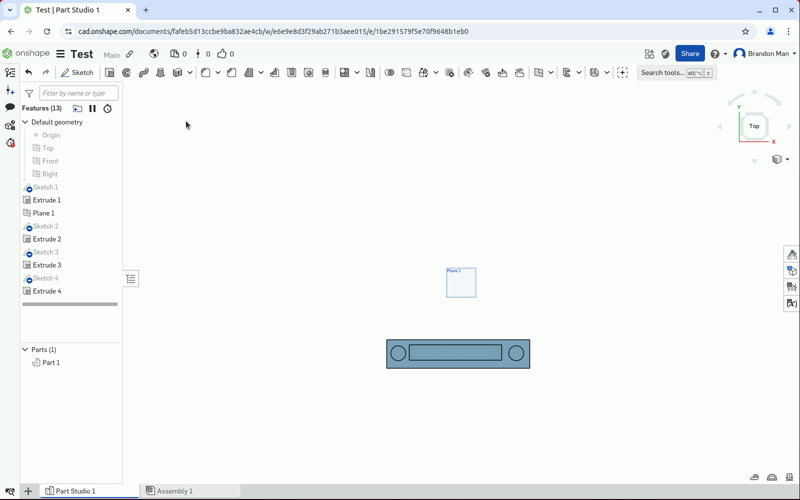
key(shift+h)
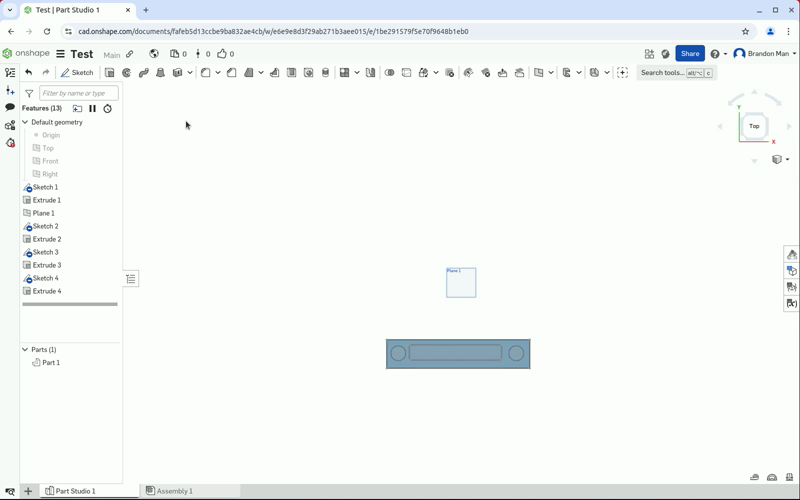
key(shift+h)
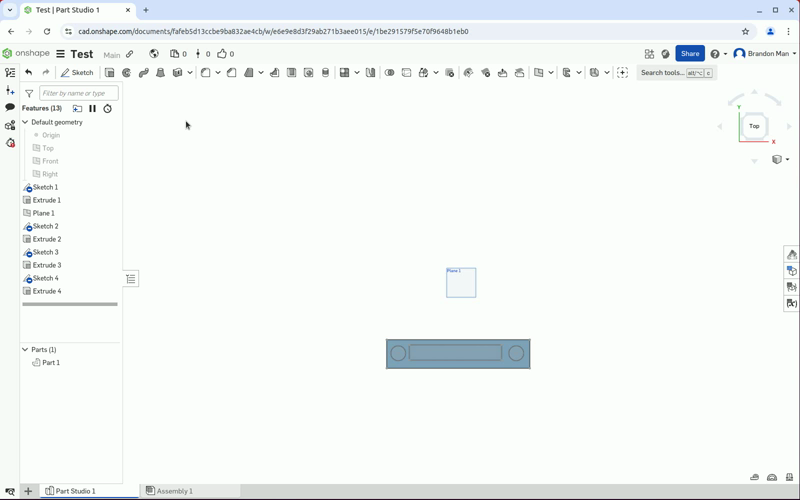
key(shift+7)
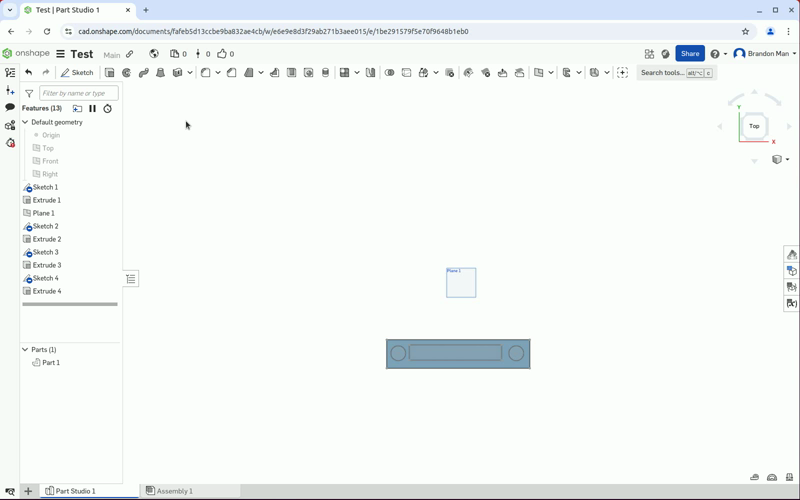
key(up, 3)
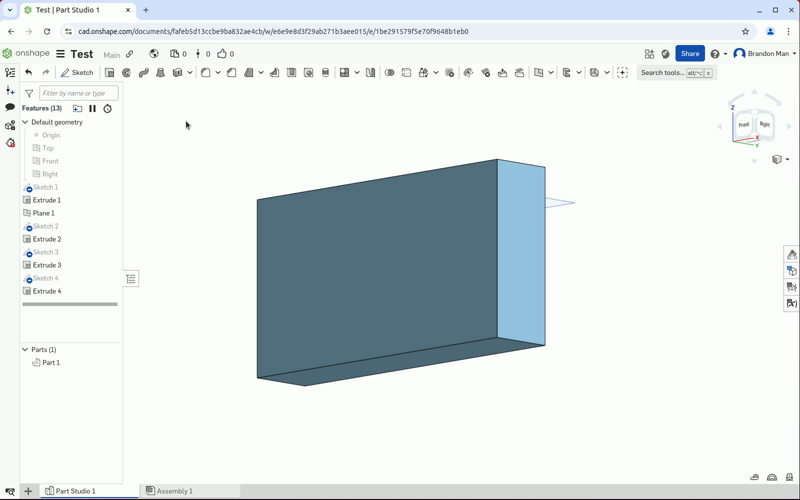
key(left, 3)
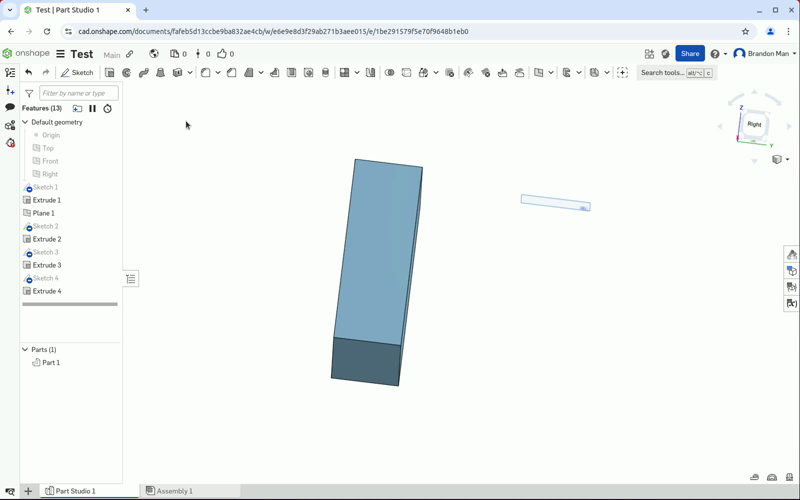
key(right, 3)
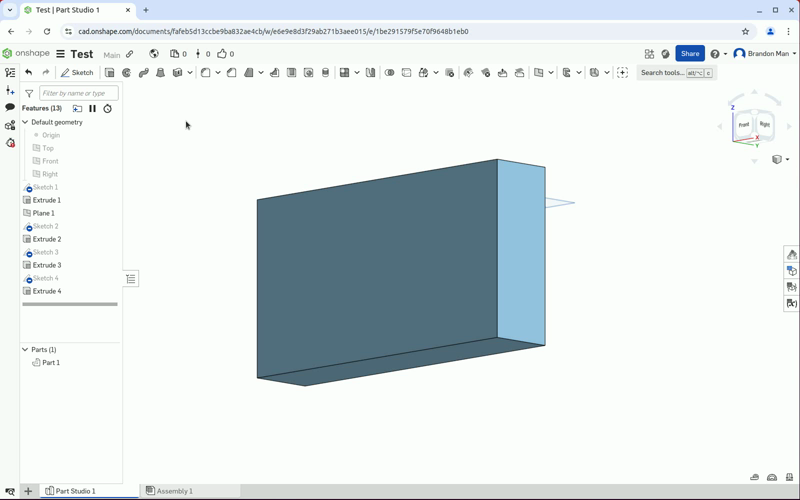
key(down, 3)
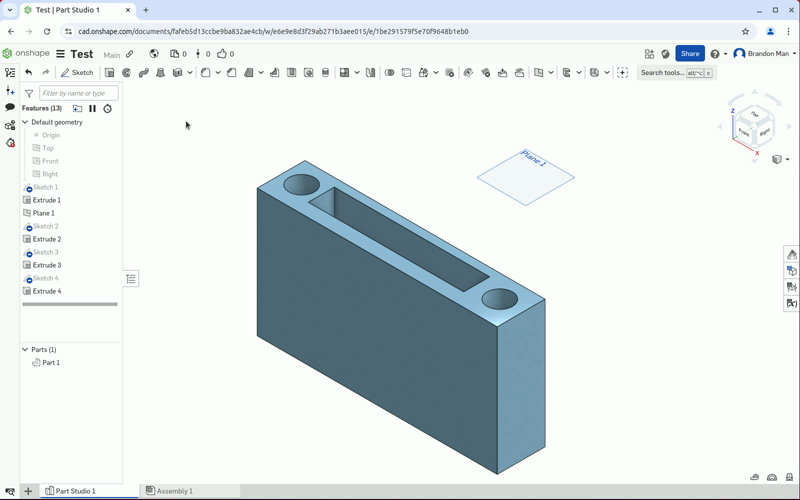
mouse_move(73, 189)
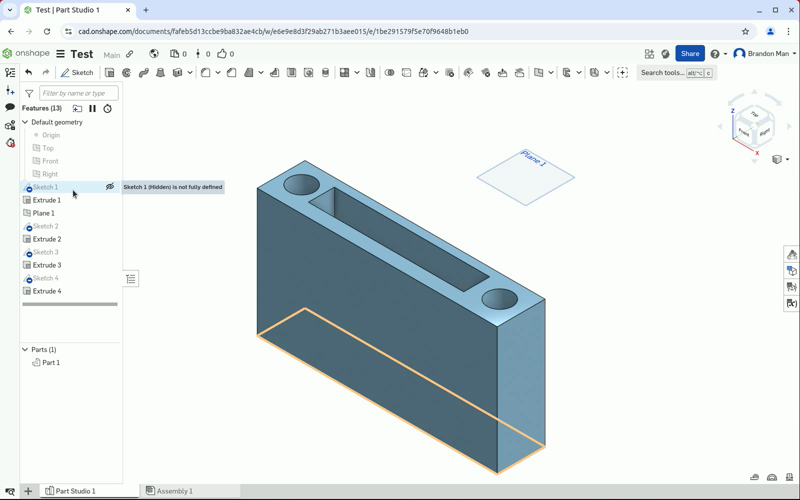
click(73, 189)